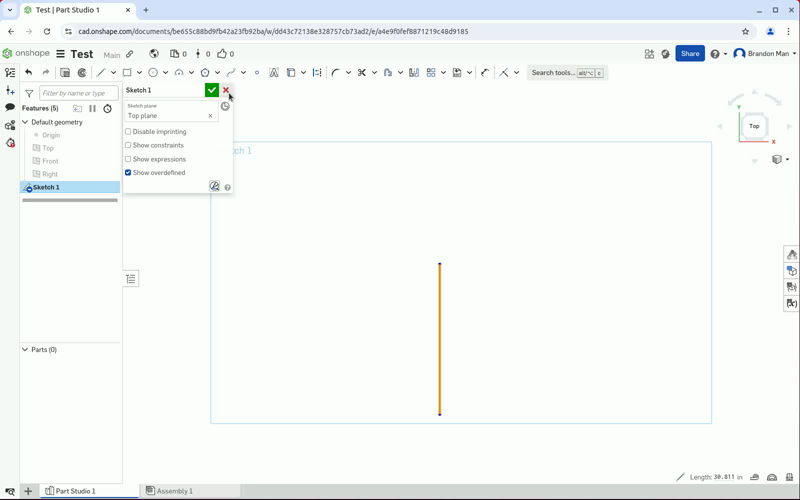
key(shift+h)
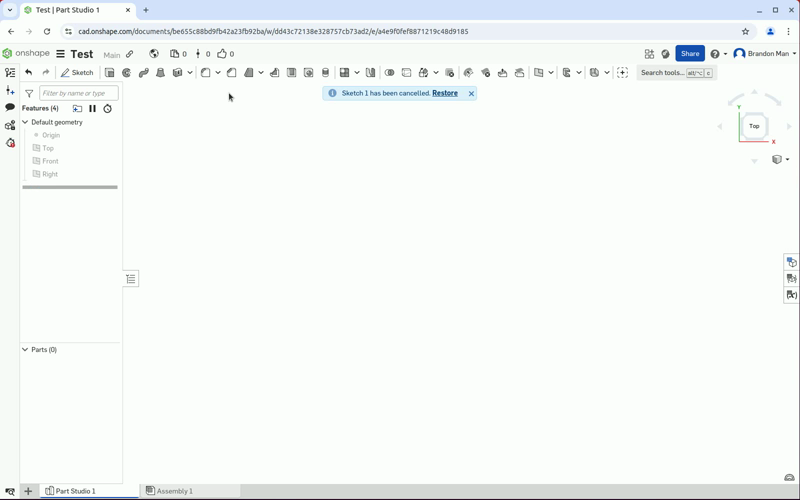
mouse_move(73, 352)
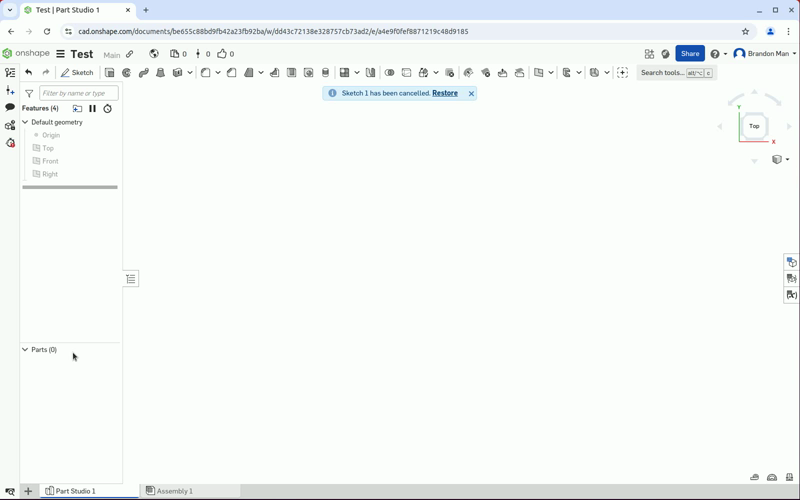
key(y)
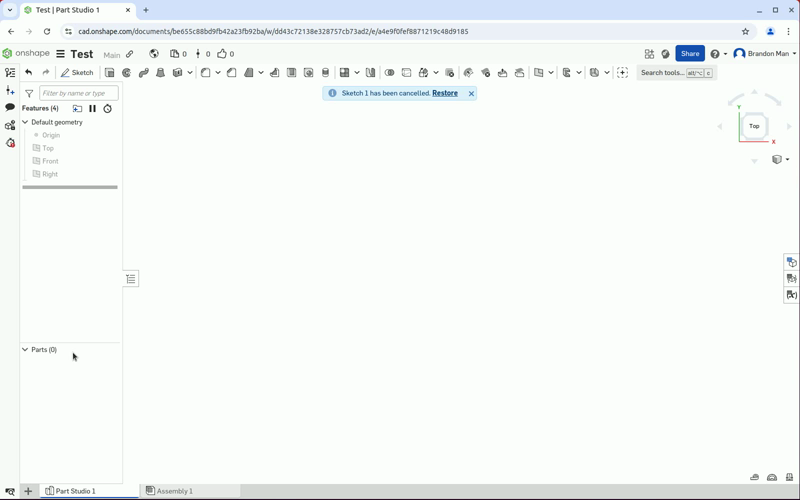
key(shift+p)
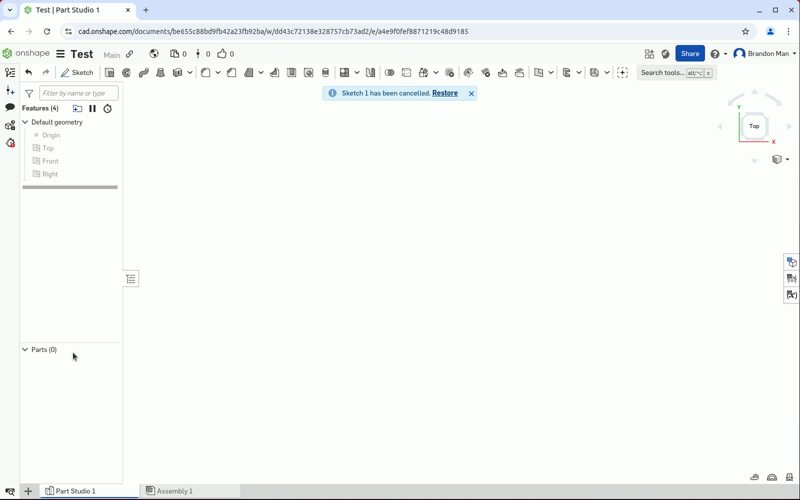
key(space)
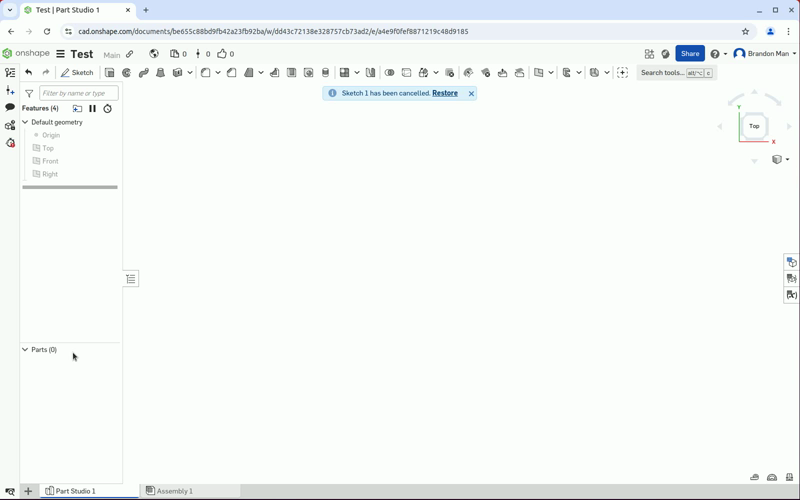
key_down(shift)
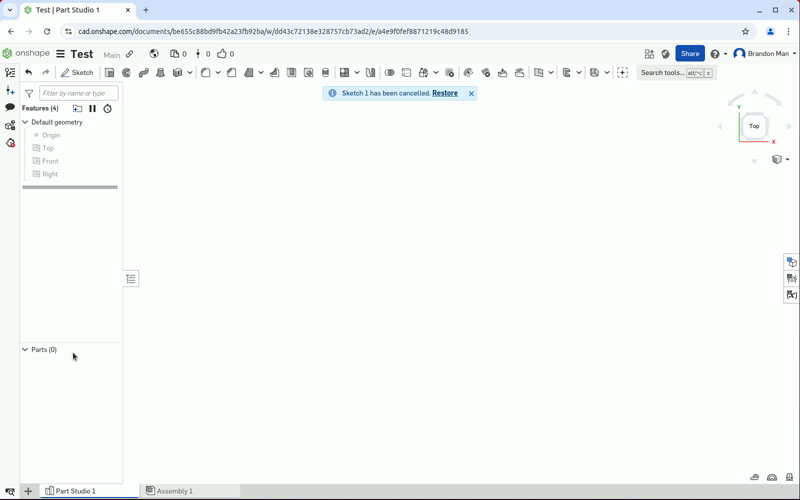
key(up)
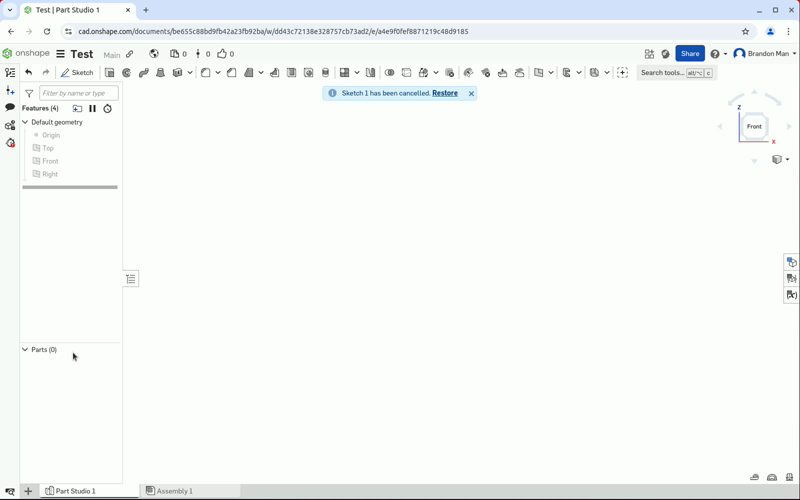
key_up(shift)
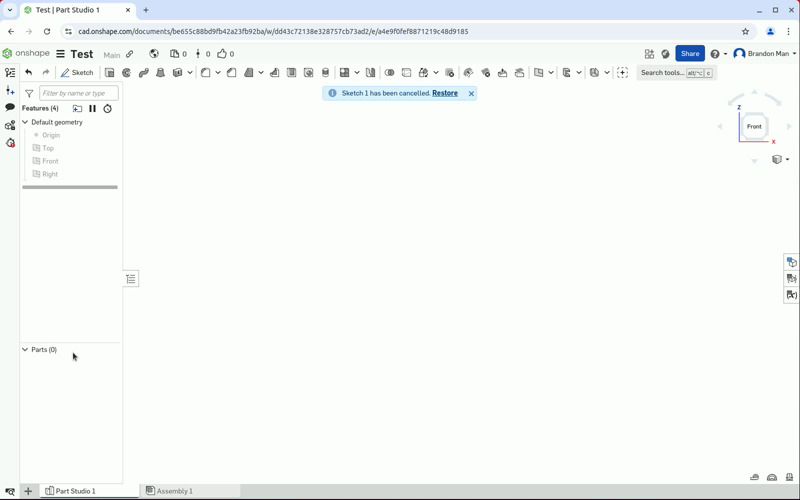
mouse_move(73, 352)
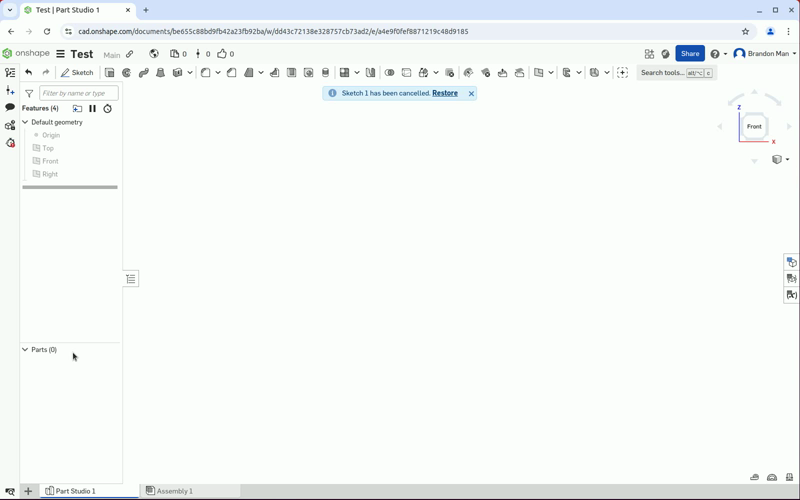
key(shift+y)
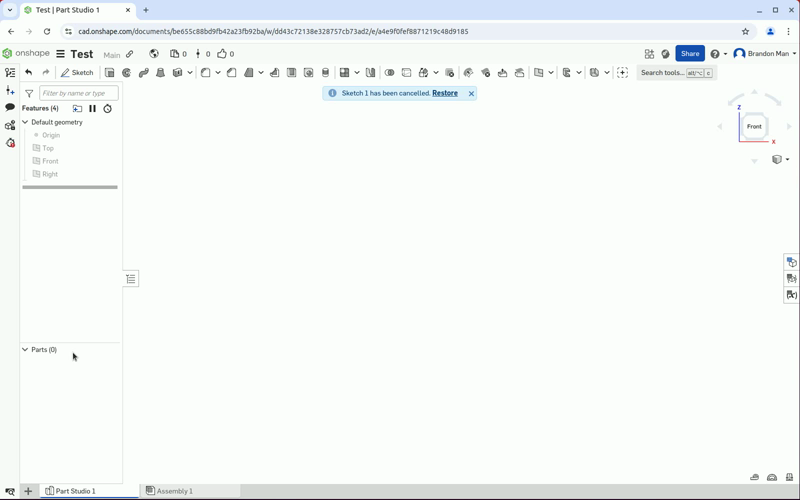
key(shift+s)
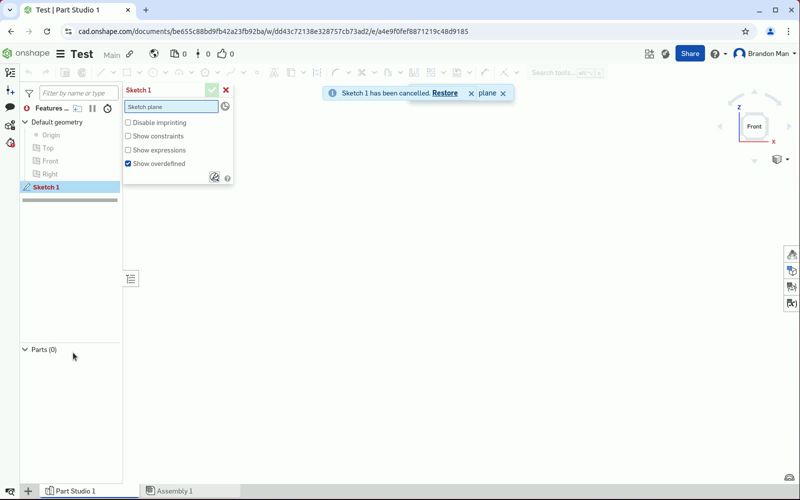
mouse_move(73, 163)
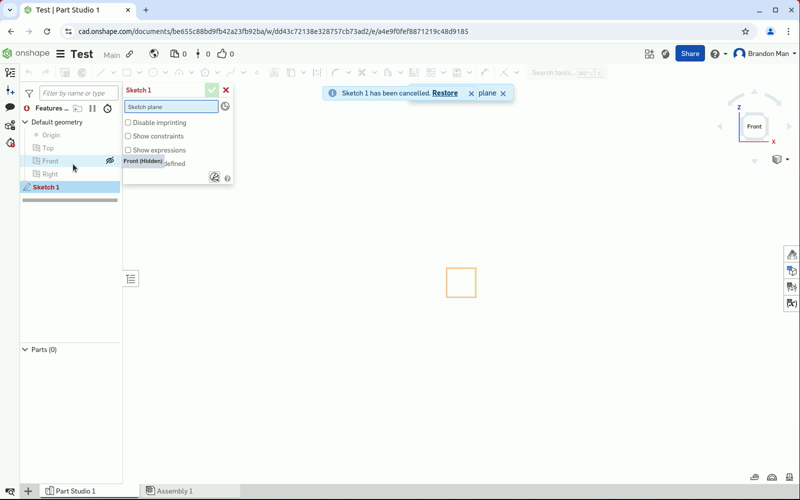
click(73, 163)
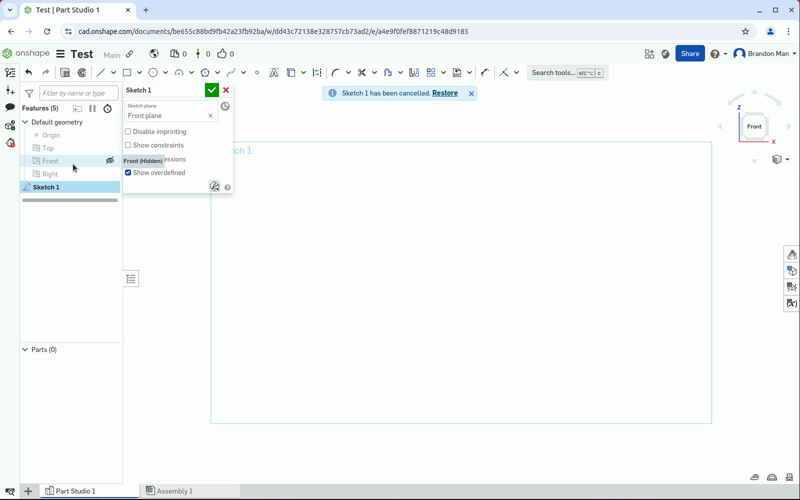
mouse_move(73, 352)
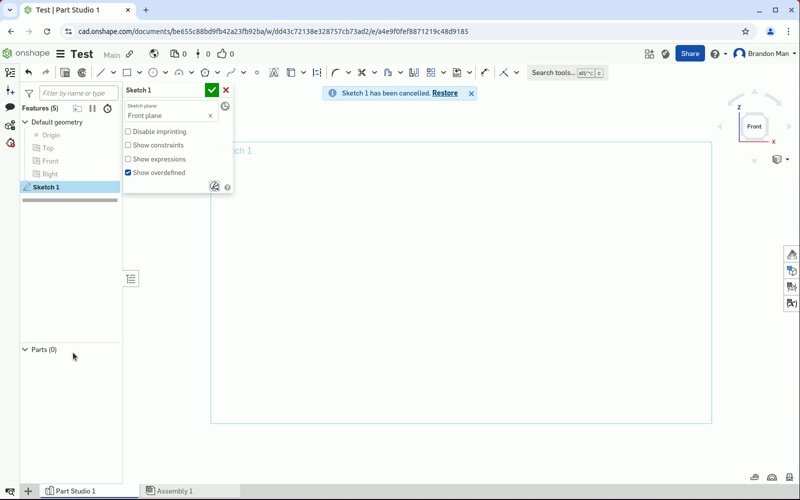
key(y)
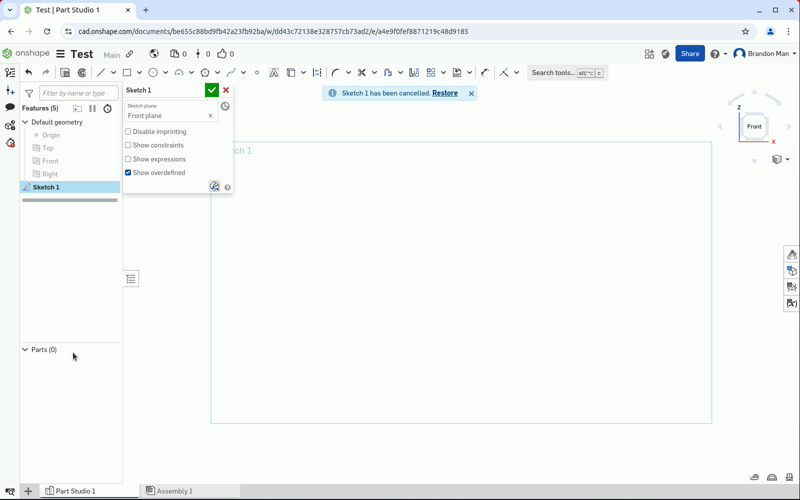
key(l)
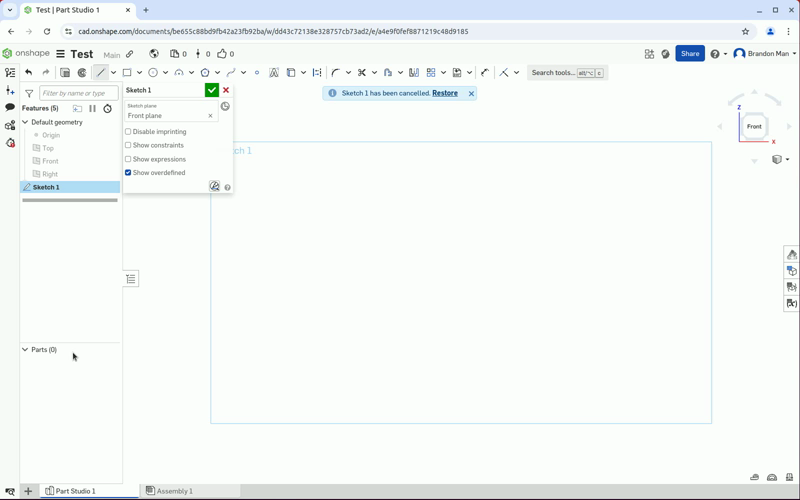
key_down(shift)
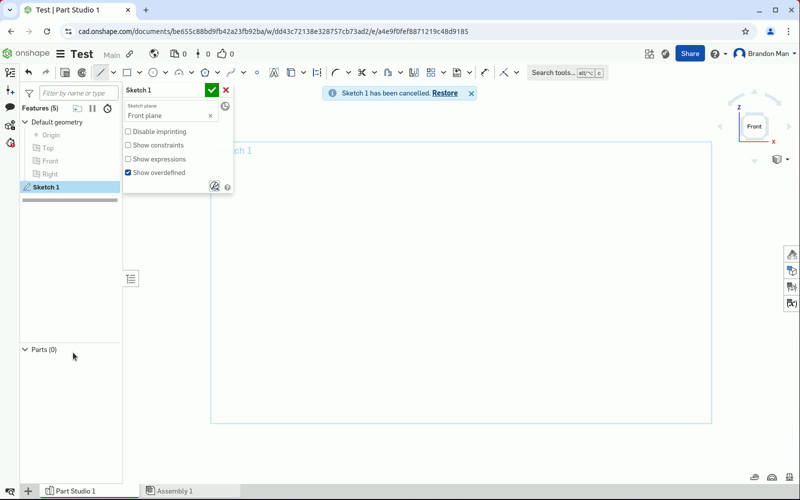
mouse_move(437, 287)
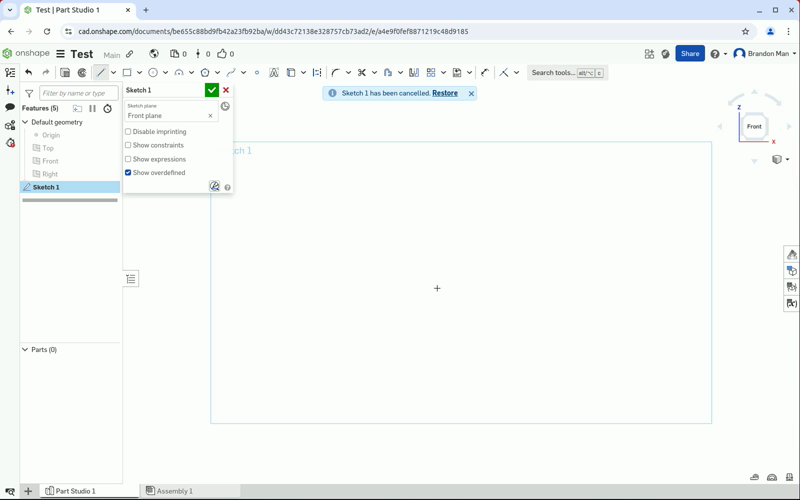
click(437, 287)
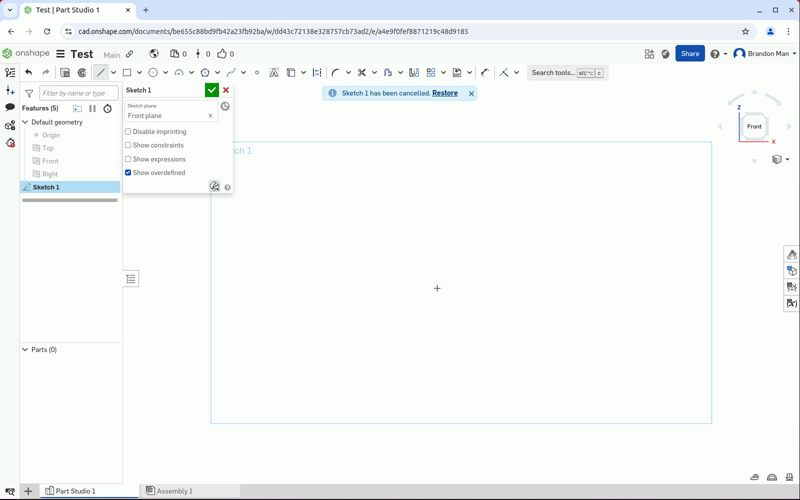
key_up(shift)
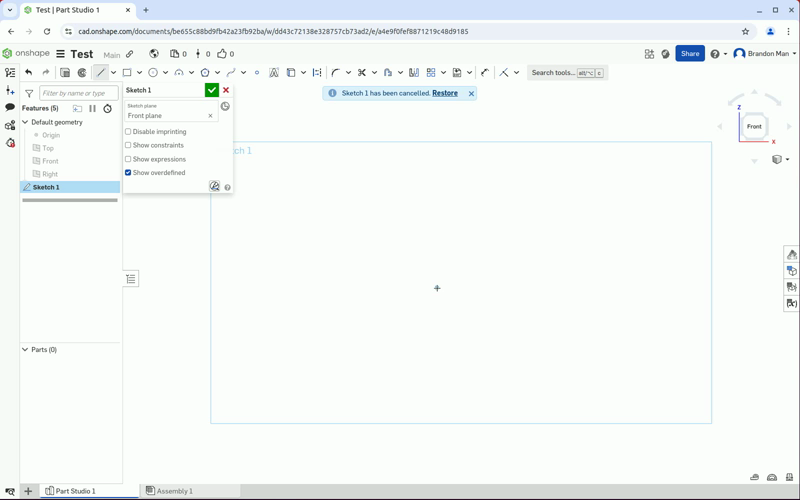
key_down(shift)
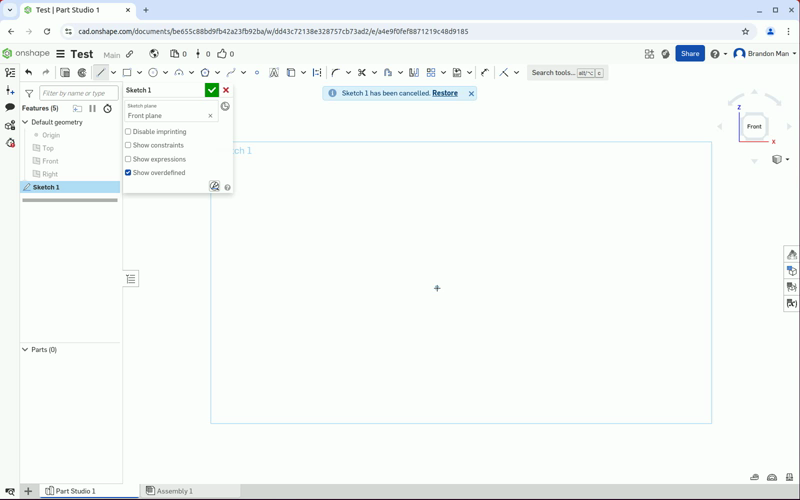
mouse_move(467, 287)
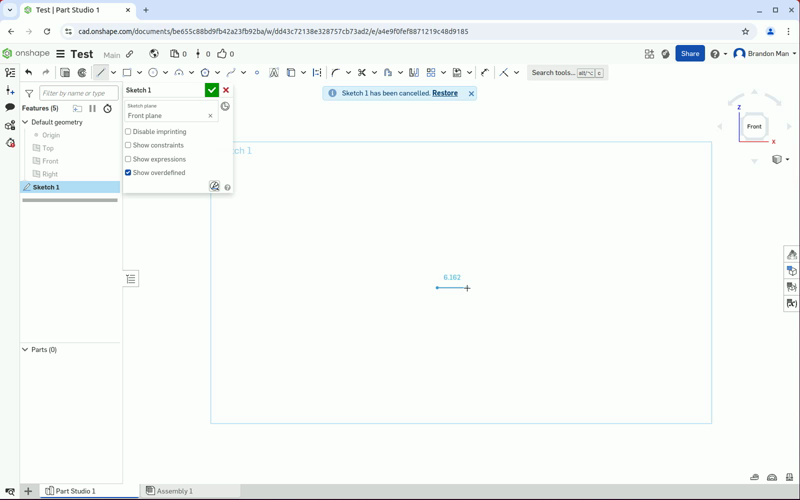
mouse_move(447, 291)
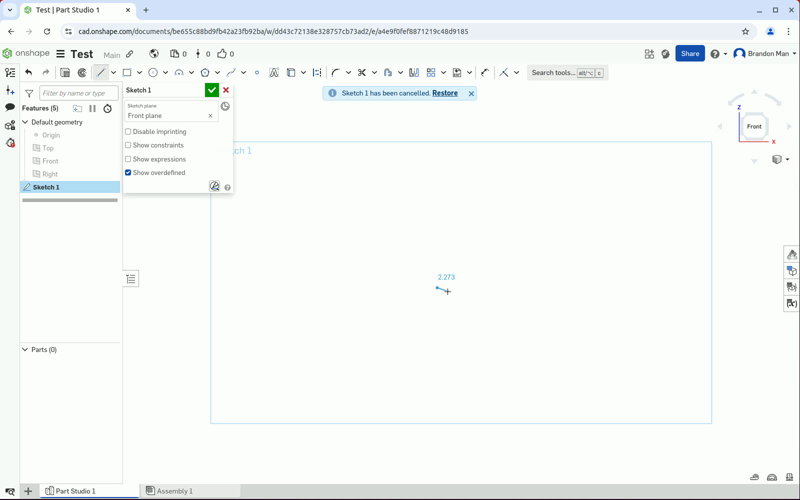
click(447, 291)
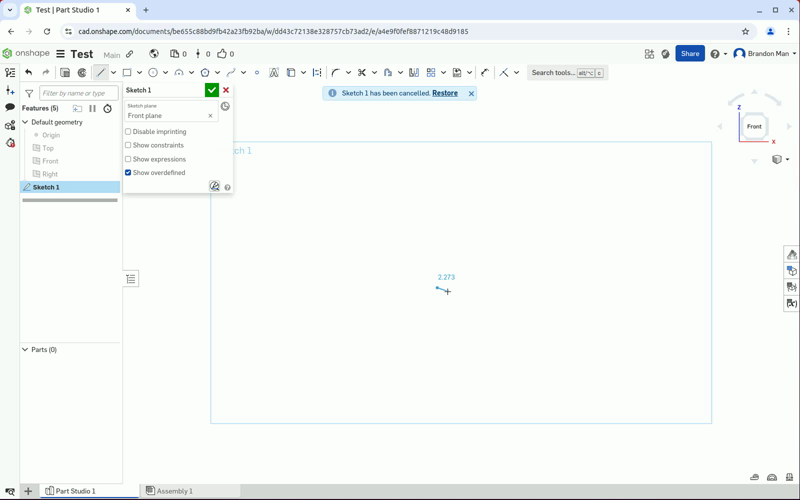
key_up(shift)
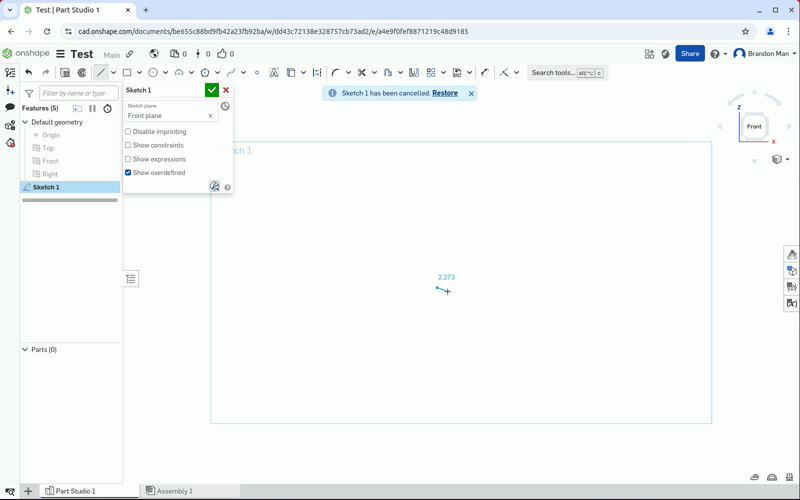
key_down(shift)
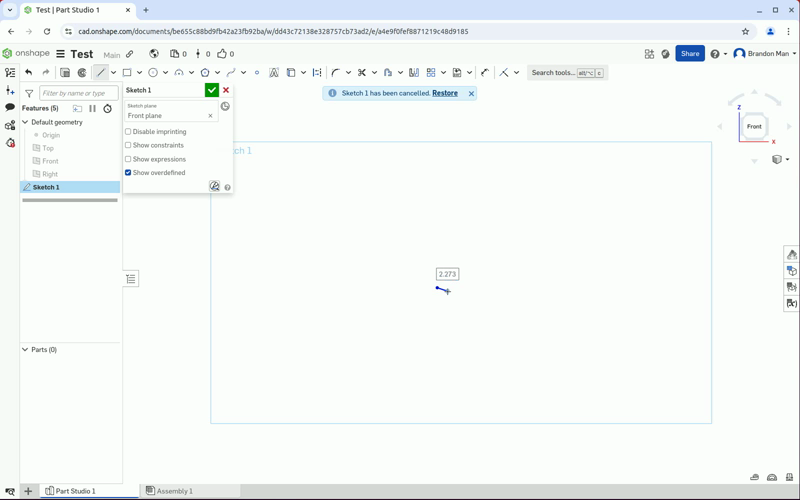
mouse_move(477, 291)
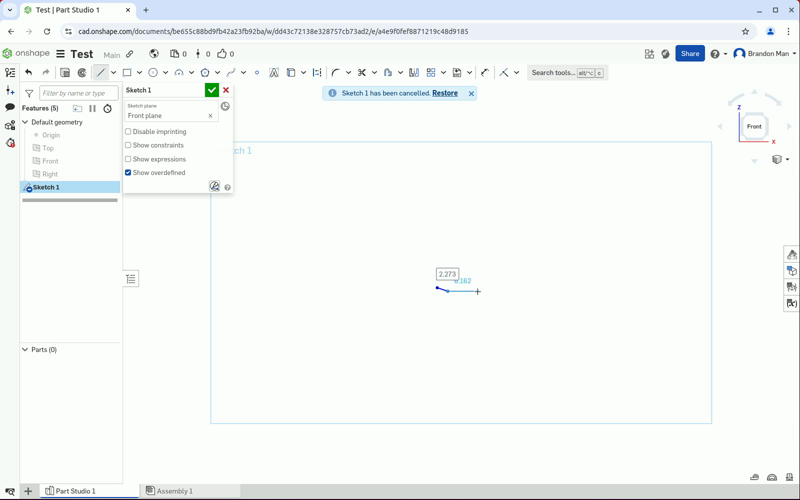
mouse_move(447, 274)
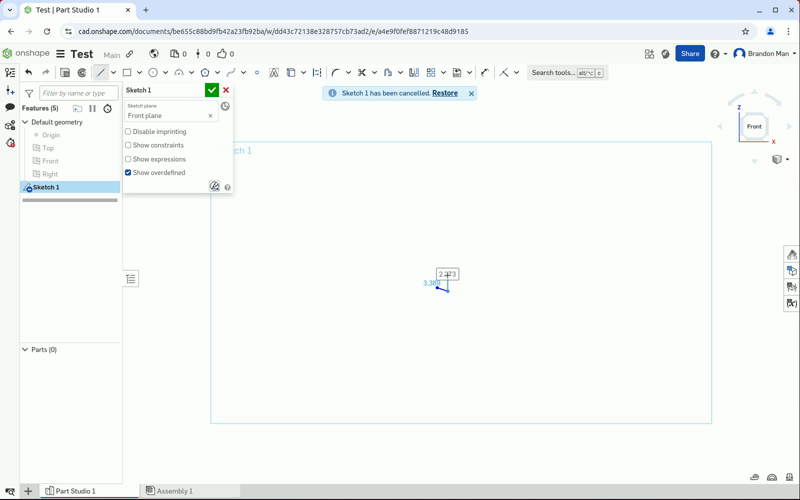
click(447, 274)
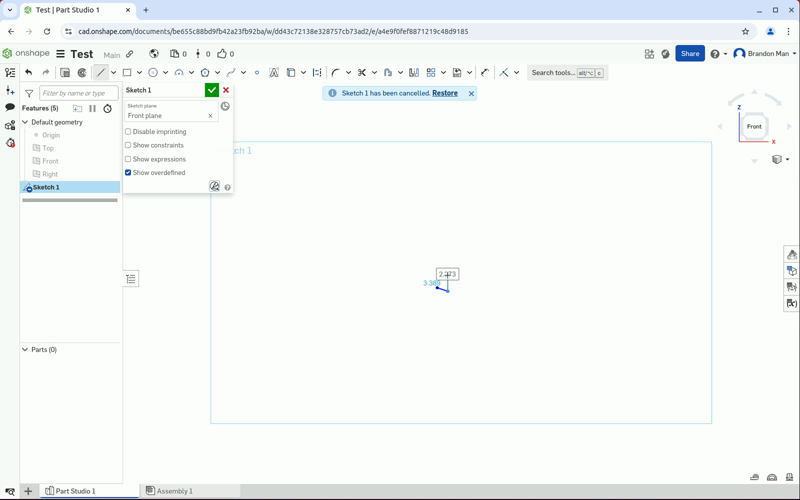
key_up(shift)
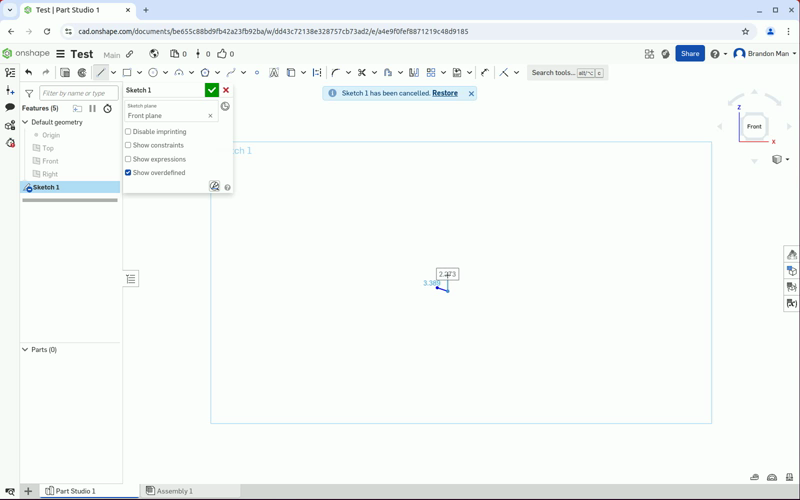
mouse_move(477, 274)
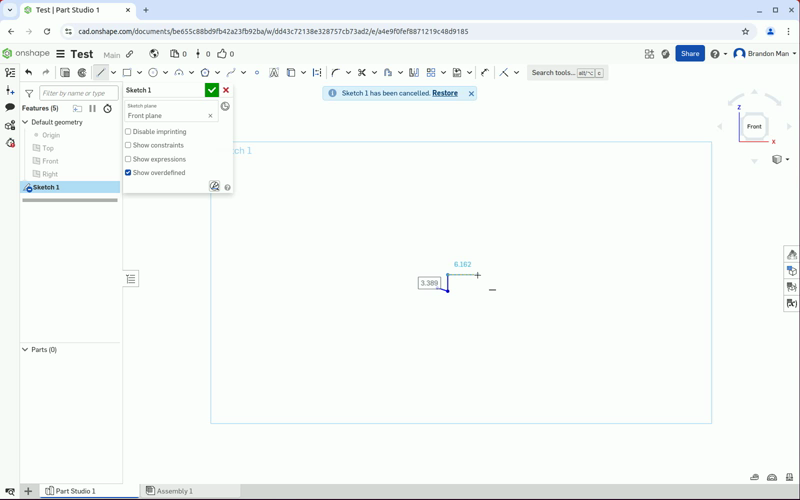
key_down(shift)
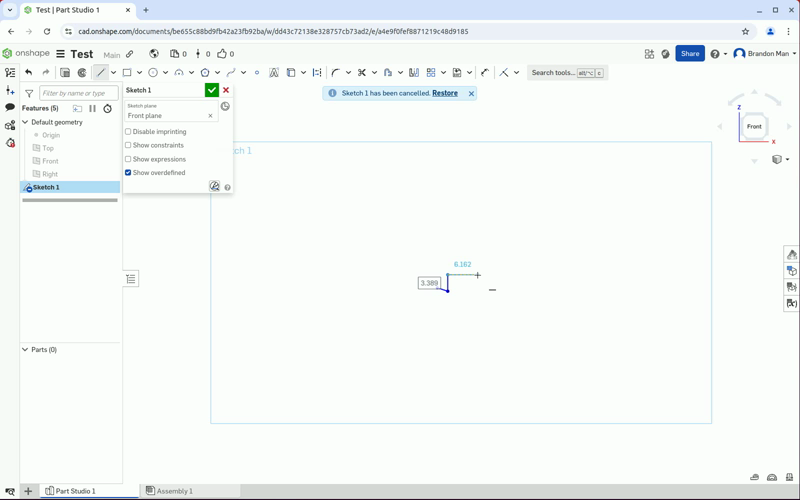
mouse_move(437, 287)
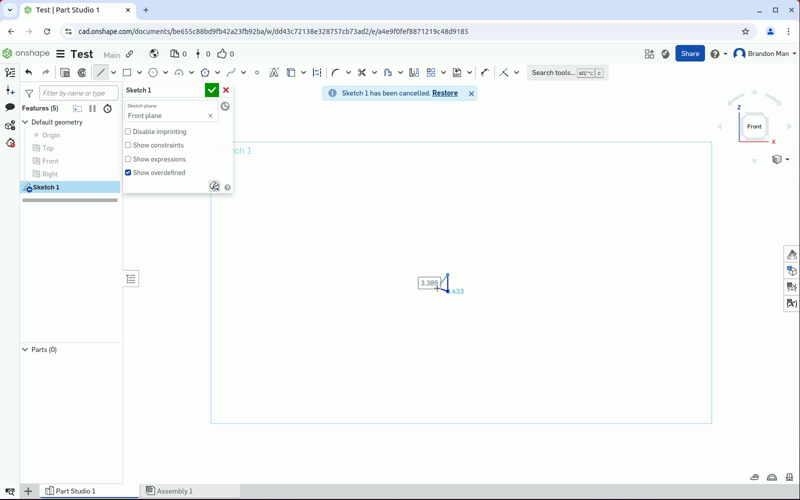
key_up(shift)
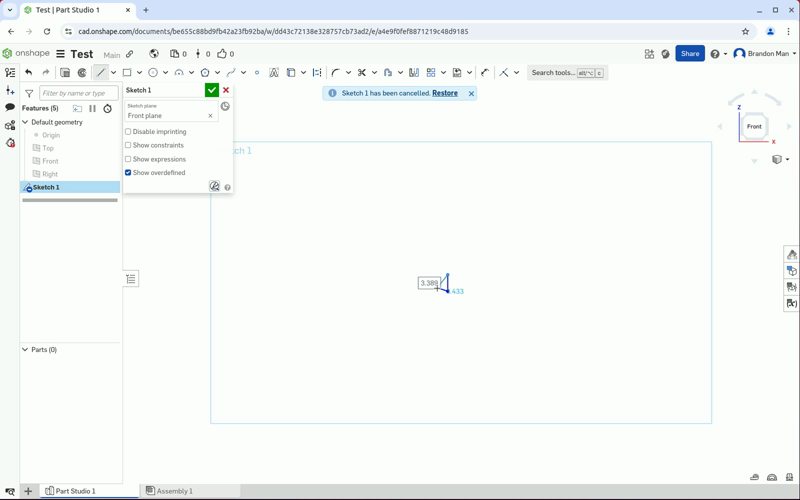
click(437, 287)
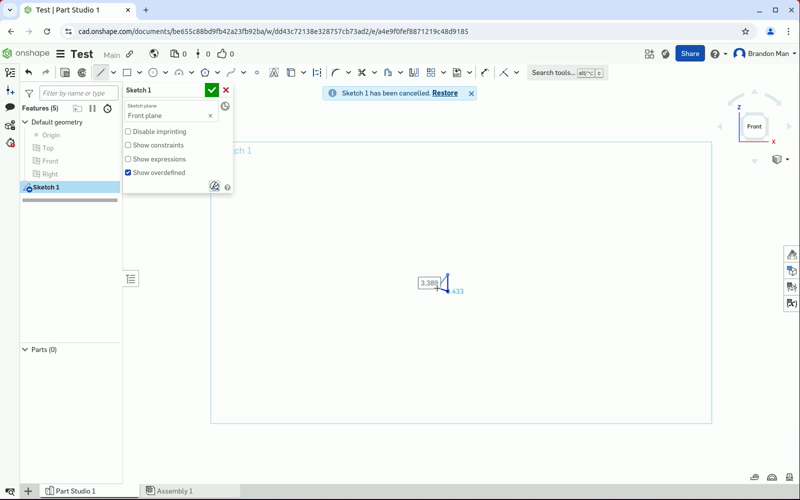
key(esc)
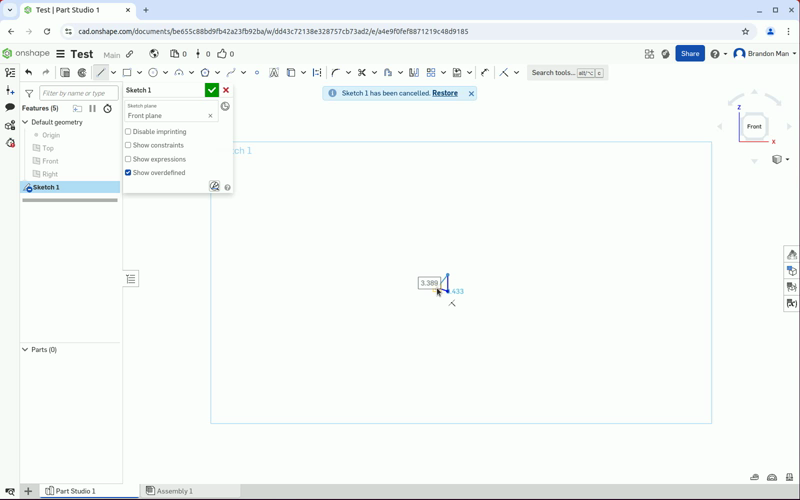
mouse_move(446, 280)
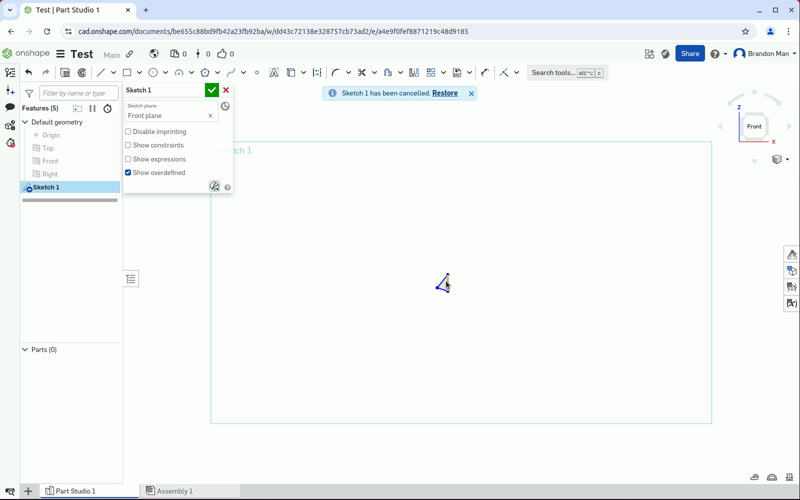
scroll(6)
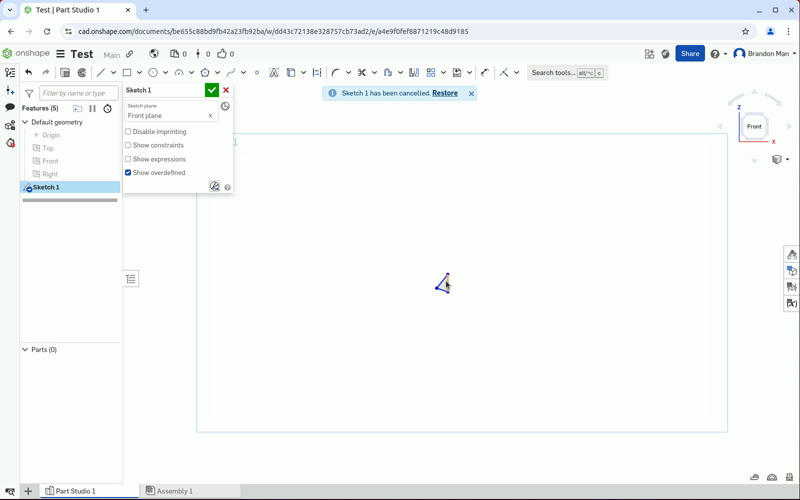
scroll(6)
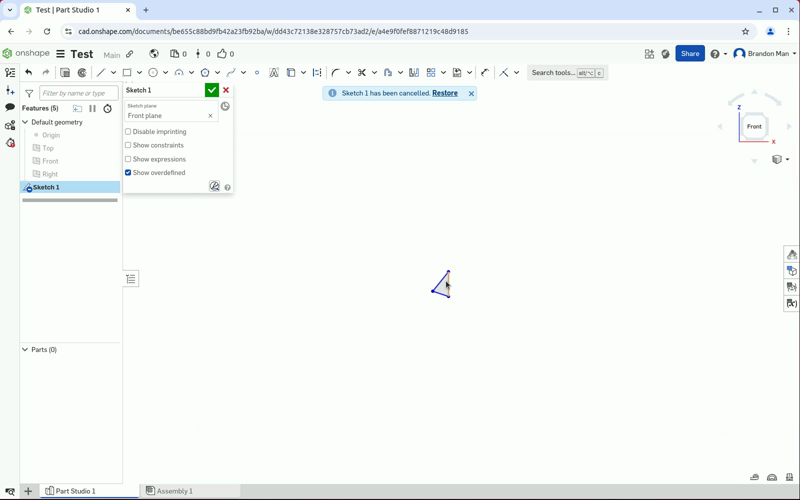
scroll(6)
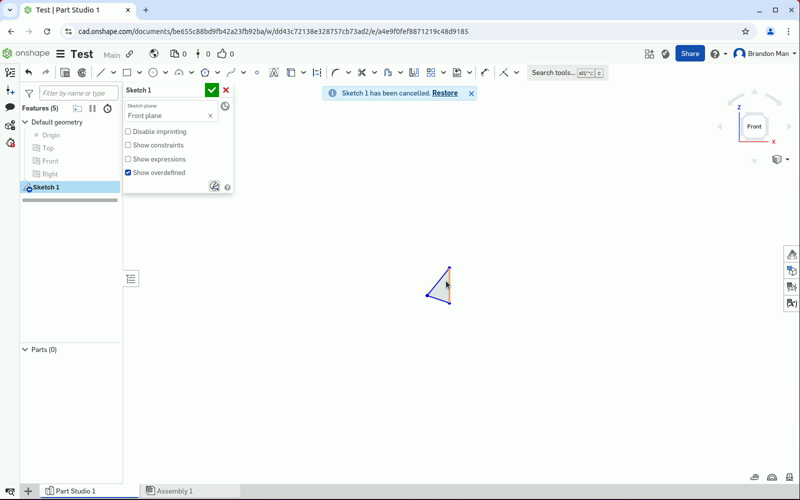
scroll(6)
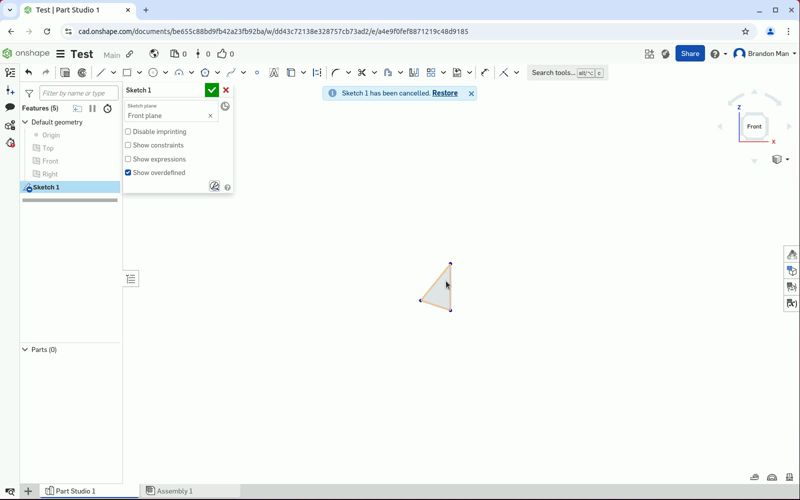
scroll(6)
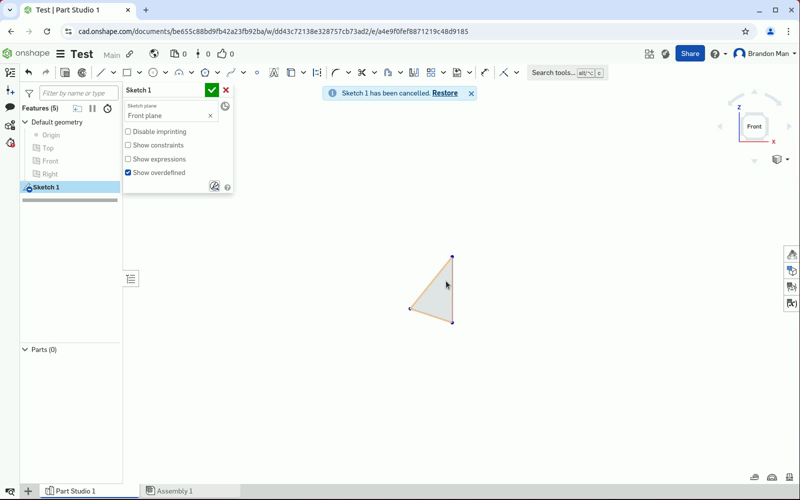
scroll(6)
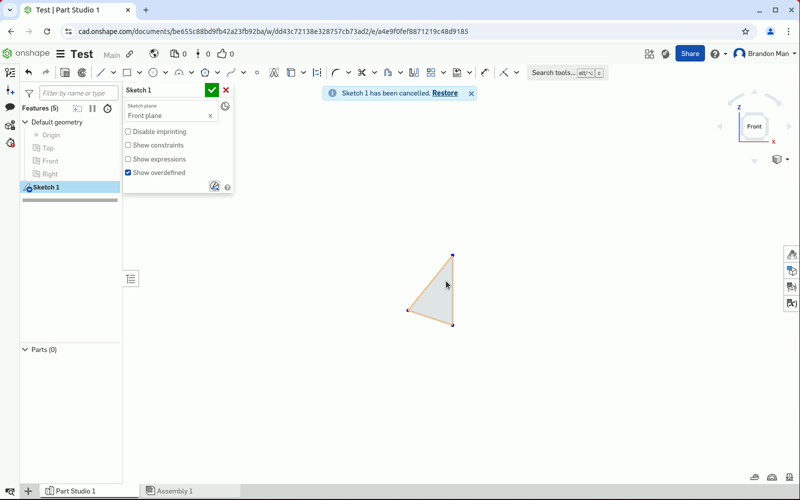
scroll(6)
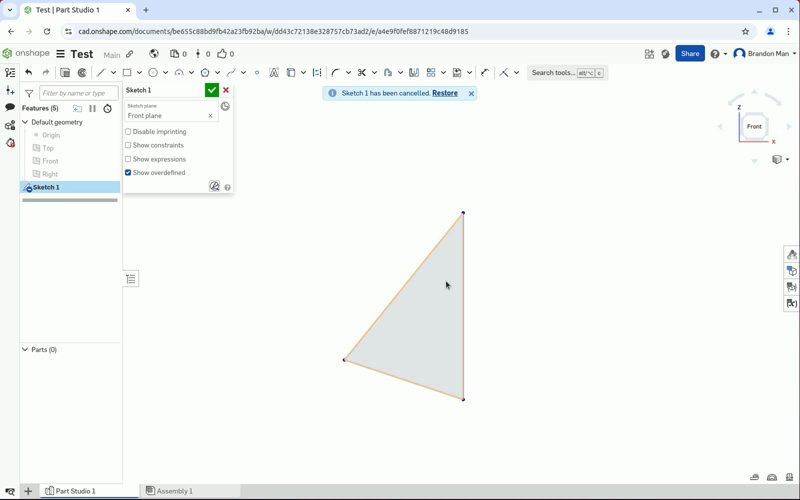
click(446, 280)
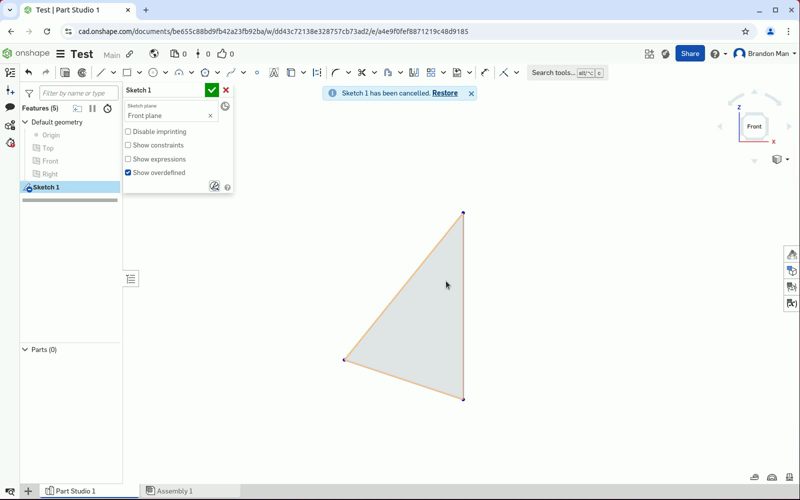
scroll(-6)
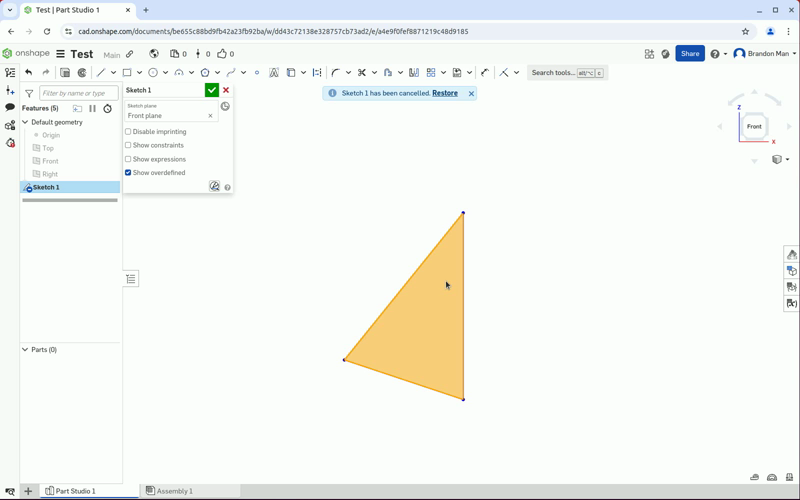
scroll(-6)
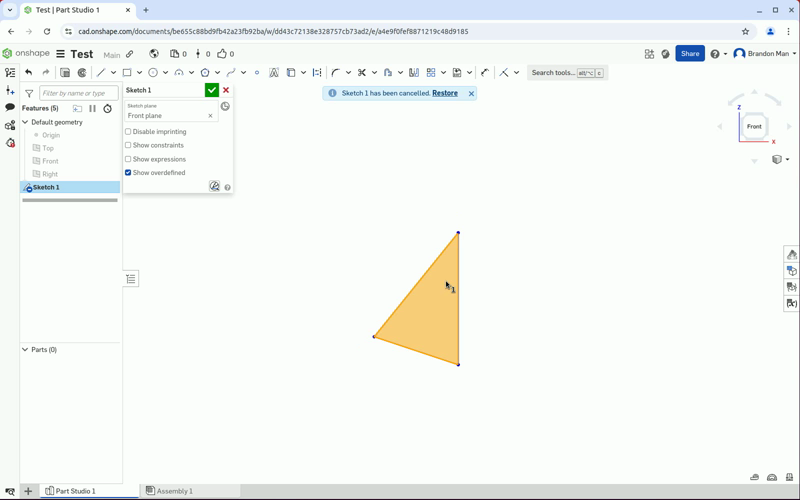
scroll(-6)
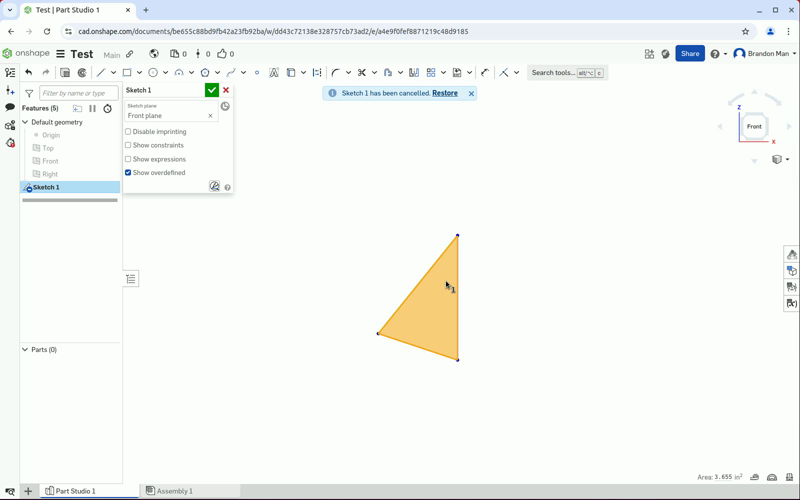
scroll(-6)
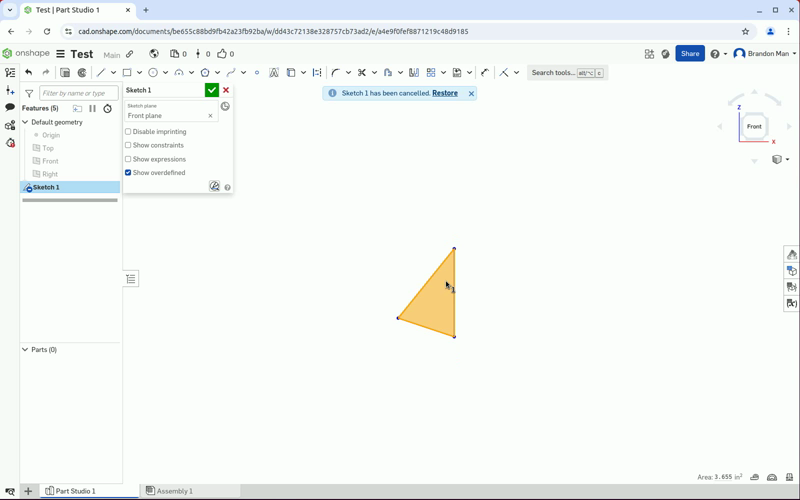
scroll(-6)
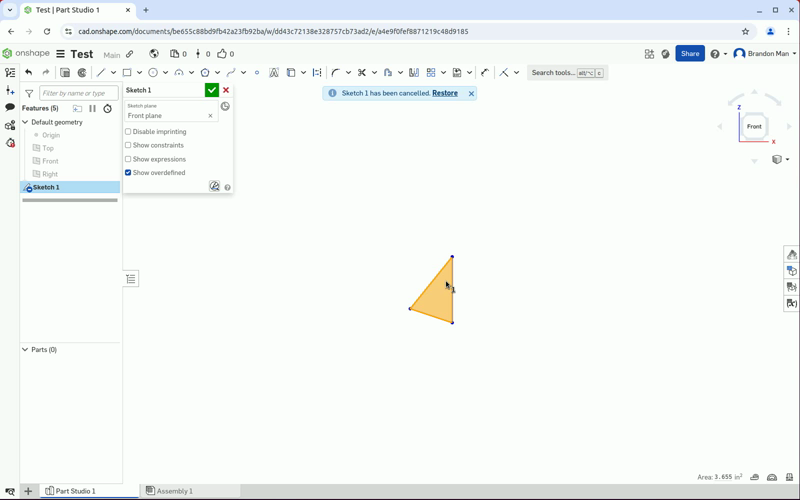
scroll(-6)
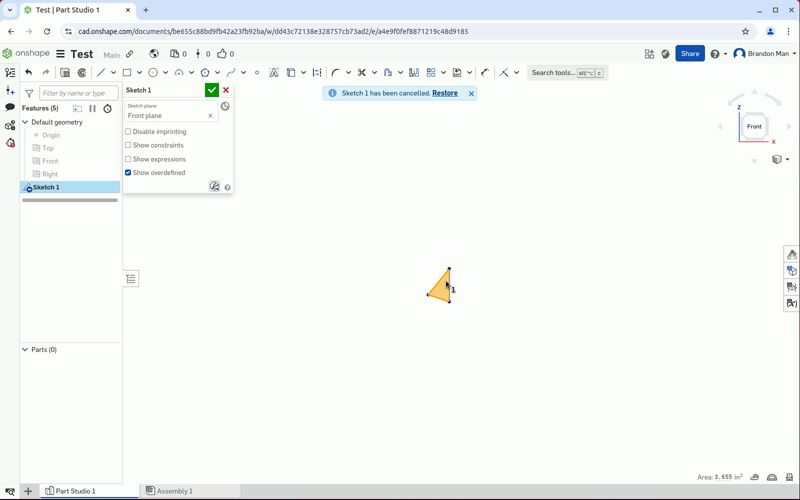
scroll(-6)
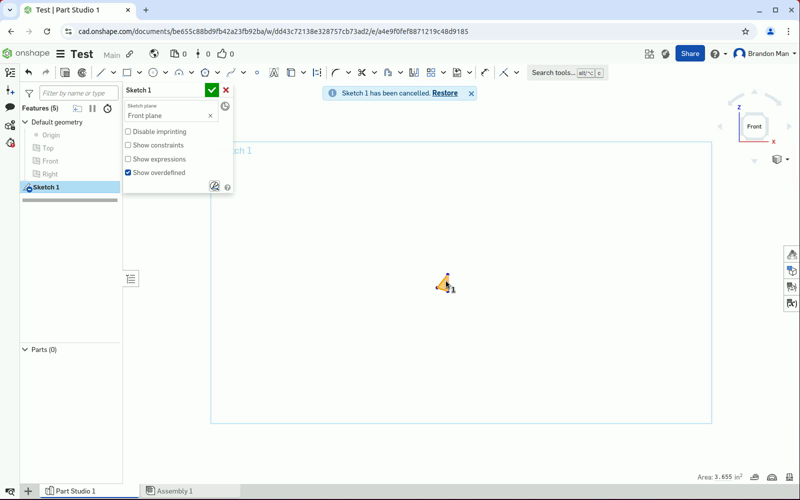
mouse_move(73, 352)
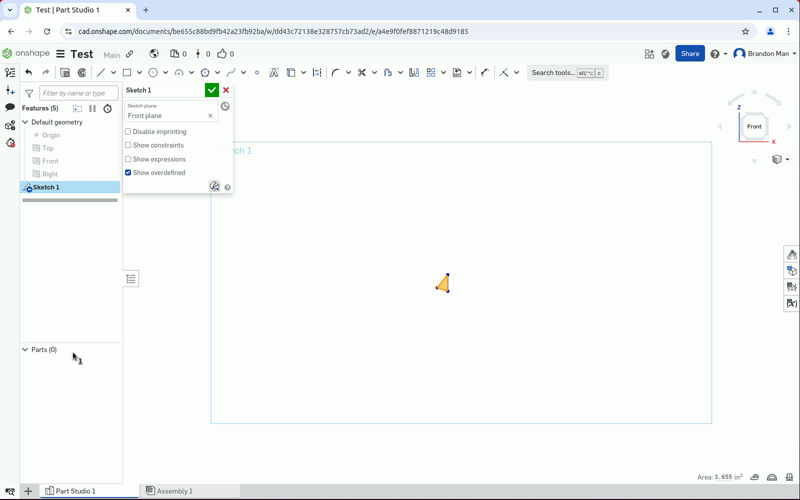
key(shift+y)
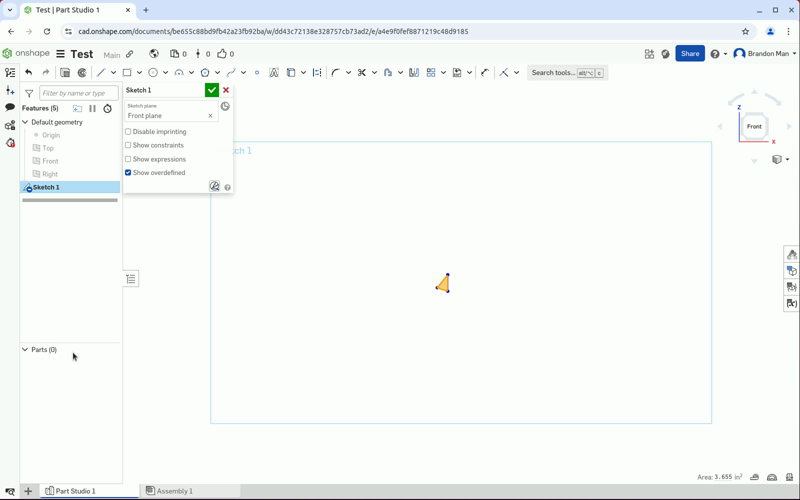
key(shift+e)
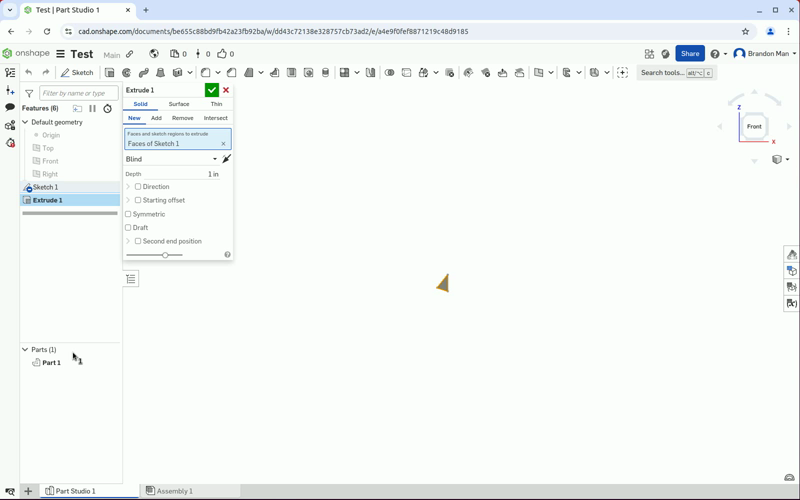
mouse_move(143, 106)
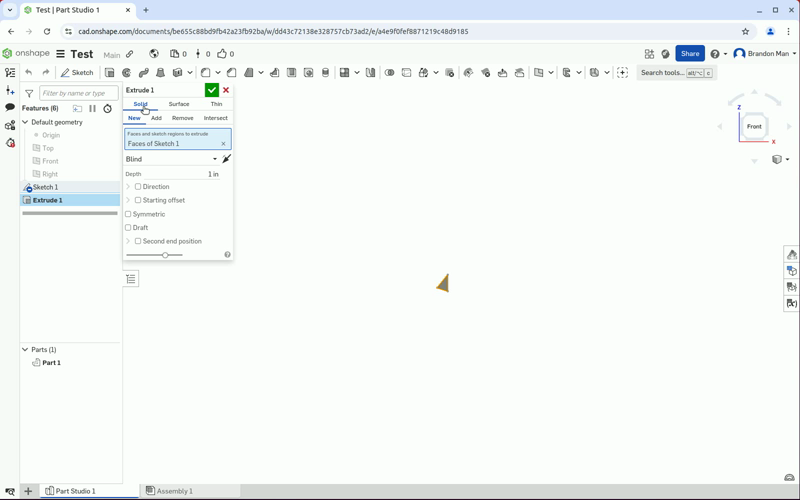
click(143, 106)
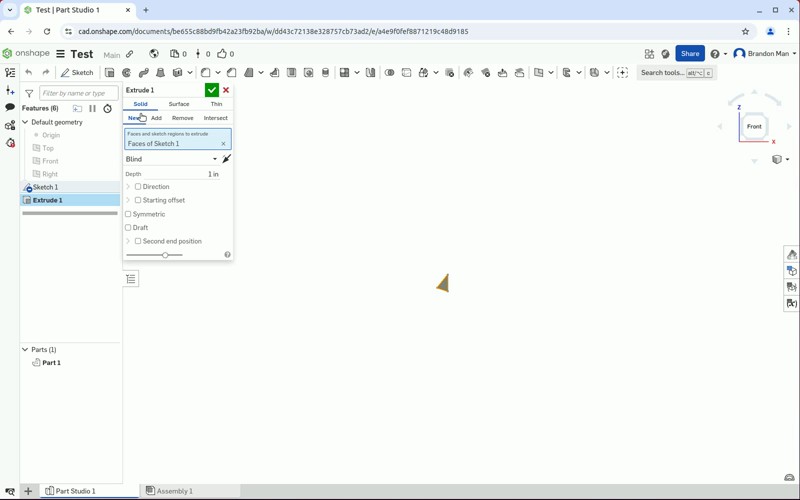
mouse_move(137, 120)
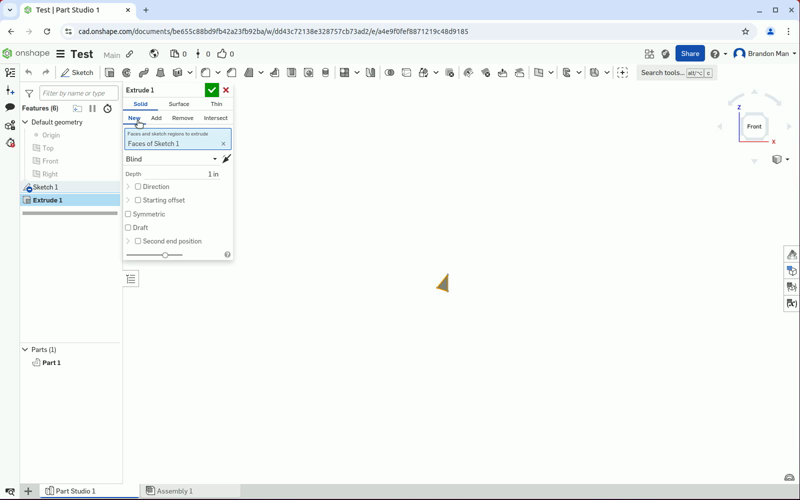
click(137, 120)
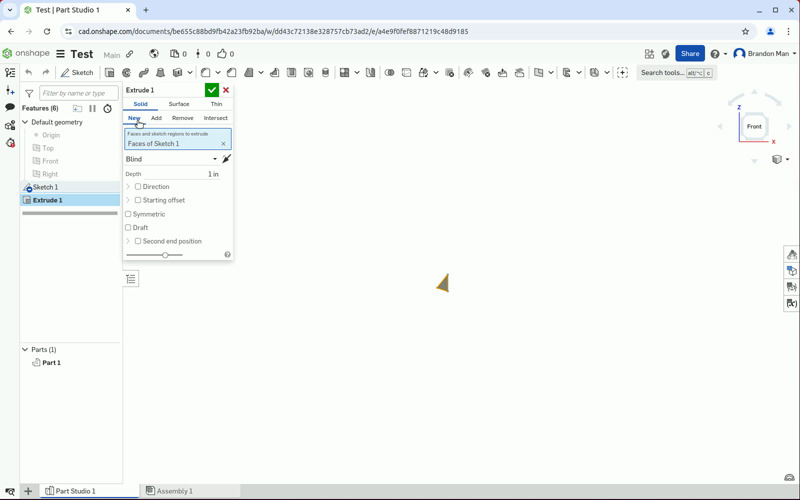
key(tab, 4)
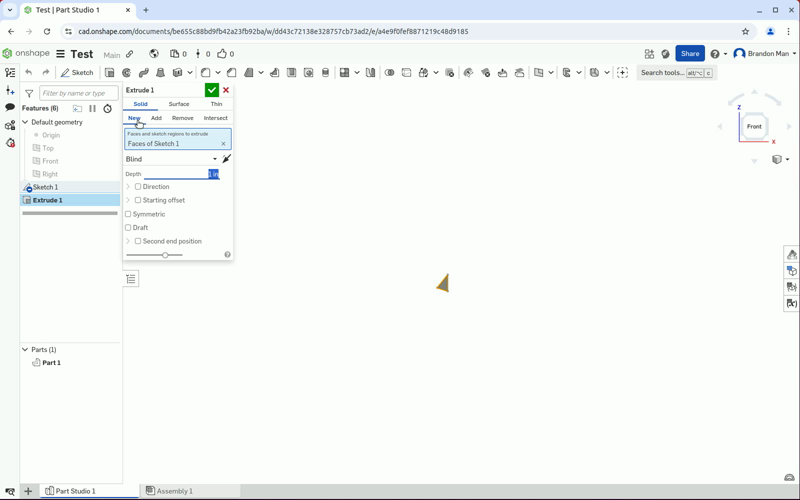
text(23.108)
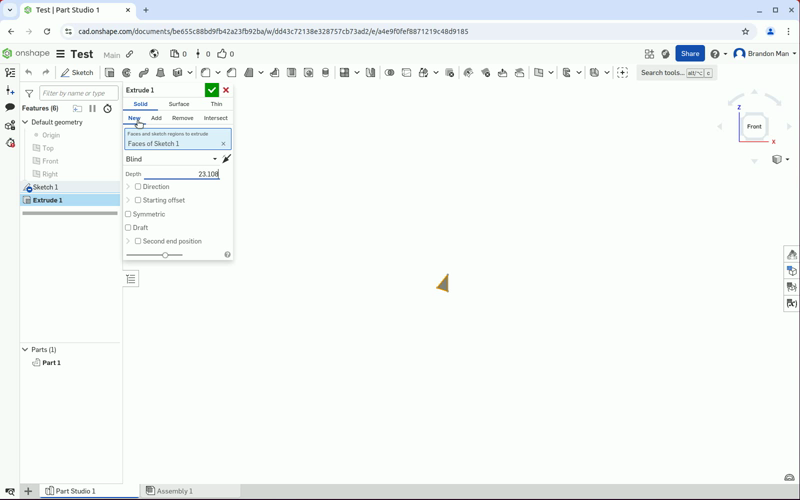
key(enter)
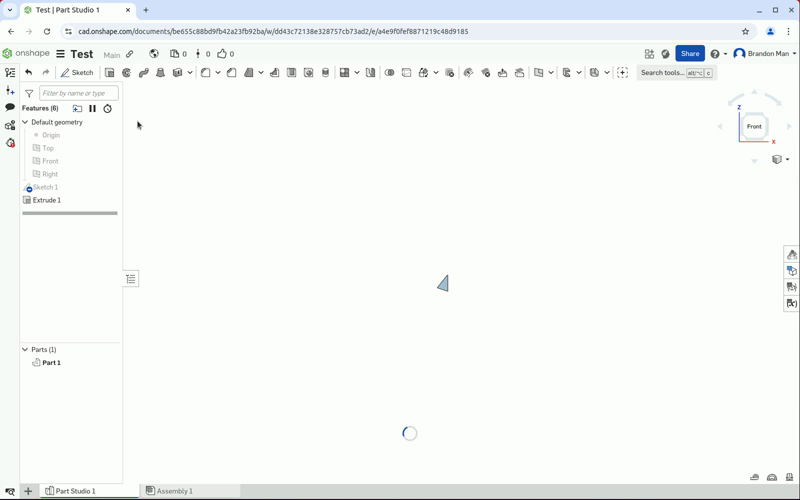
key(shift+h)
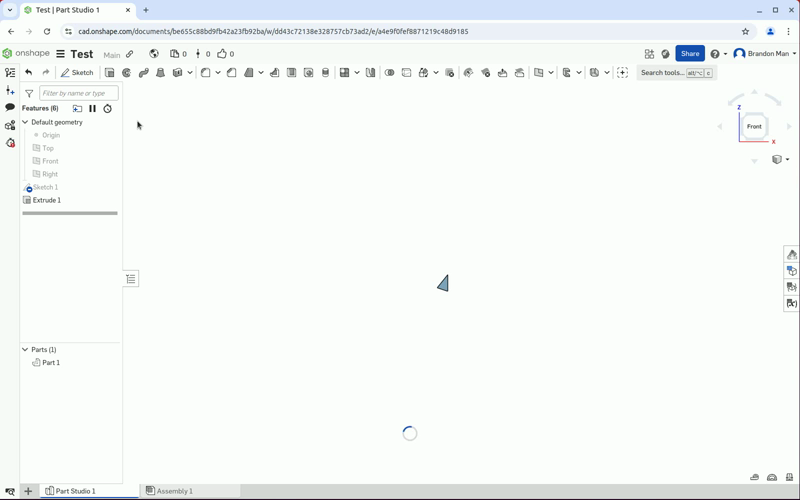
key(shift+h)
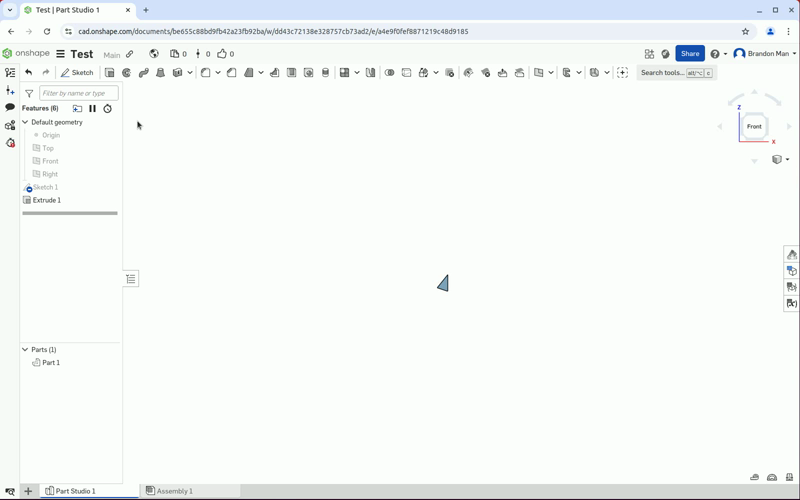
mouse_move(73, 189)
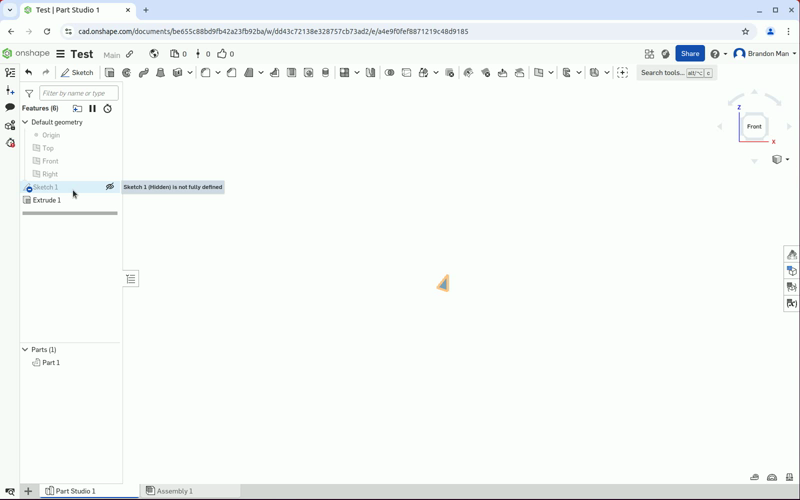
click(73, 189)
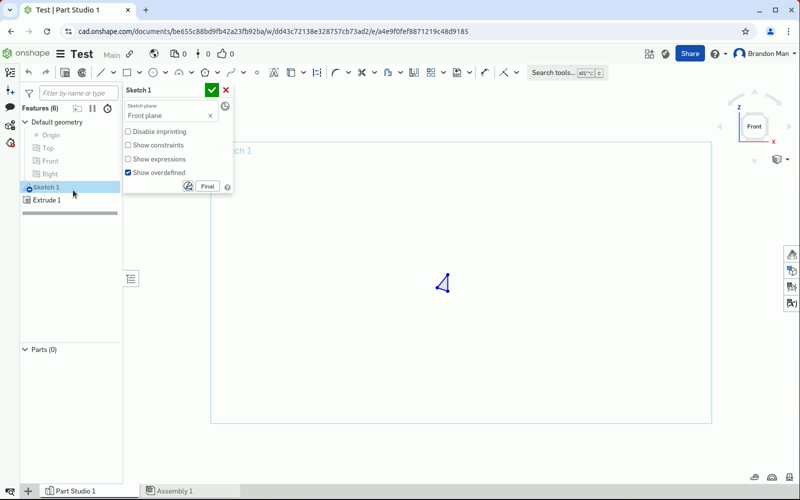
mouse_move(229, 92)
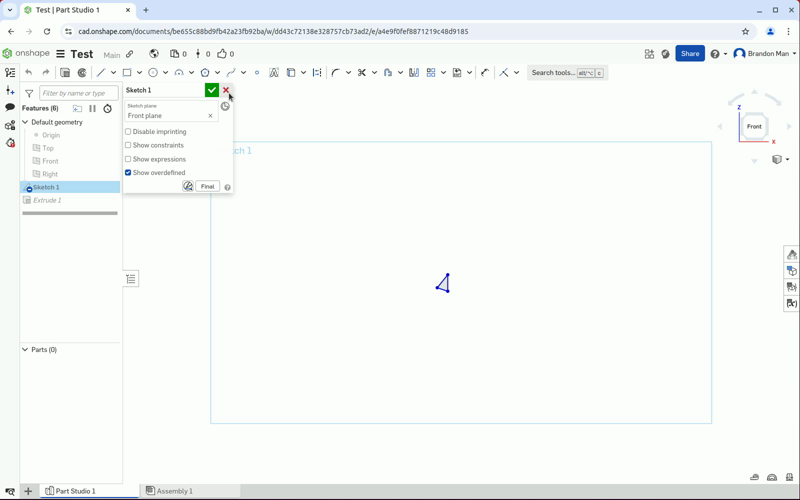
click(229, 92)
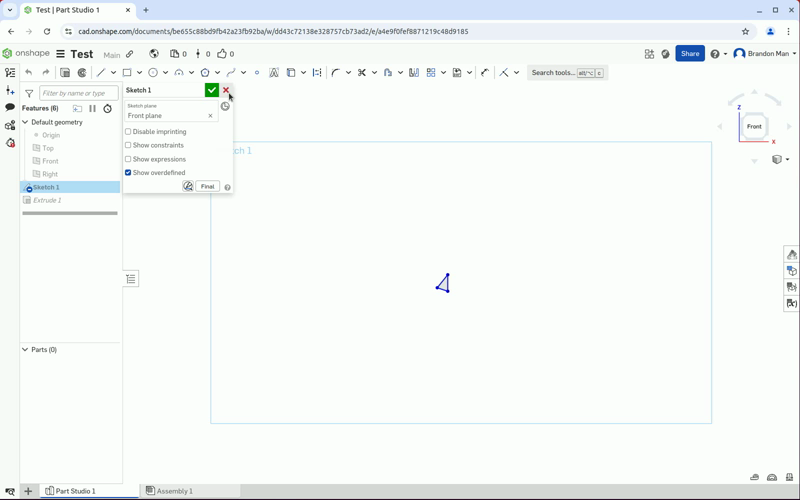
key(shift+s)
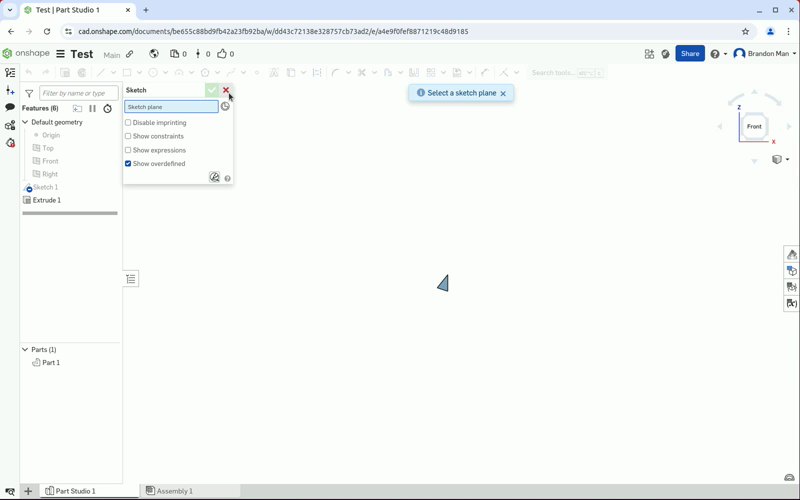
mouse_move(73, 163)
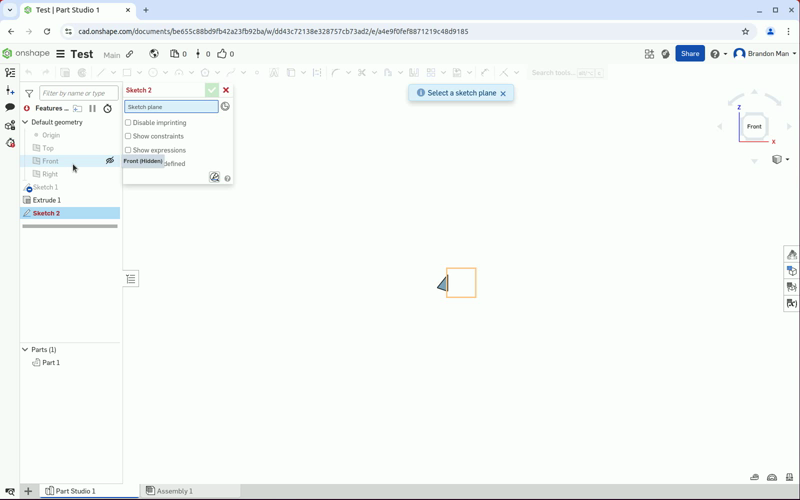
click(73, 163)
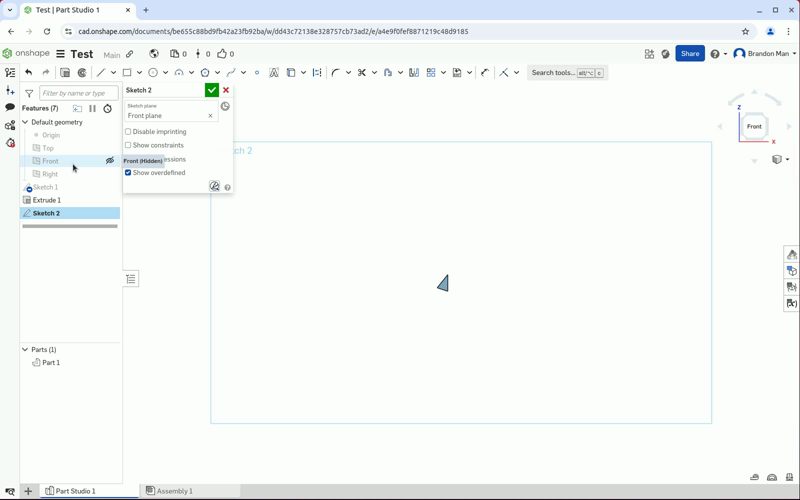
mouse_move(73, 352)
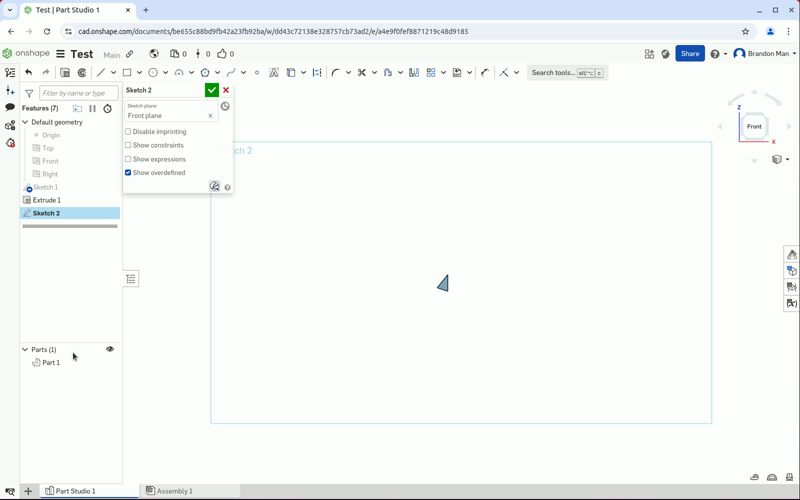
key(y)
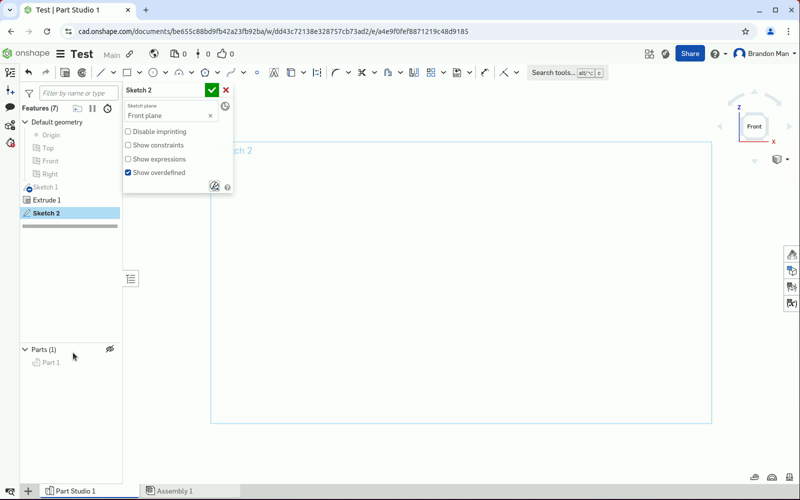
key(l)
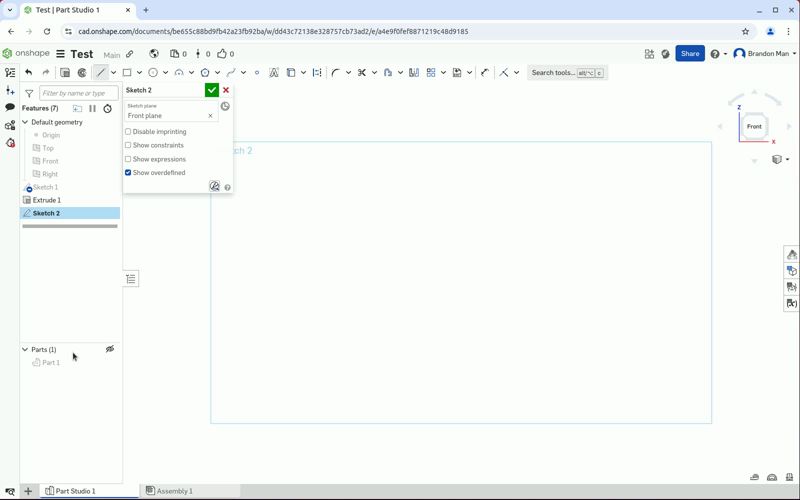
key_down(shift)
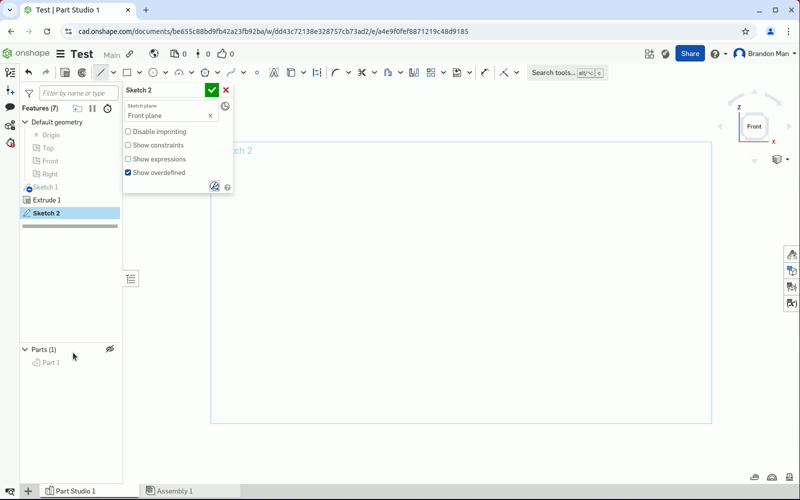
mouse_move(474, 291)
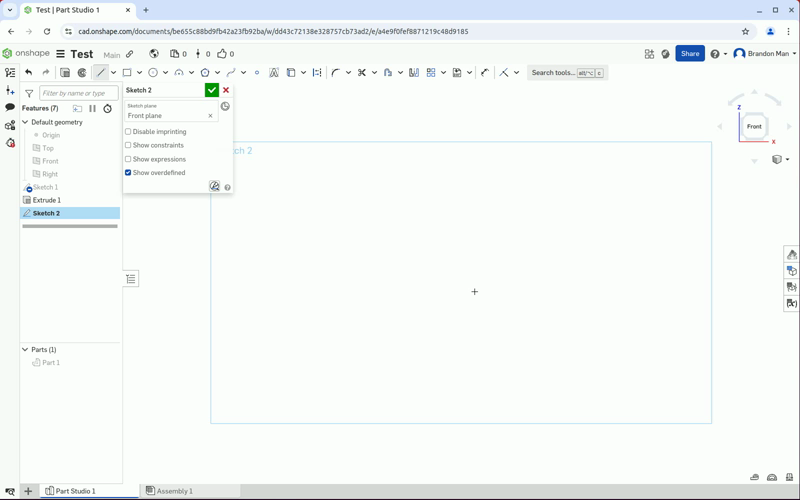
click(474, 291)
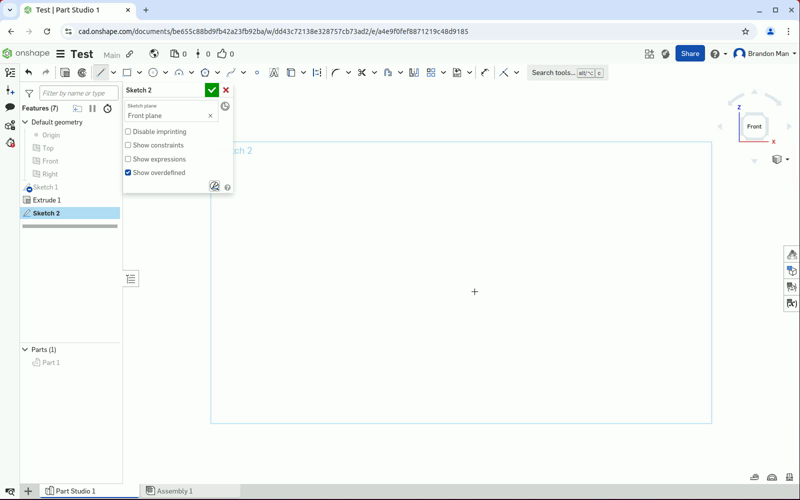
key_up(shift)
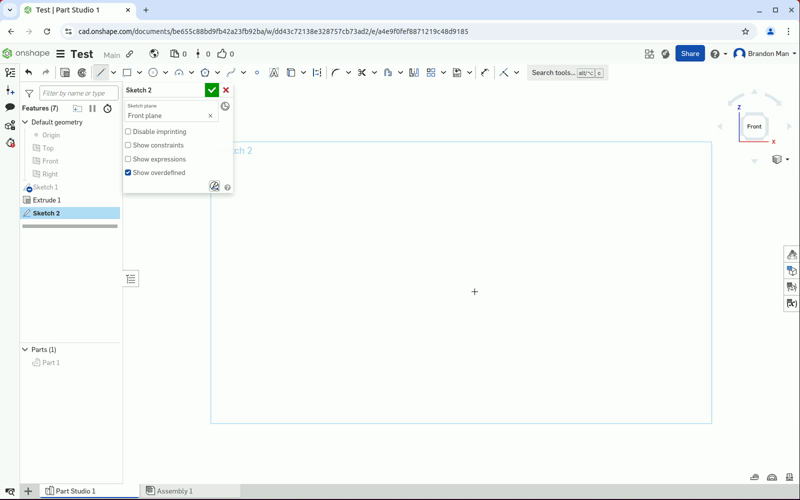
key_down(shift)
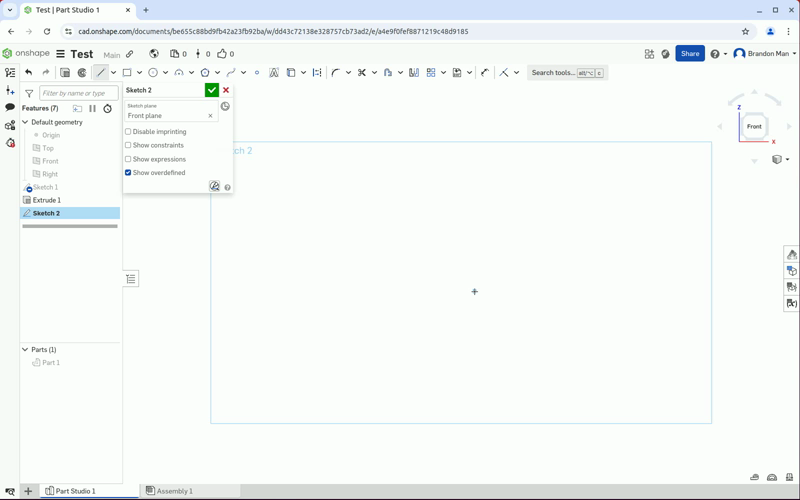
mouse_move(504, 291)
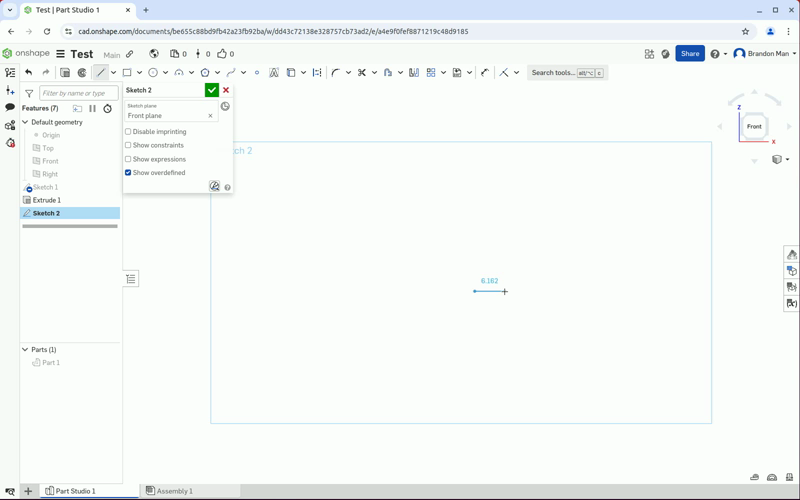
mouse_move(487, 277)
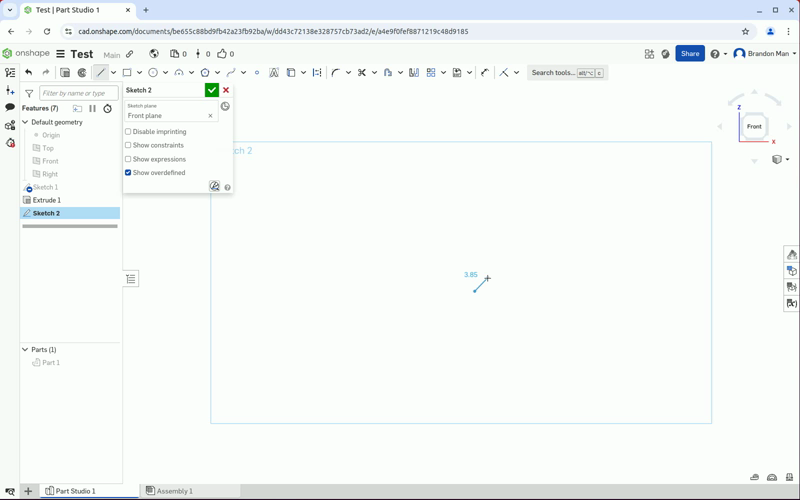
click(487, 277)
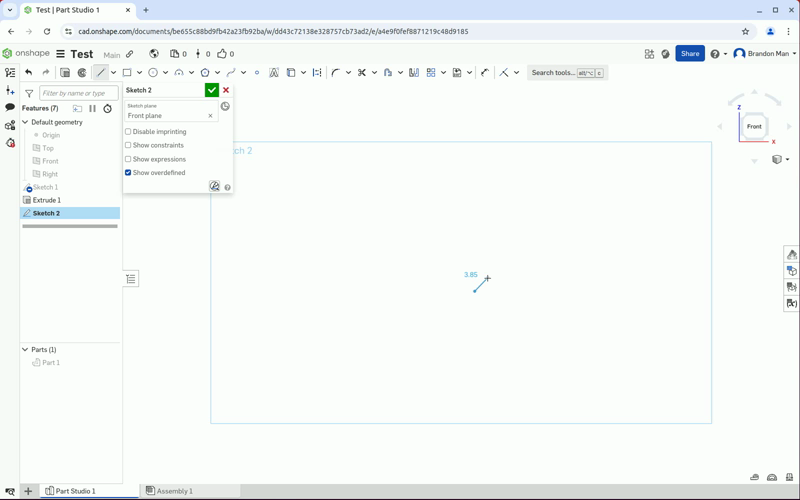
key_up(shift)
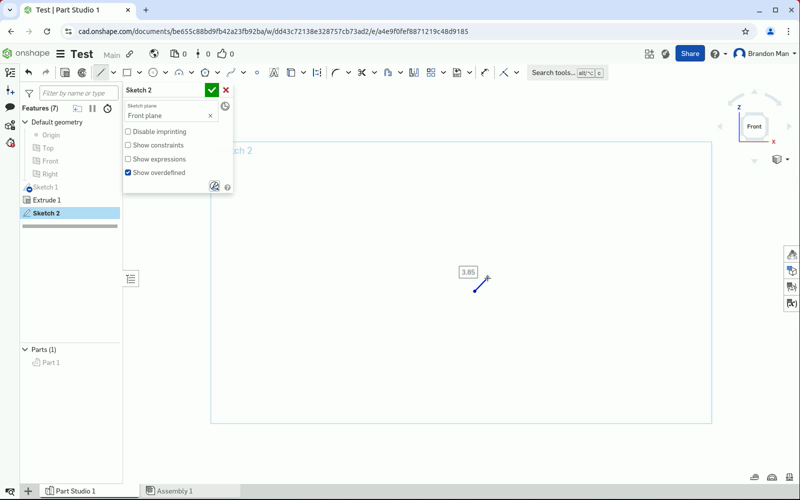
key_down(shift)
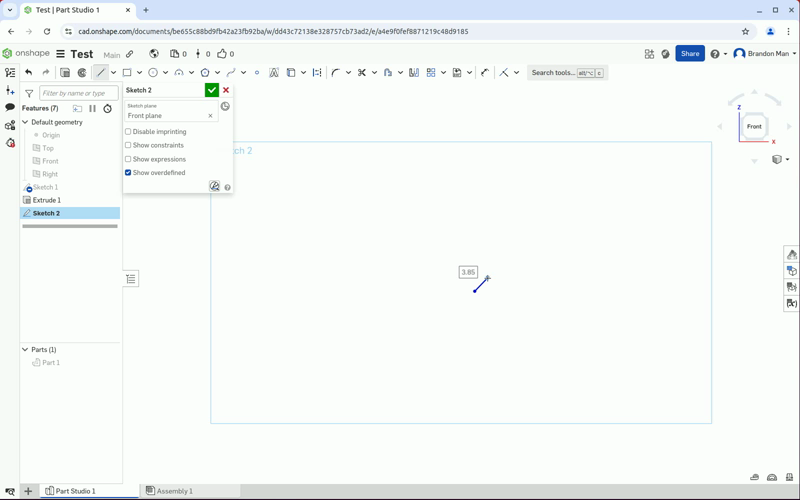
mouse_move(517, 277)
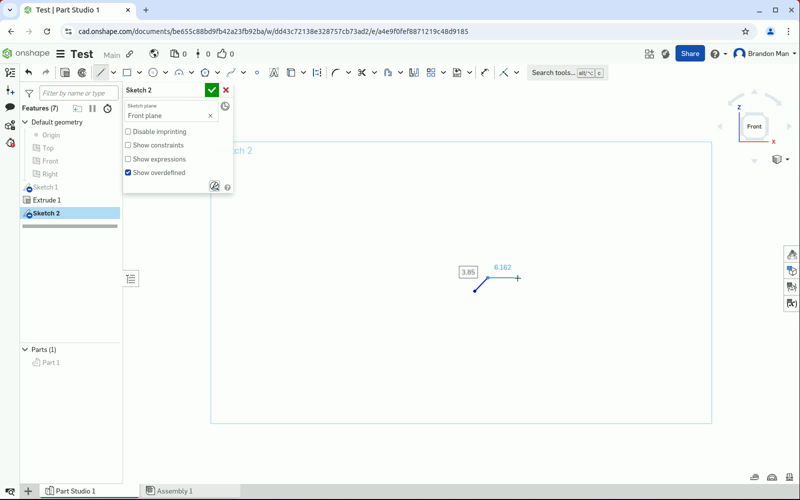
mouse_move(474, 274)
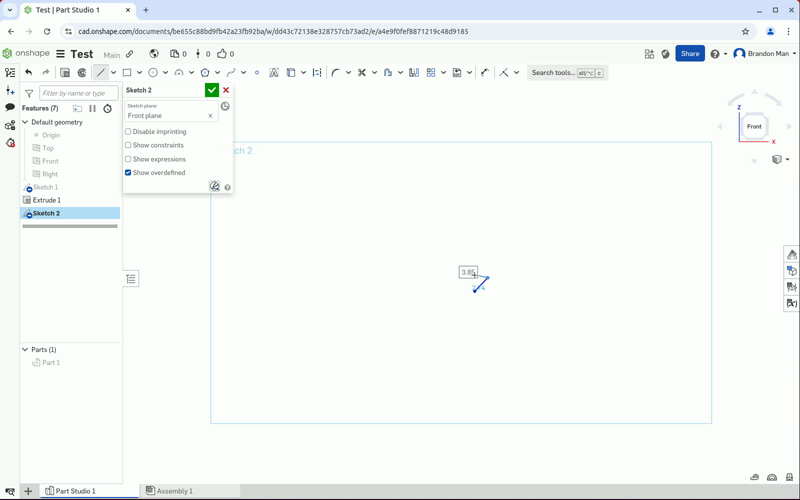
click(474, 274)
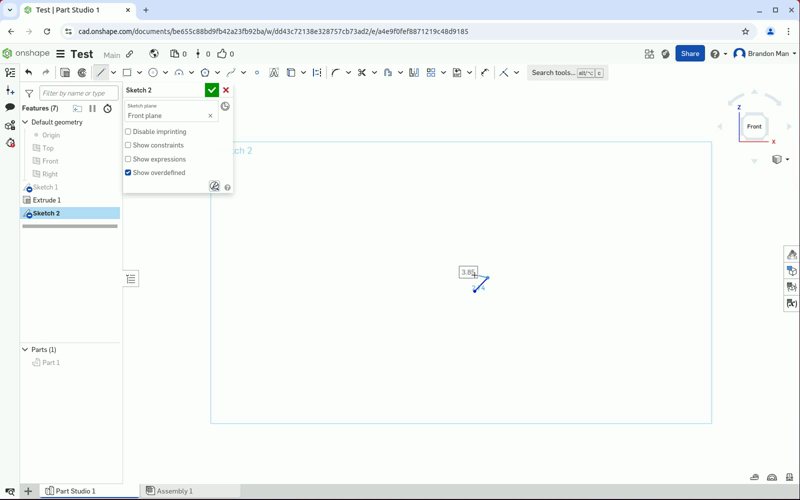
key_up(shift)
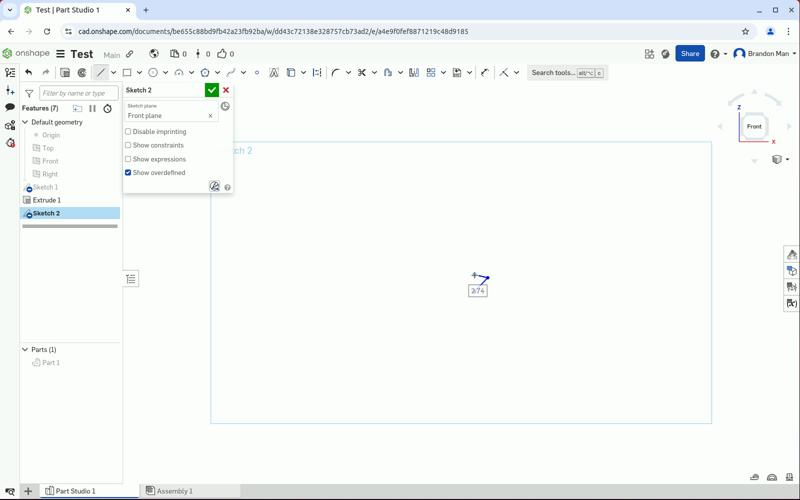
mouse_move(504, 274)
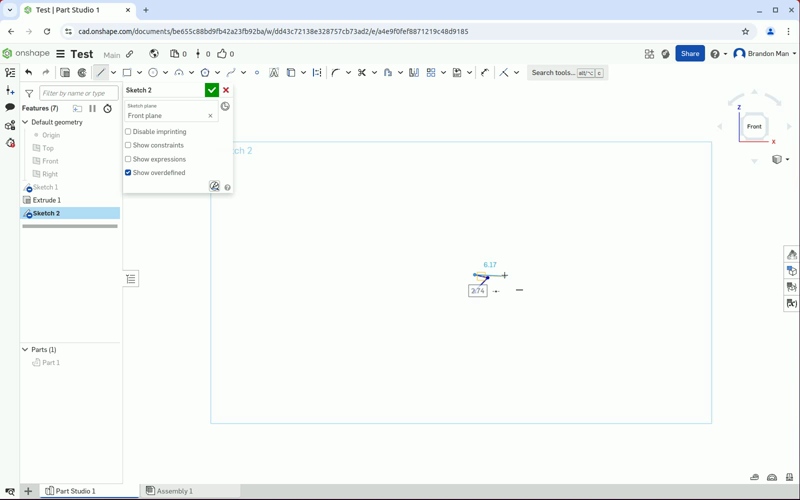
key_down(shift)
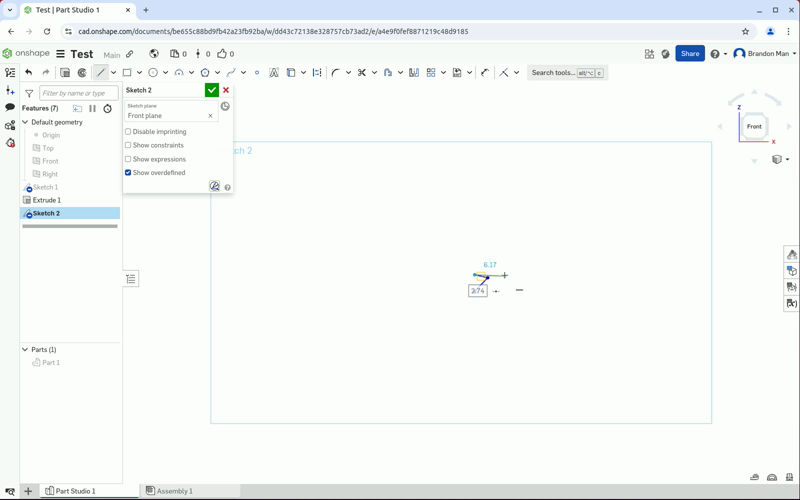
mouse_move(474, 291)
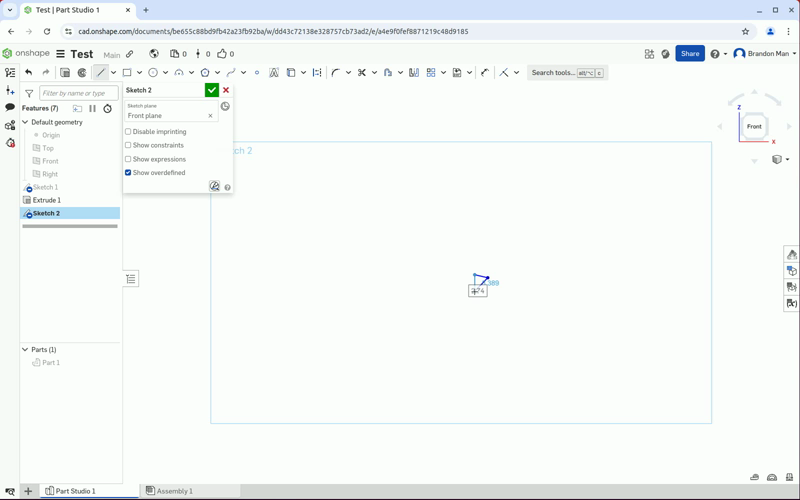
key_up(shift)
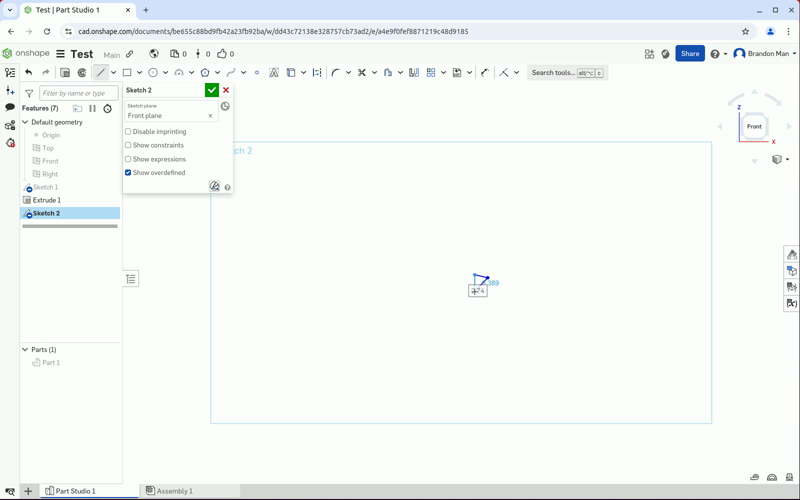
click(474, 291)
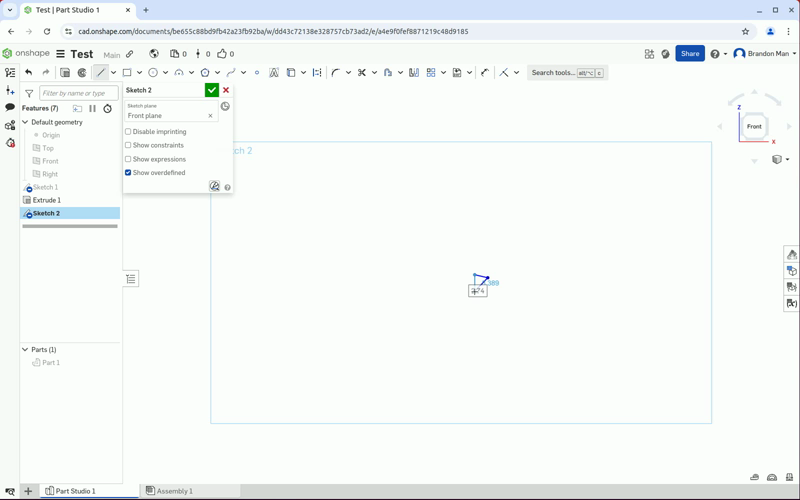
key(esc)
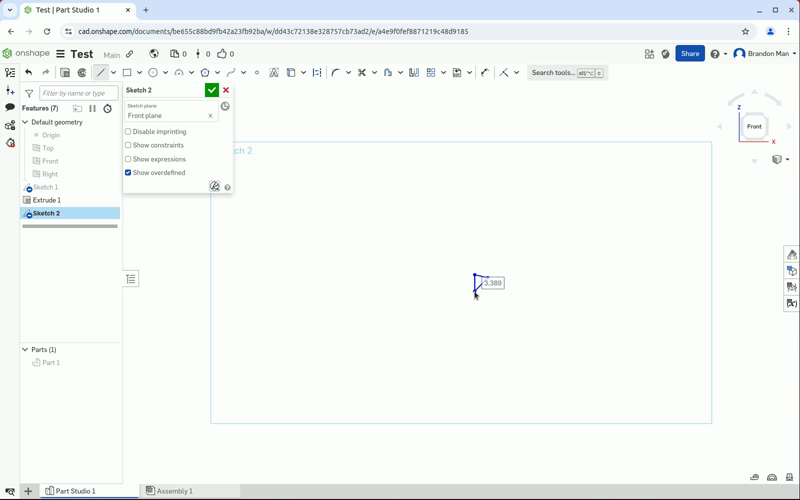
mouse_move(480, 282)
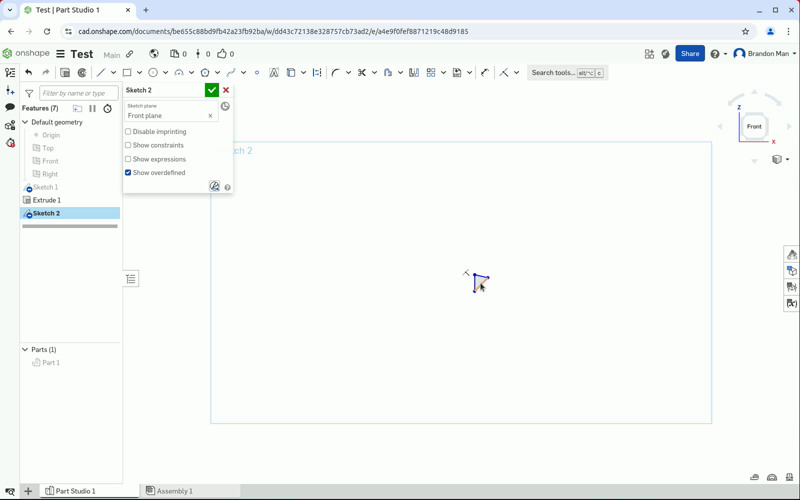
scroll(6)
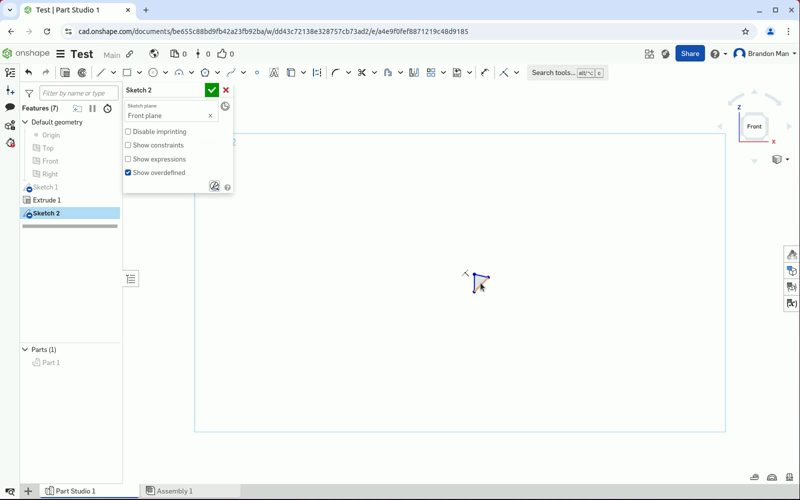
scroll(6)
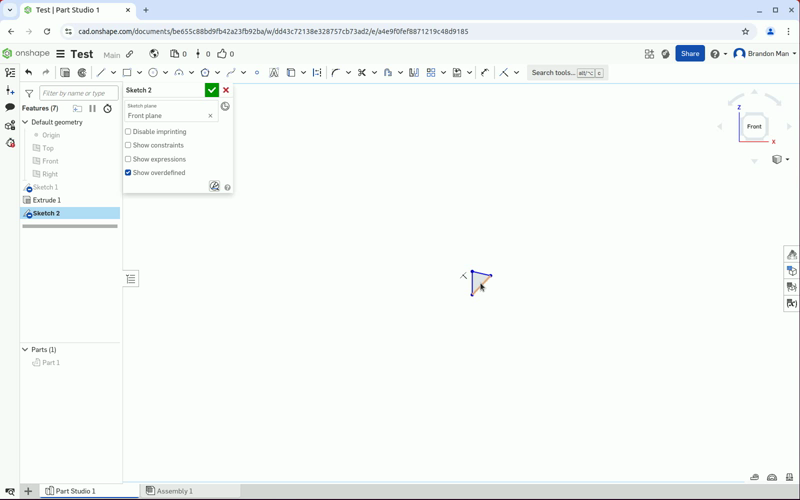
scroll(6)
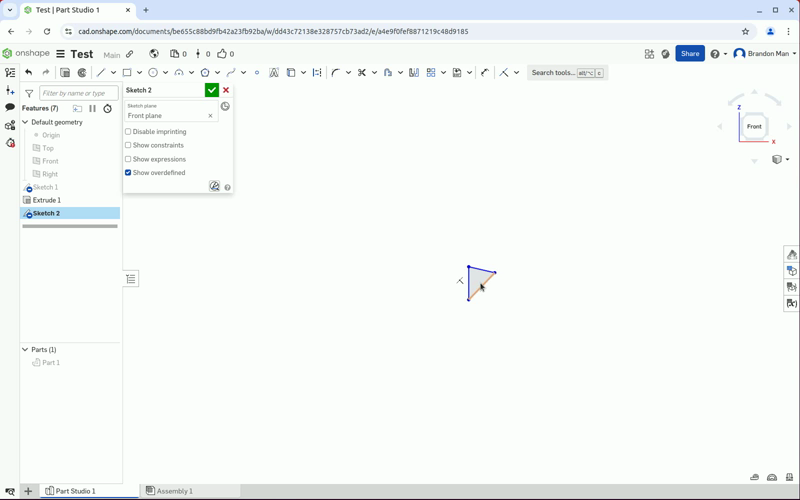
scroll(6)
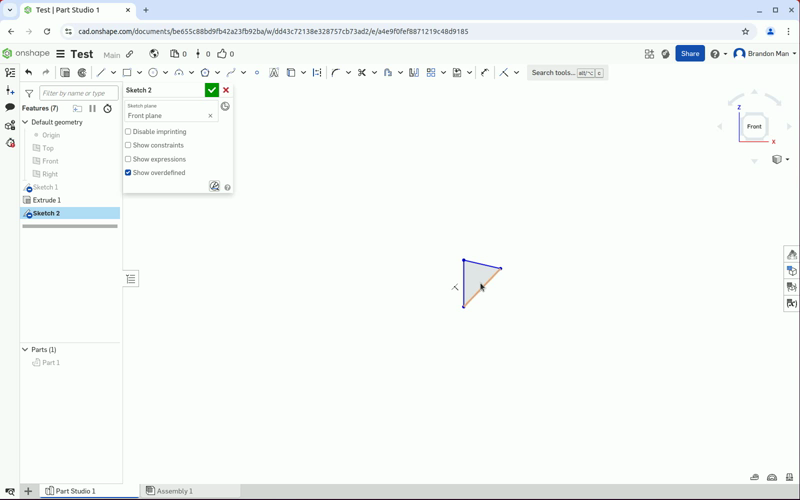
scroll(6)
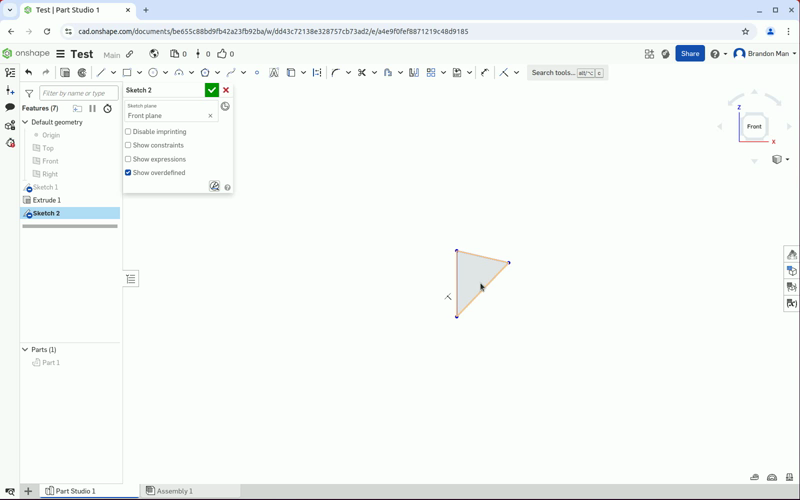
scroll(6)
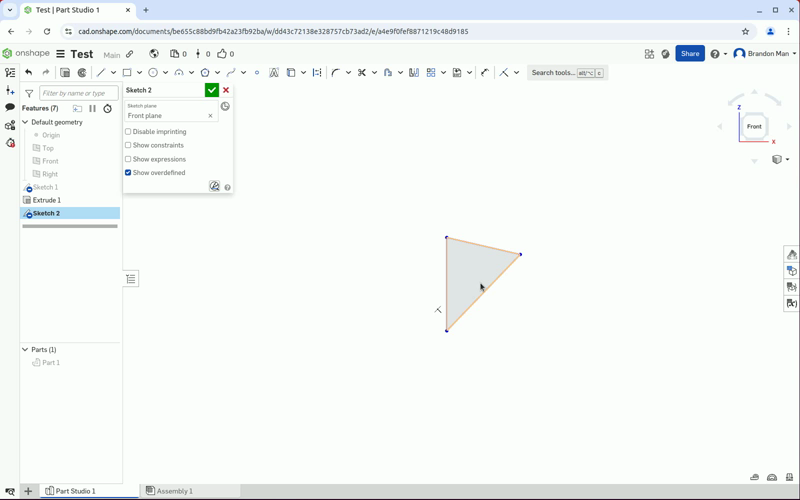
scroll(6)
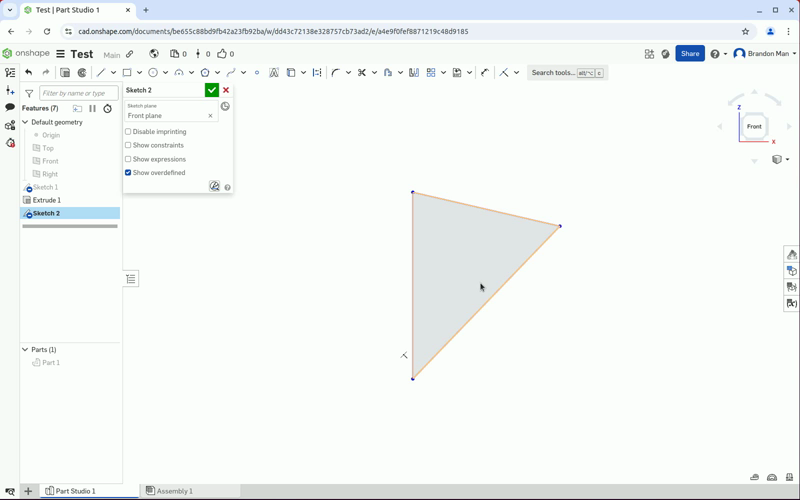
click(480, 282)
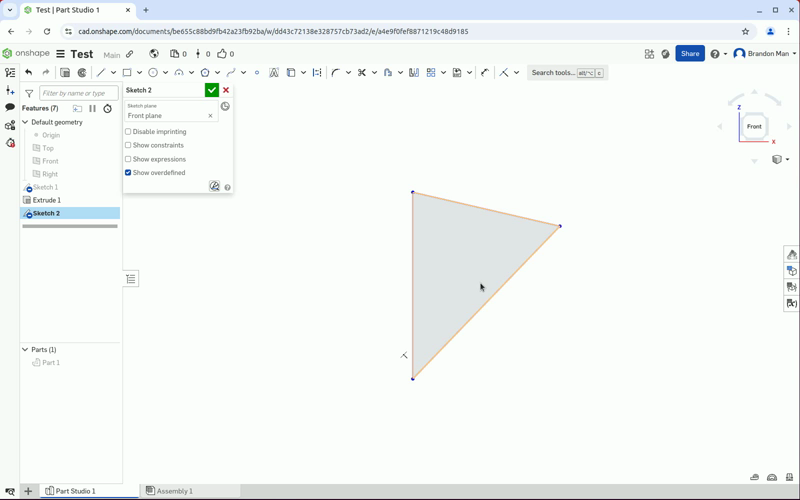
scroll(-6)
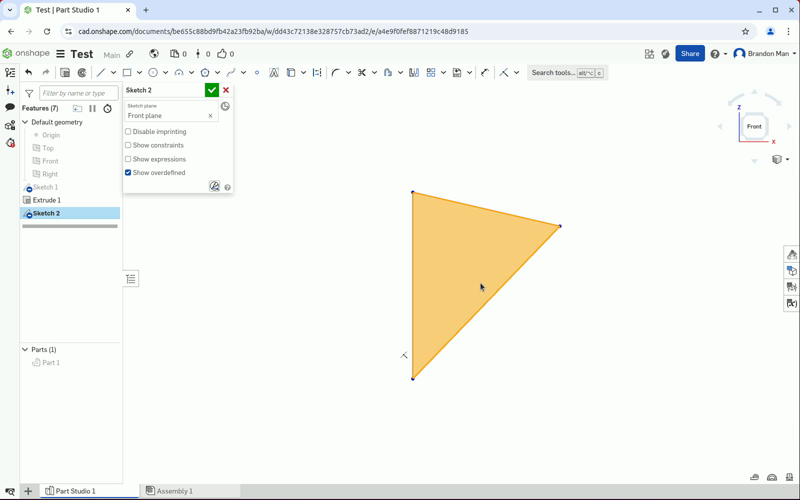
scroll(-6)
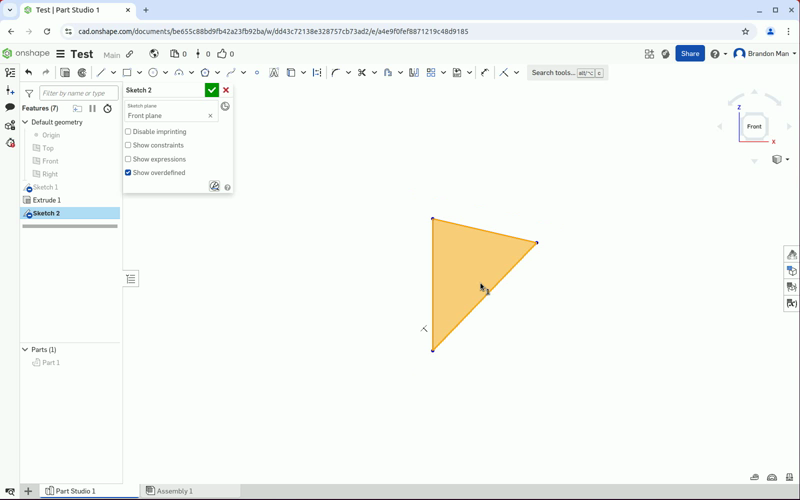
scroll(-6)
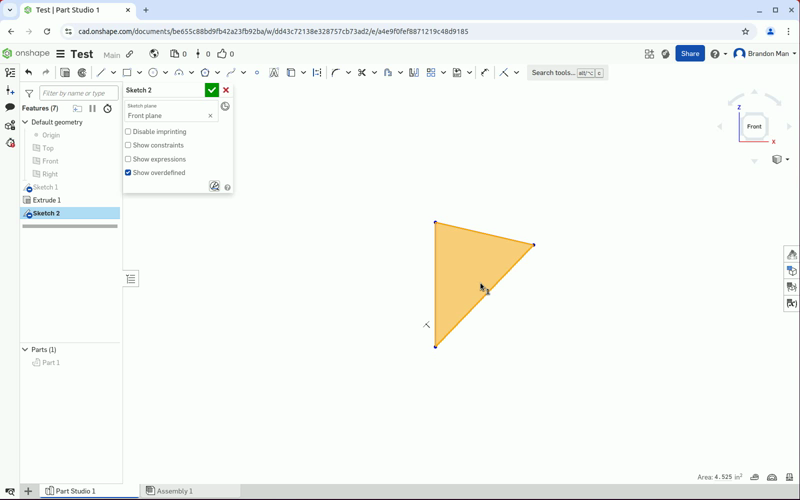
scroll(-6)
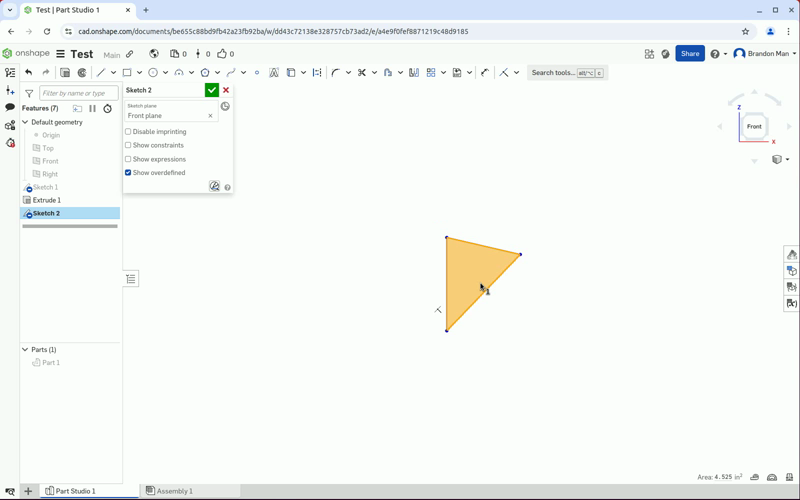
scroll(-6)
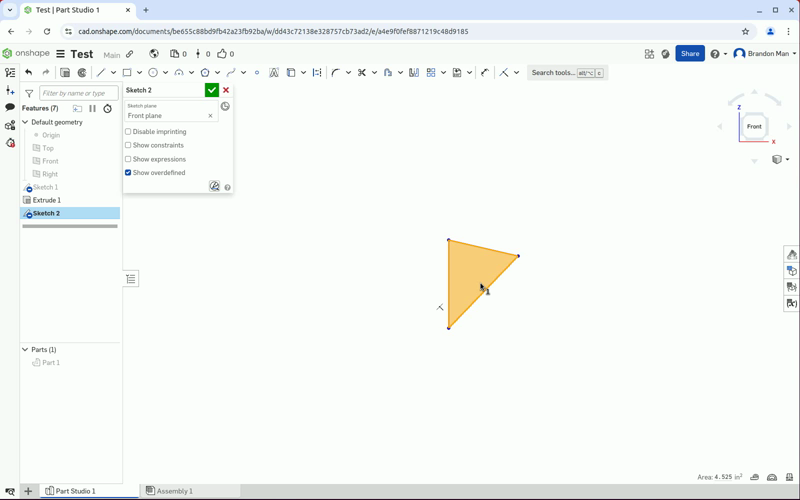
scroll(-6)
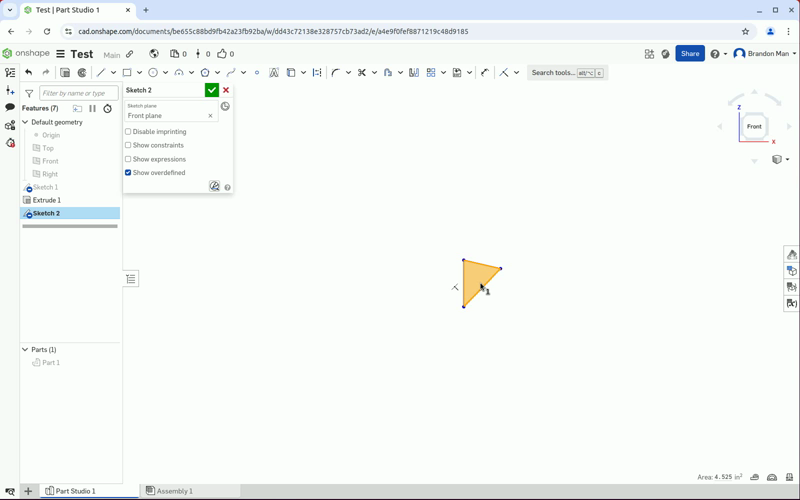
scroll(-6)
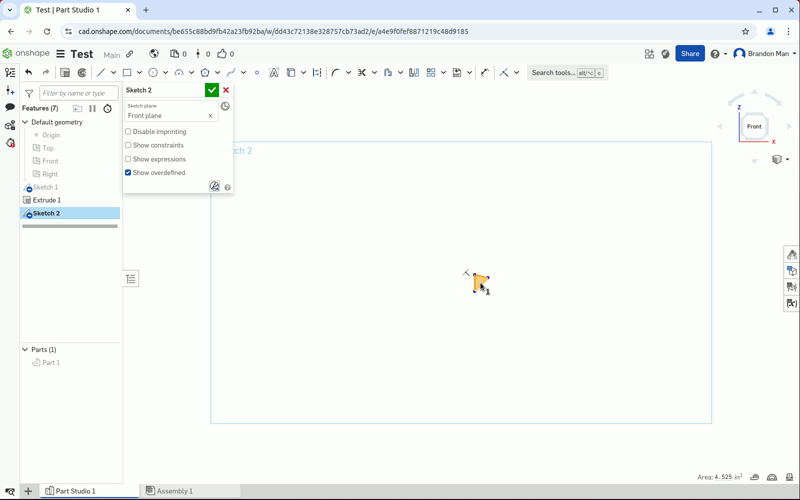
mouse_move(73, 352)
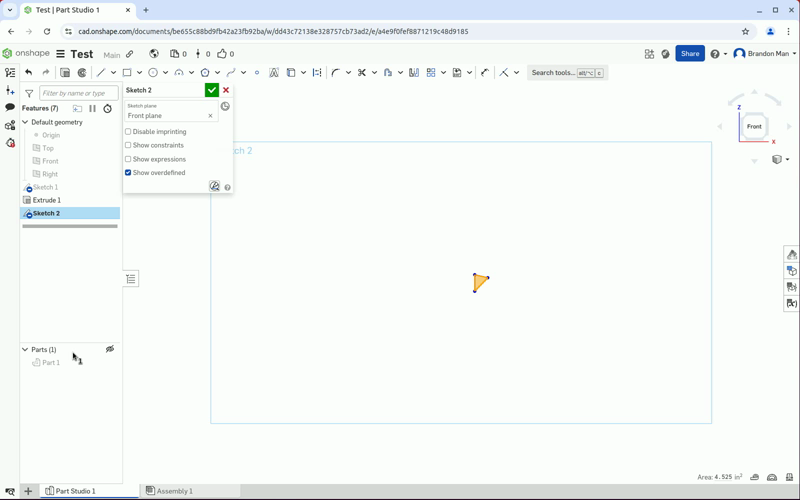
key(shift+y)
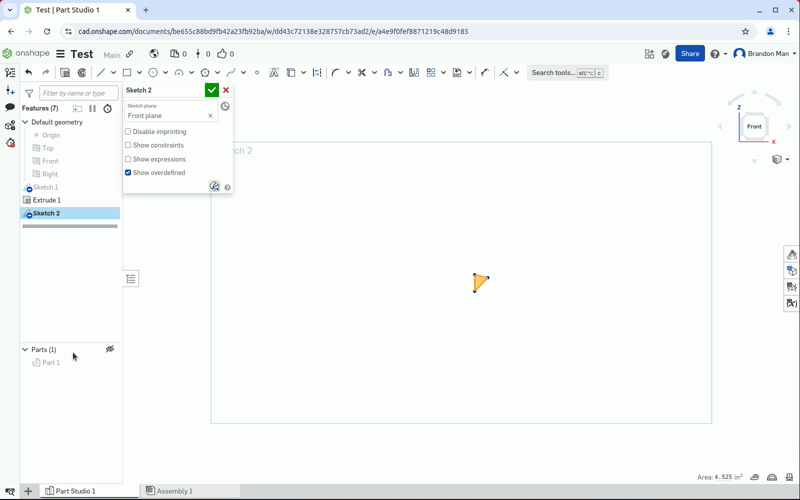
key(shift+e)
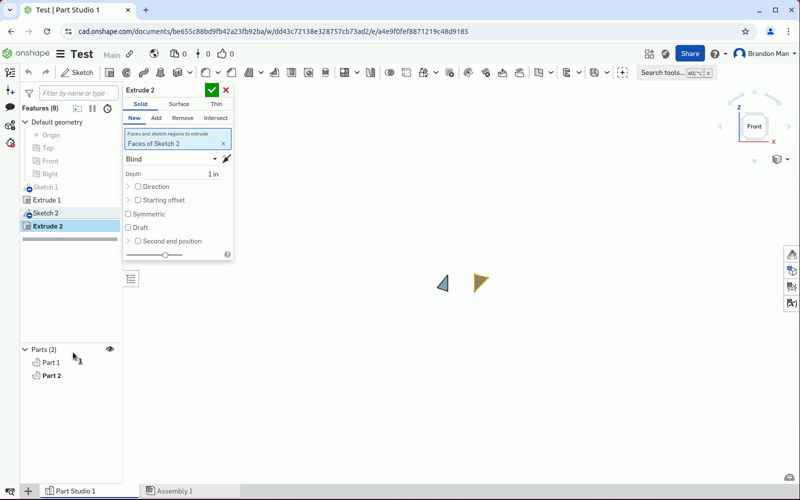
mouse_move(143, 106)
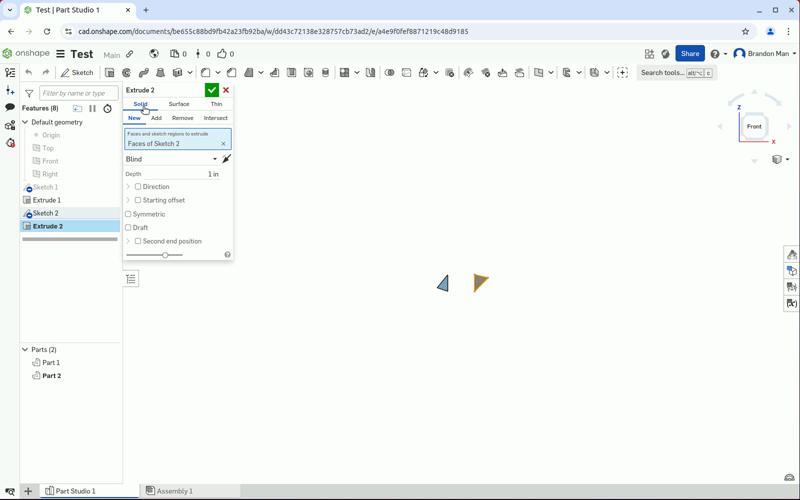
click(143, 106)
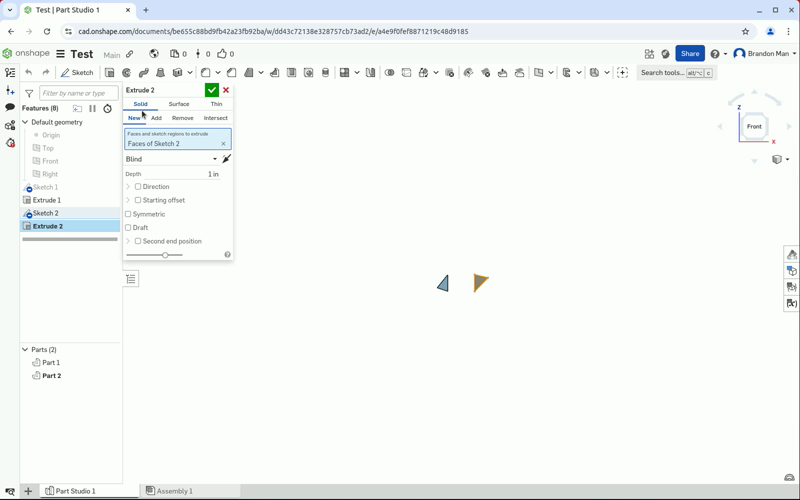
mouse_move(137, 120)
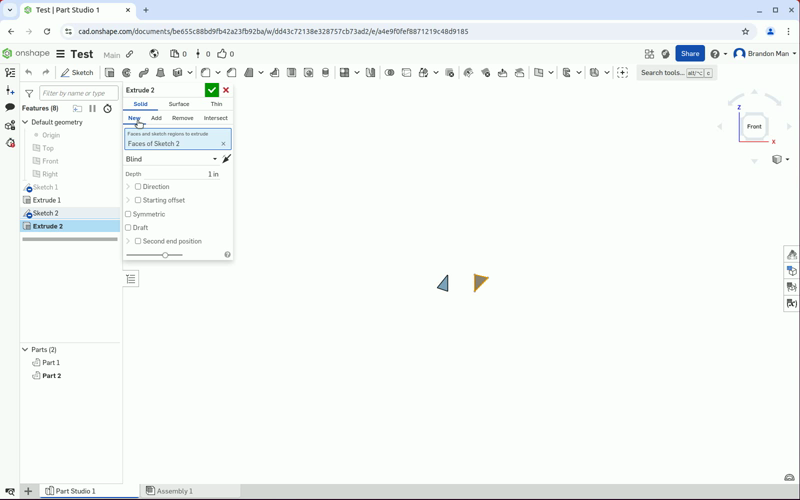
click(137, 120)
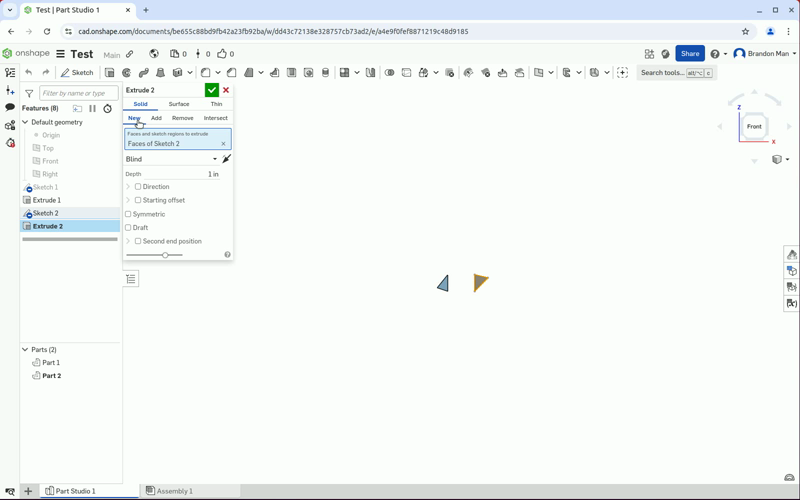
key(tab, 4)
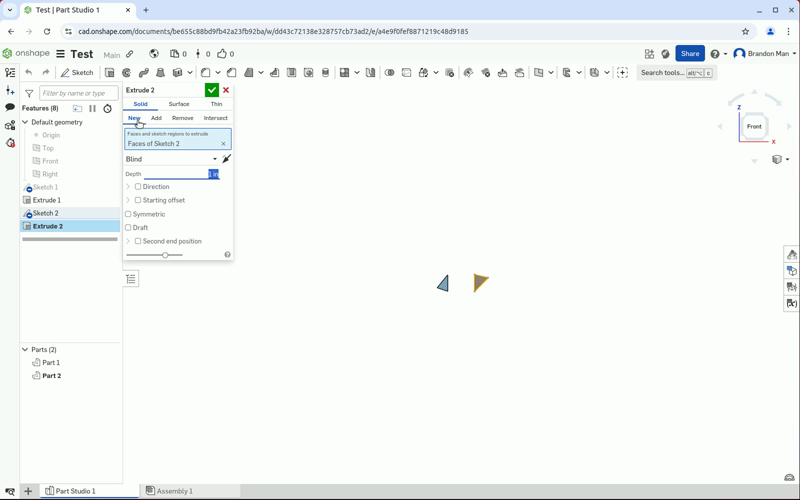
text(23.108)
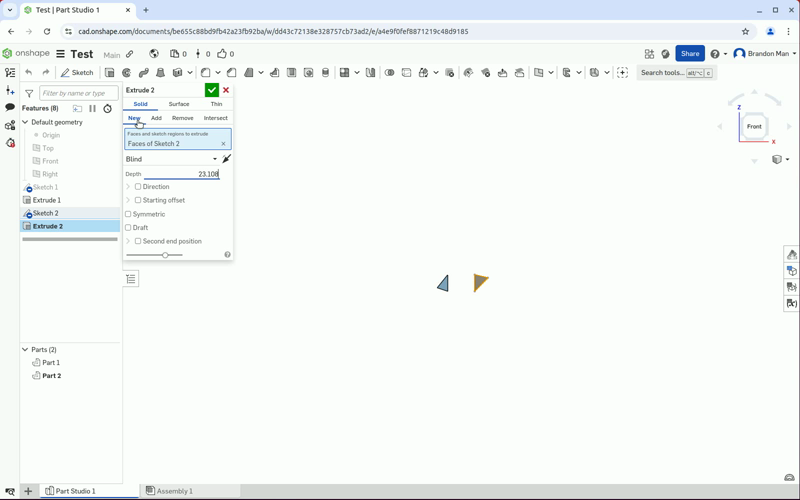
key(enter)
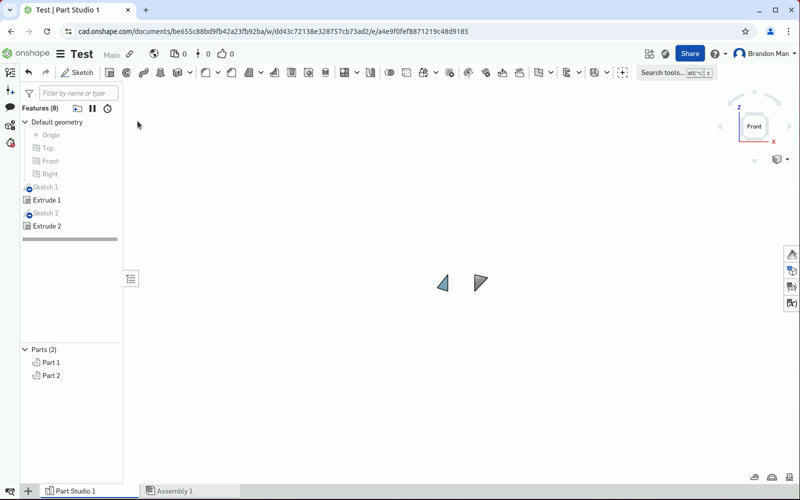
key(shift+h)
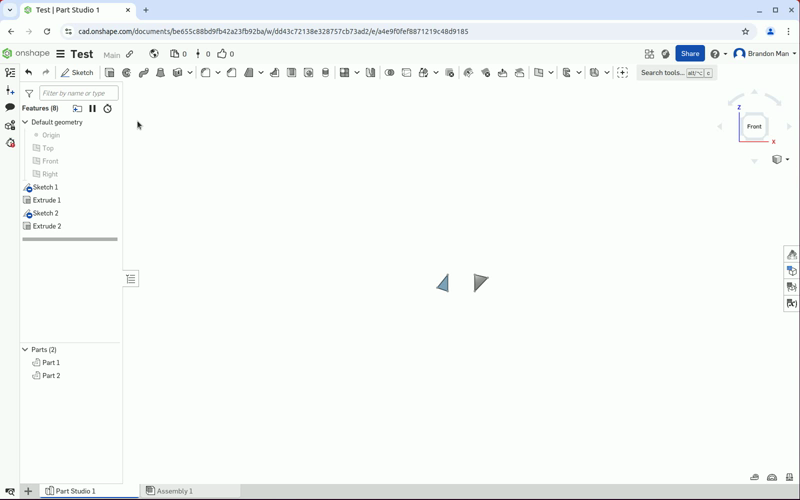
key(shift+h)
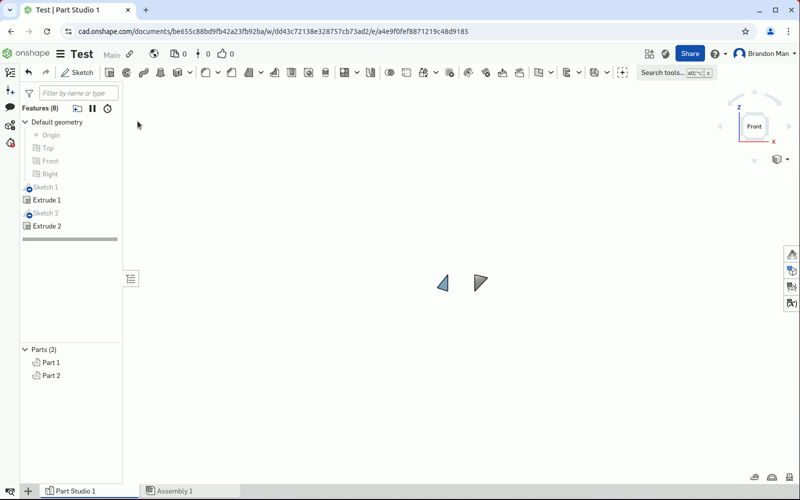
mouse_move(73, 189)
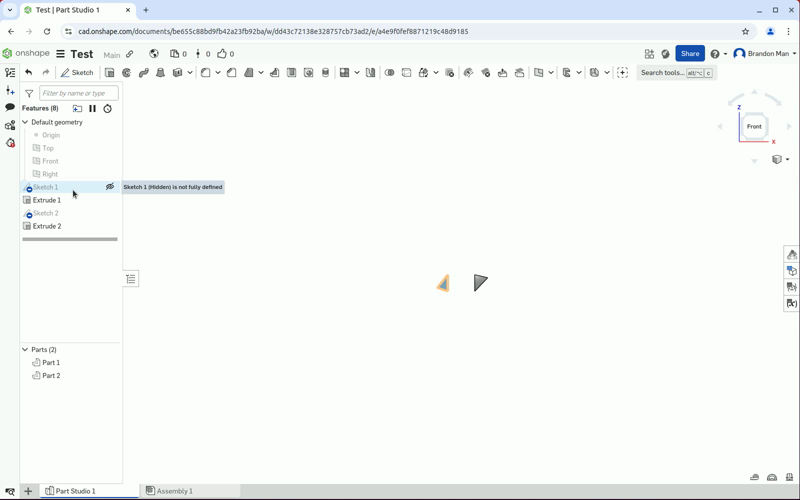
click(73, 189)
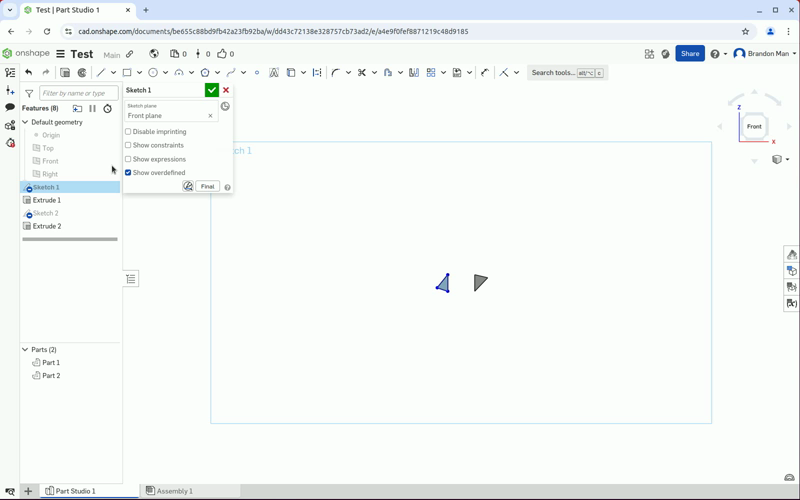
mouse_move(229, 92)
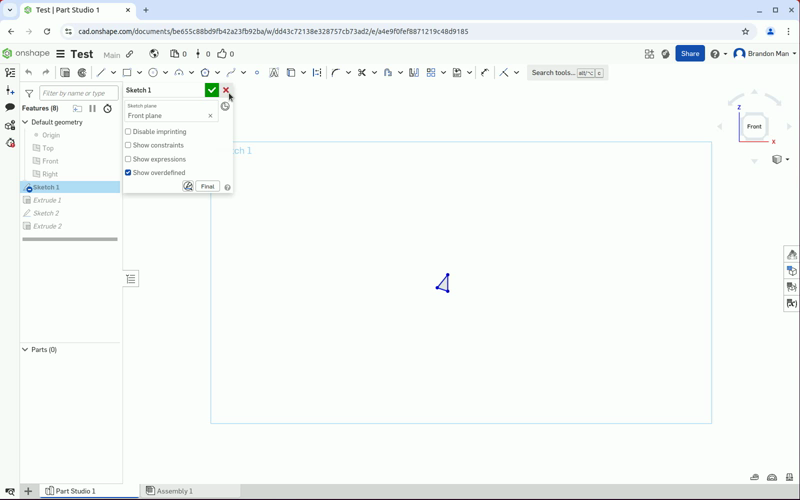
click(229, 92)
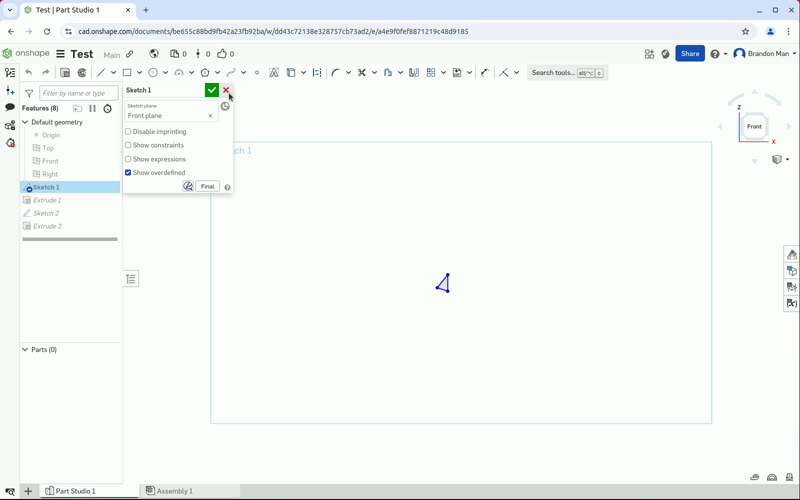
key(shift+s)
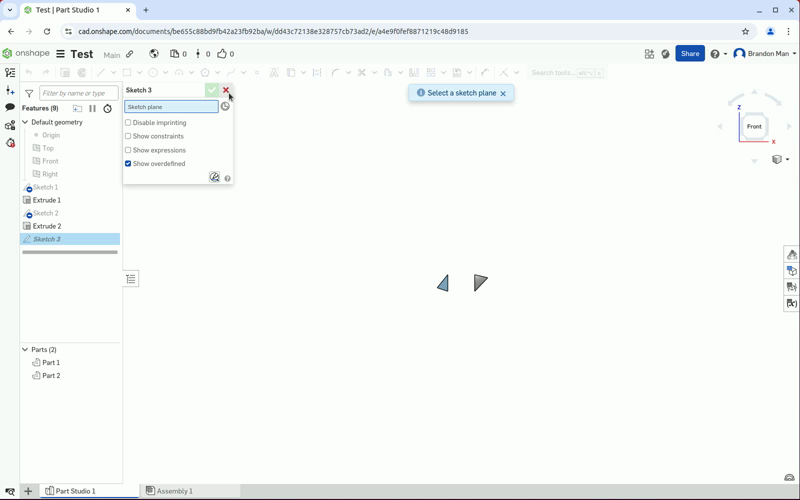
mouse_move(73, 163)
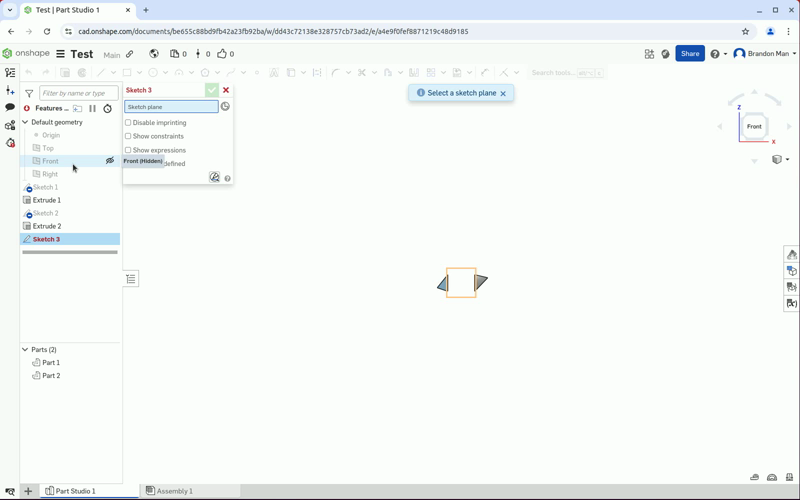
click(73, 163)
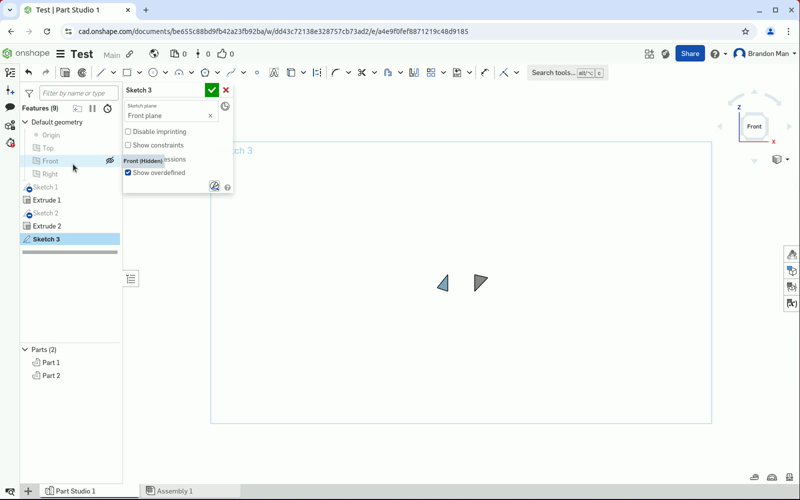
mouse_move(73, 352)
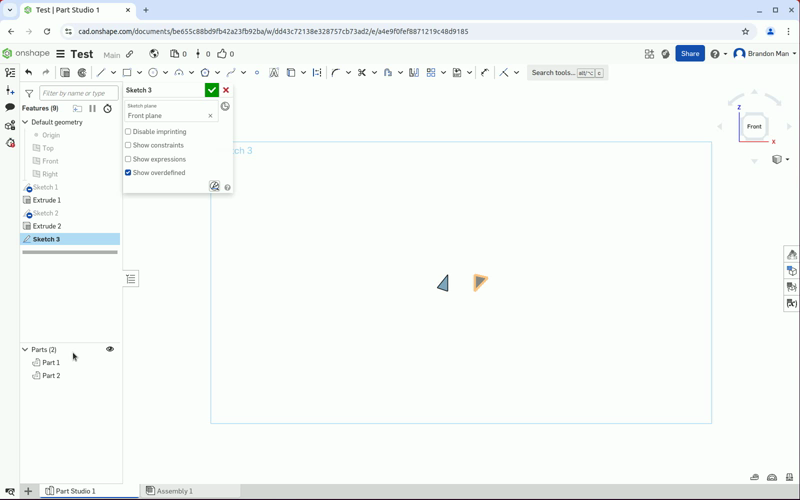
key(y)
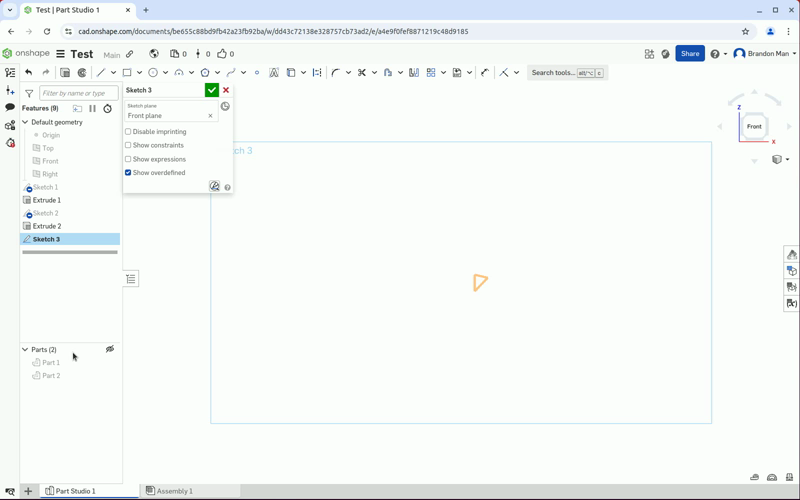
key(l)
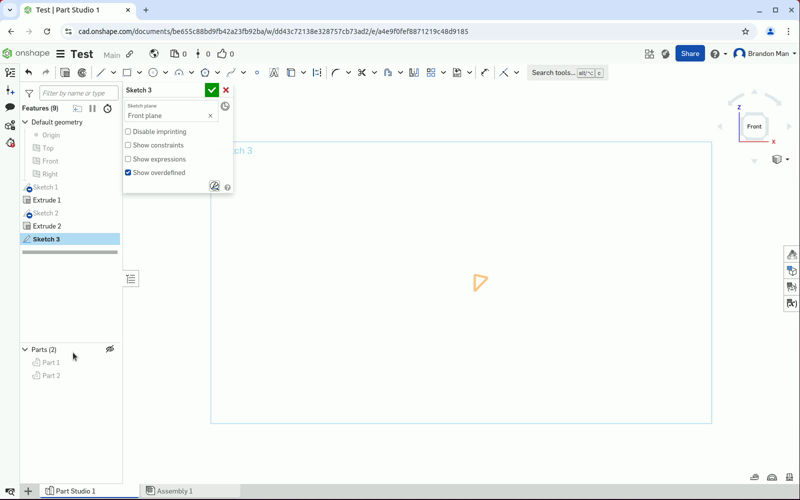
key_down(shift)
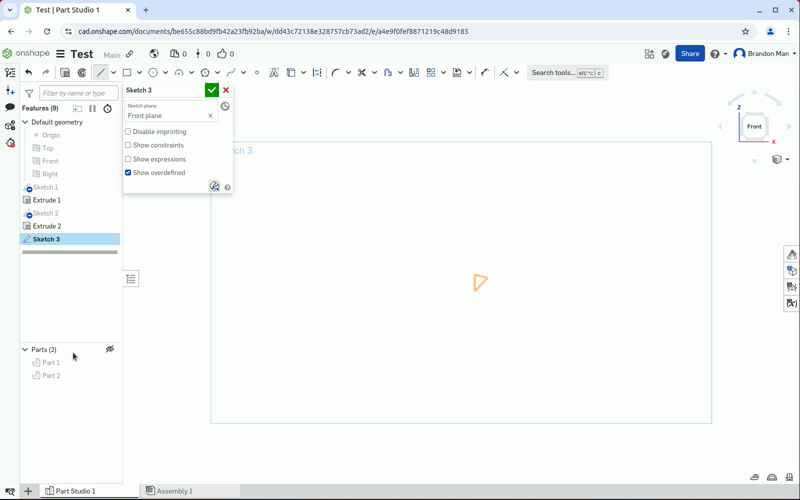
mouse_move(446, 291)
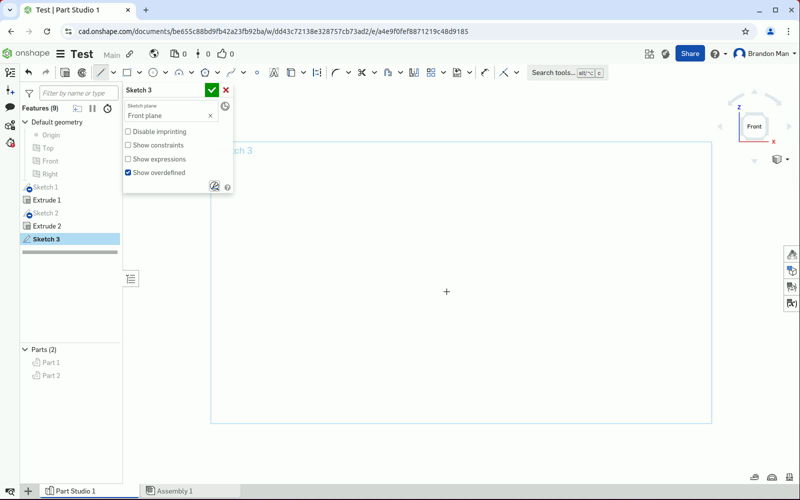
click(446, 291)
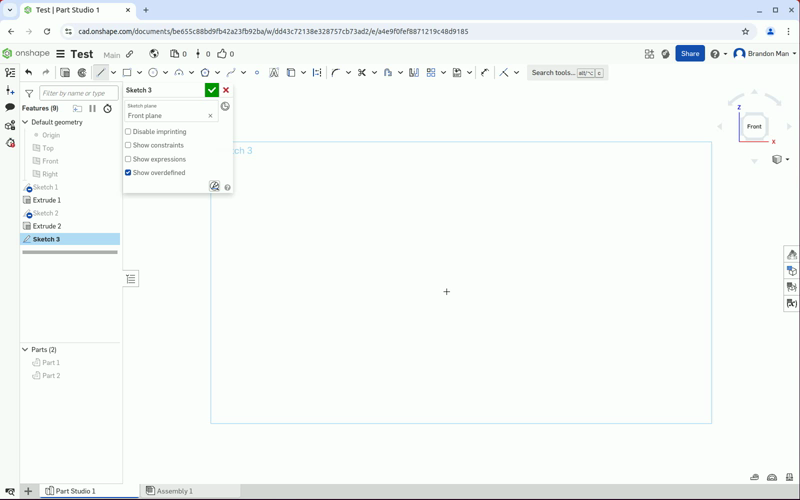
key_up(shift)
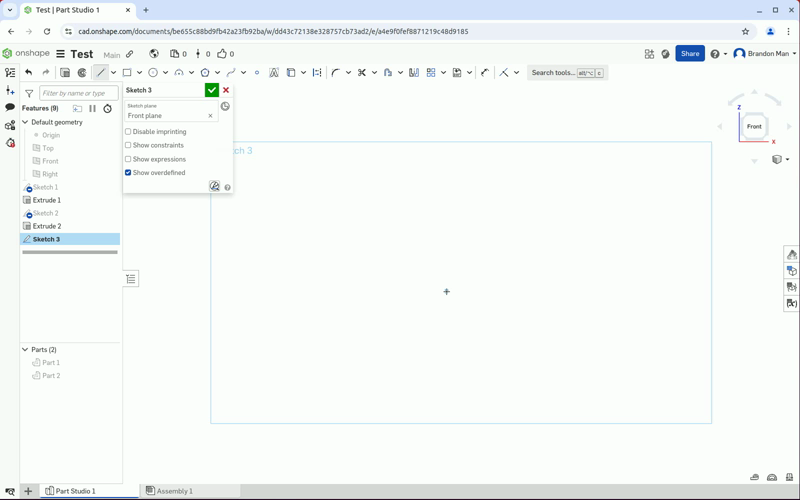
key_down(shift)
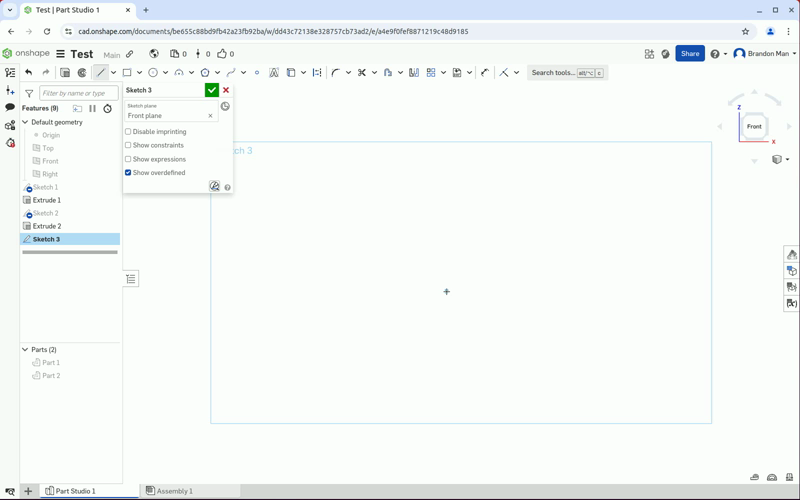
mouse_move(476, 291)
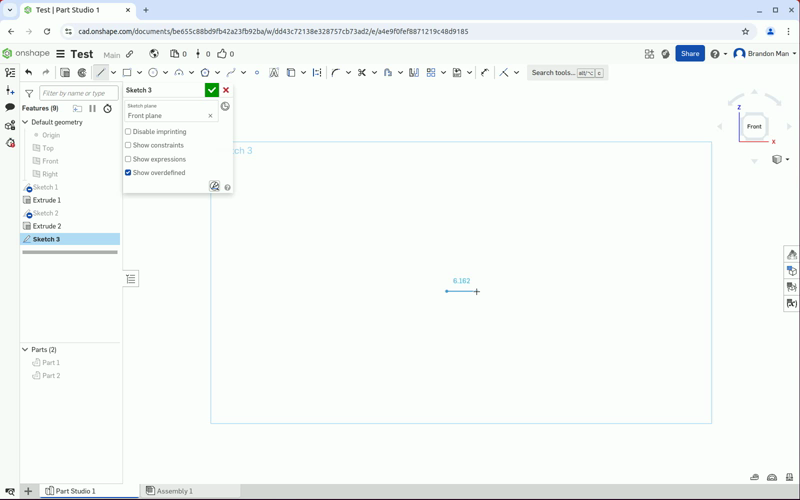
mouse_move(475, 291)
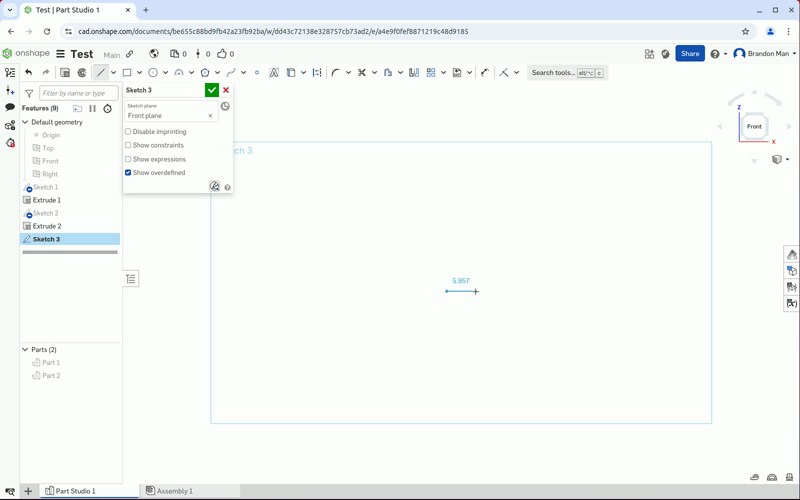
click(475, 291)
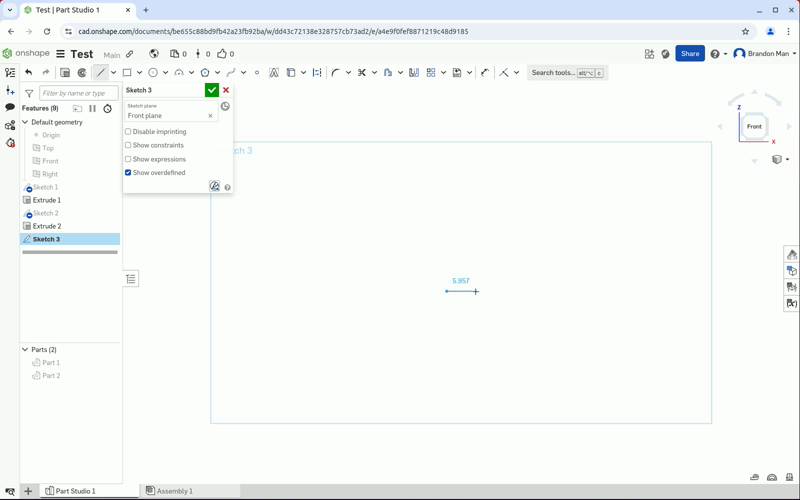
key_up(shift)
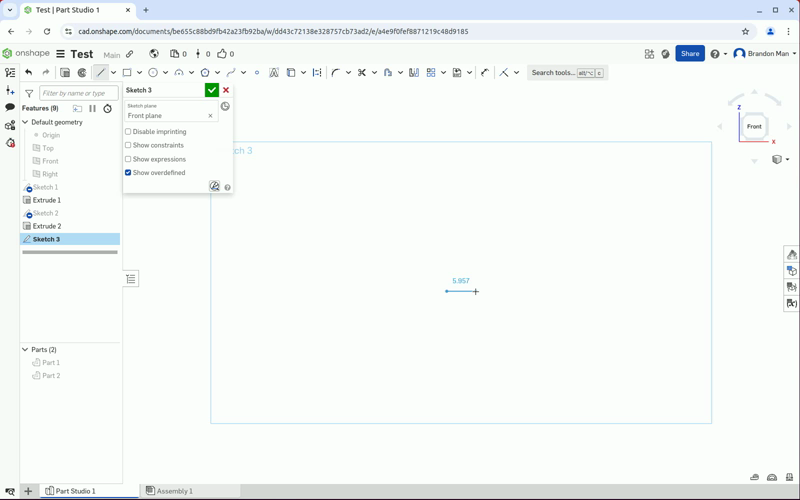
key_down(shift)
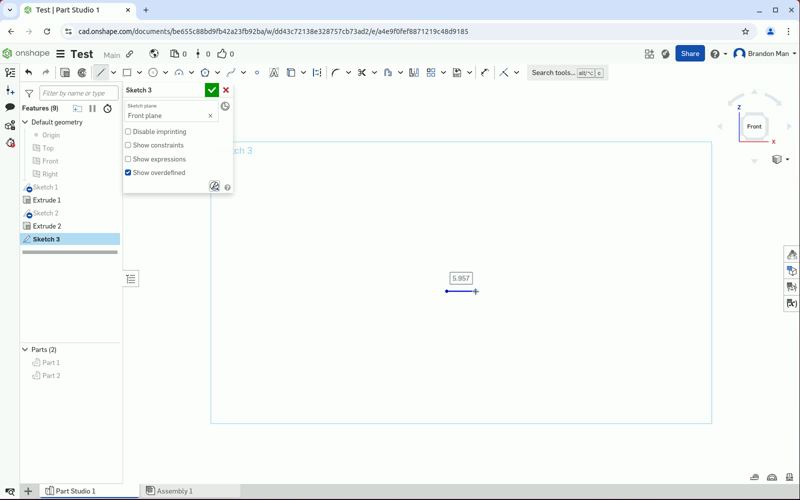
mouse_move(505, 291)
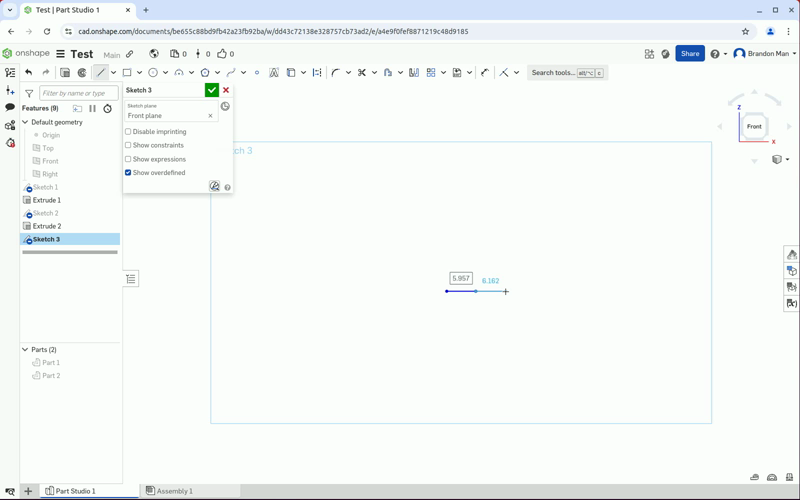
mouse_move(475, 275)
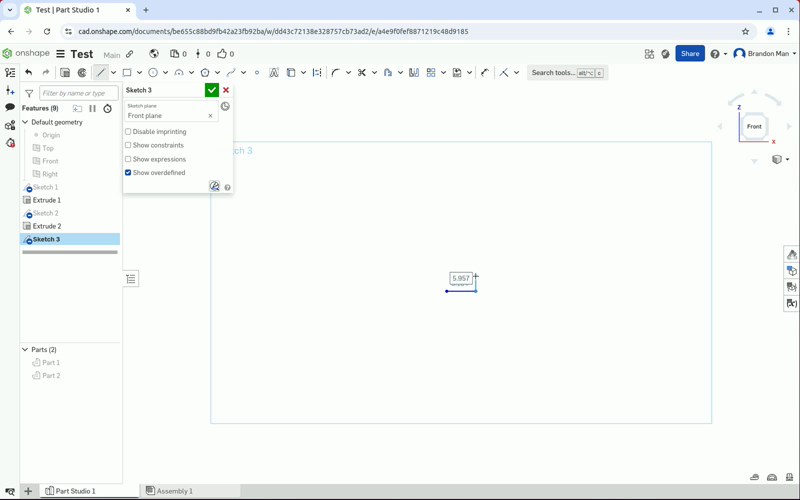
click(475, 275)
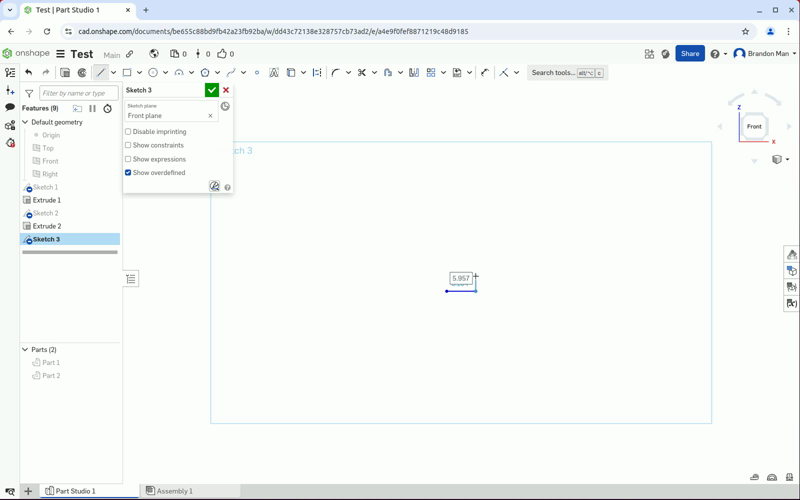
key_up(shift)
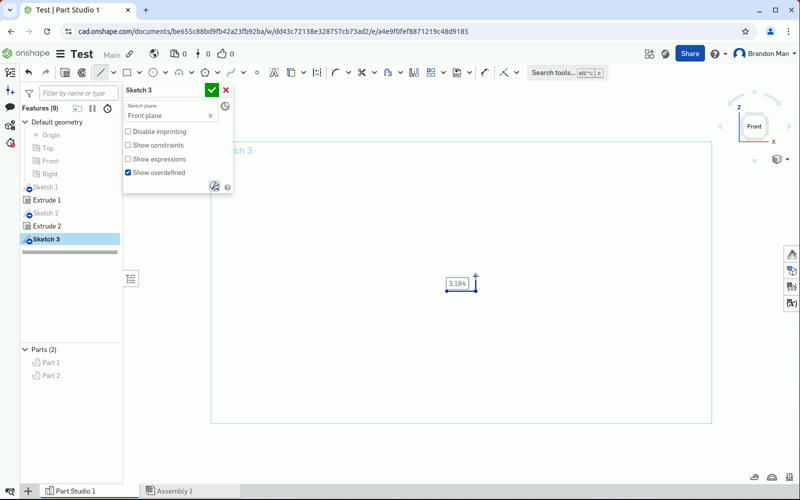
key_down(shift)
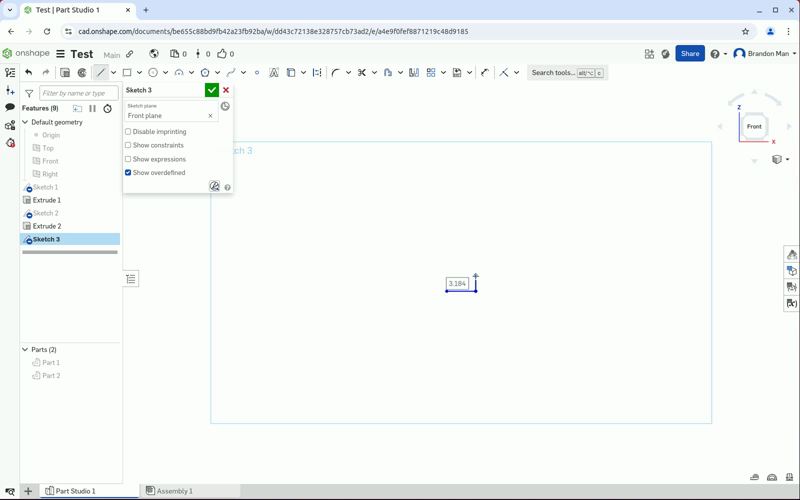
mouse_move(505, 275)
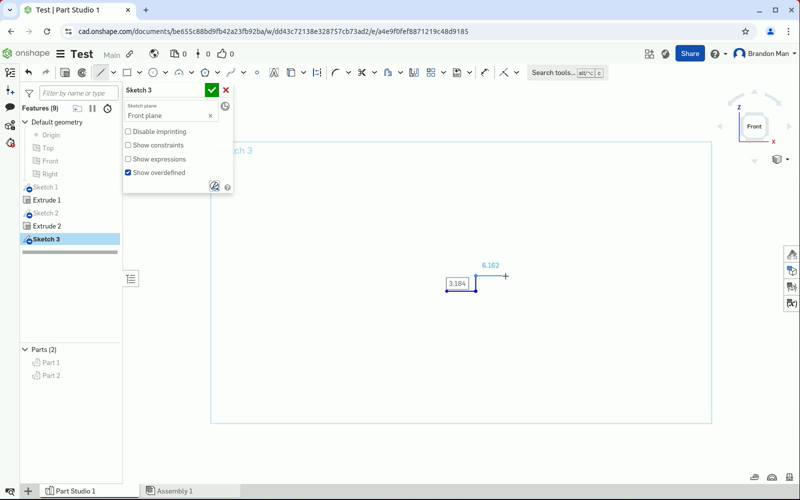
mouse_move(446, 275)
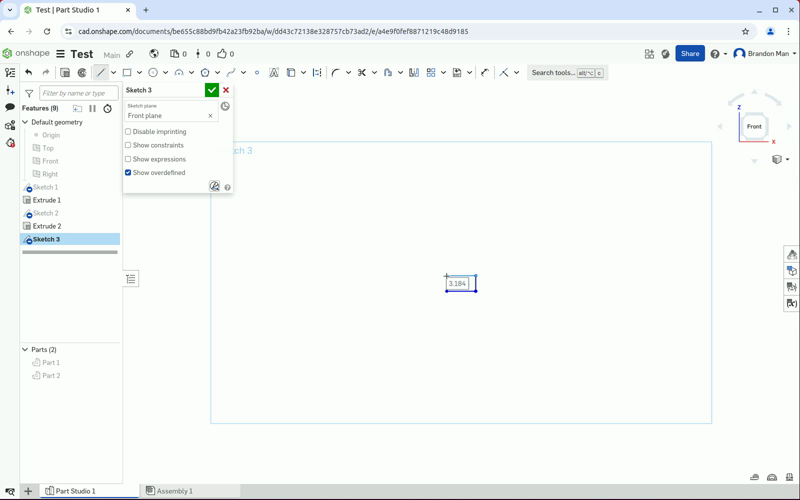
click(446, 275)
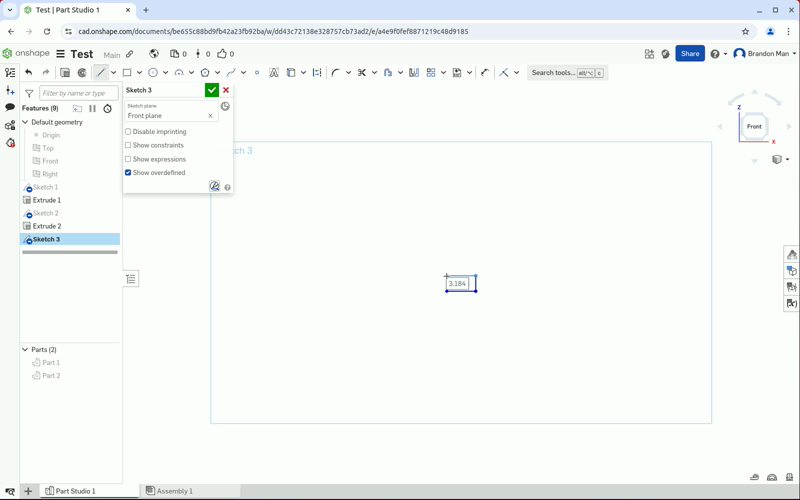
key_up(shift)
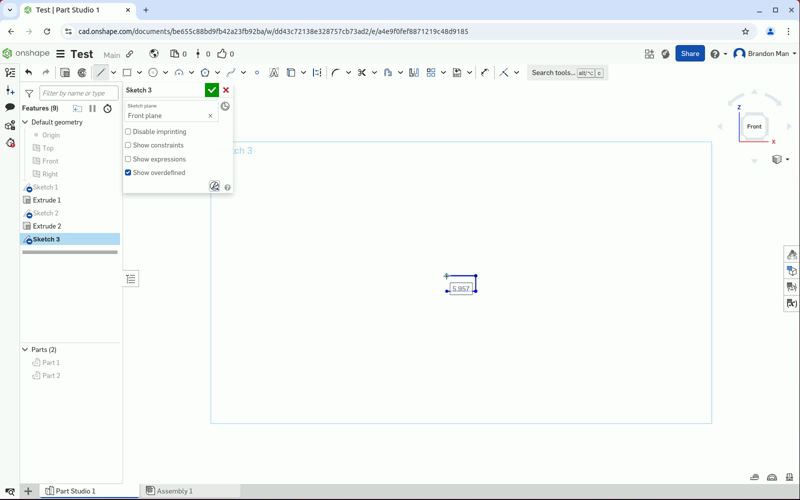
mouse_move(476, 275)
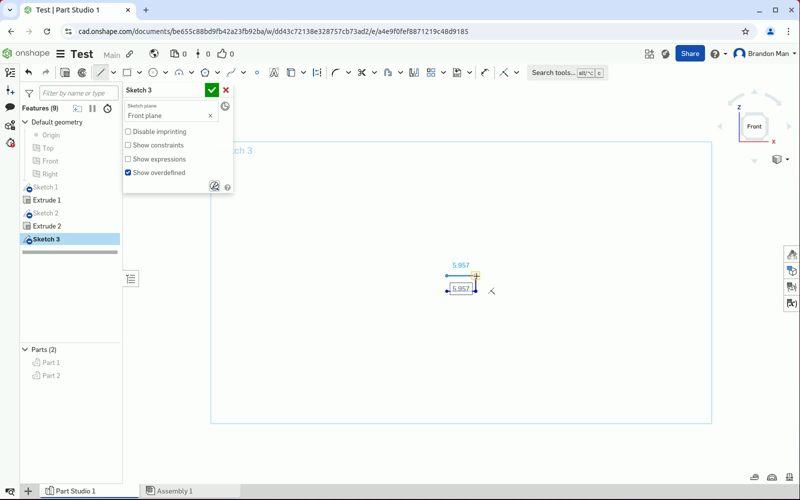
key_down(shift)
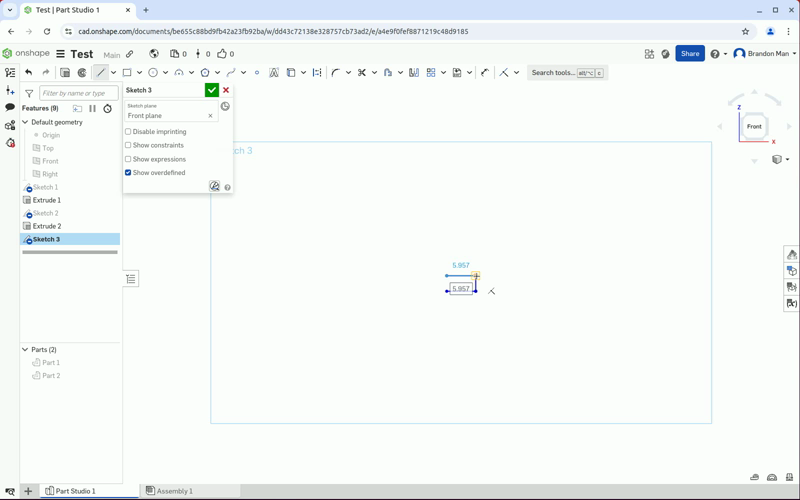
mouse_move(446, 291)
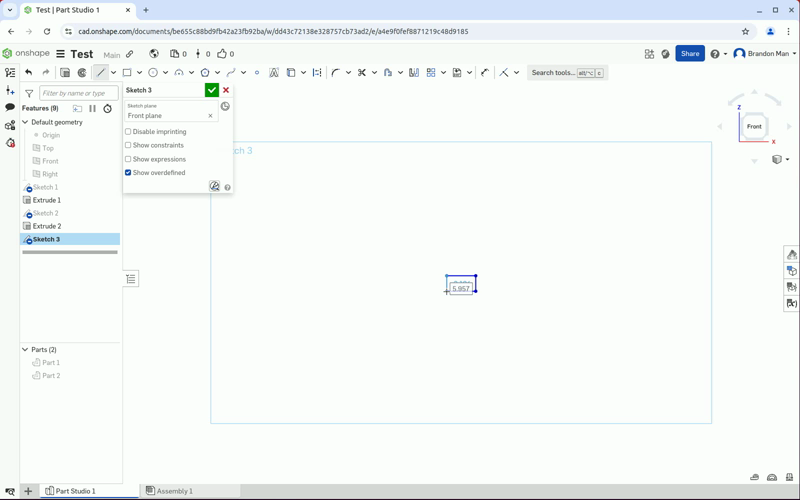
key_up(shift)
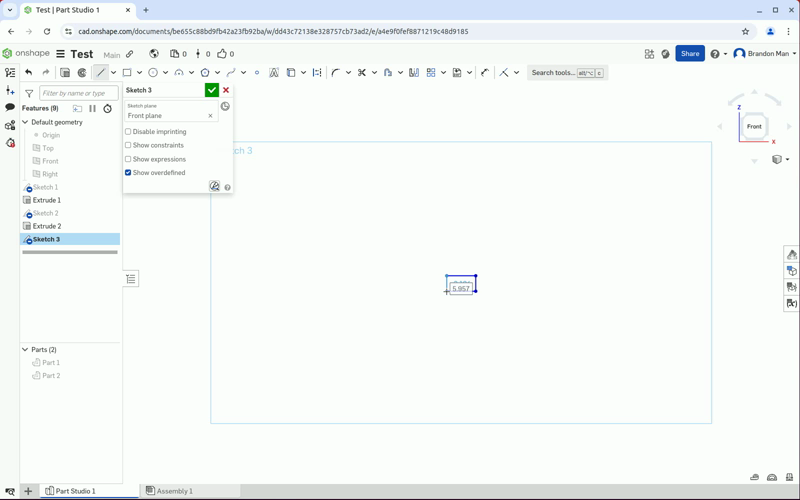
click(446, 291)
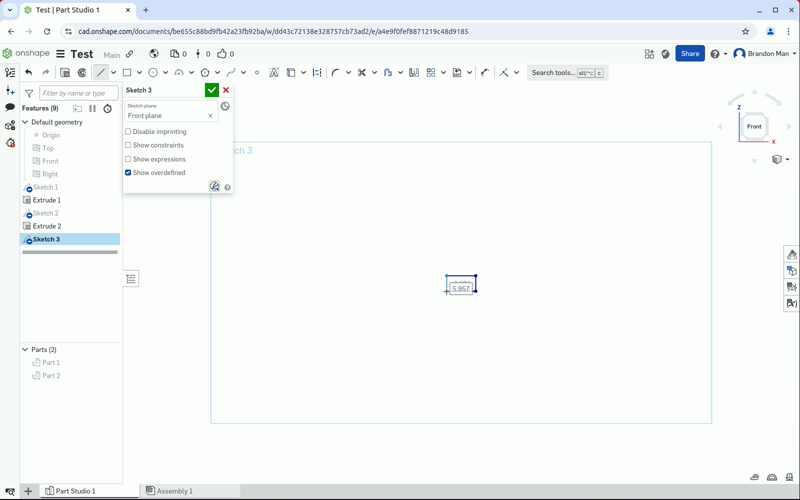
key(esc)
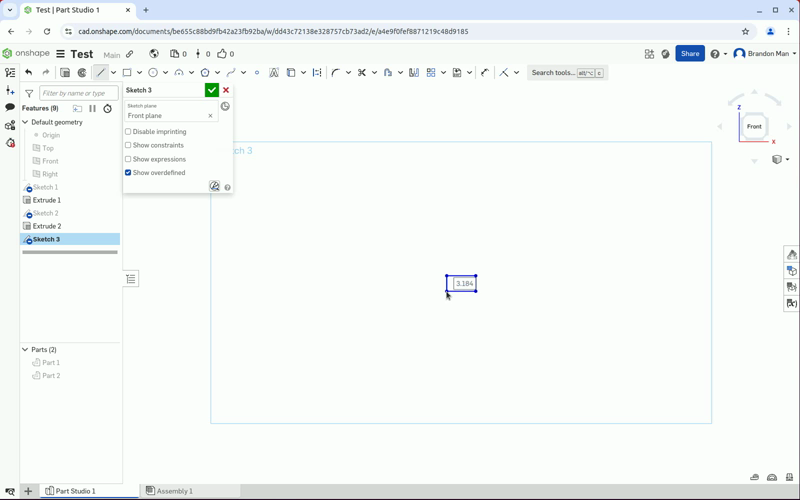
mouse_move(458, 290)
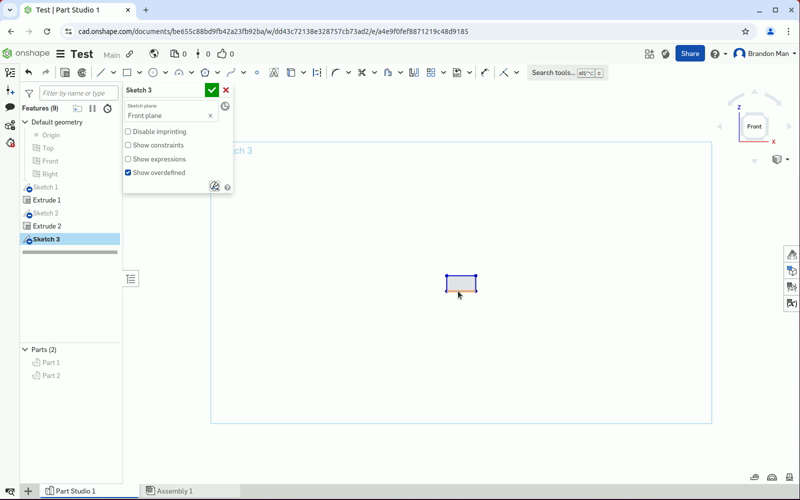
scroll(6)
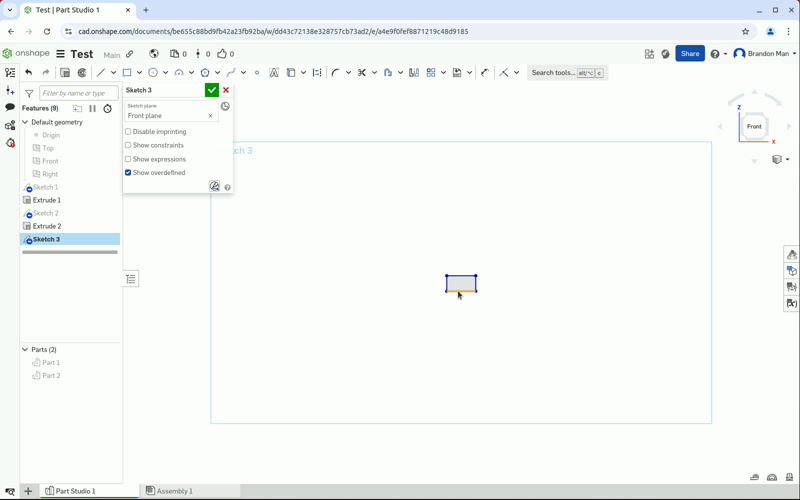
scroll(6)
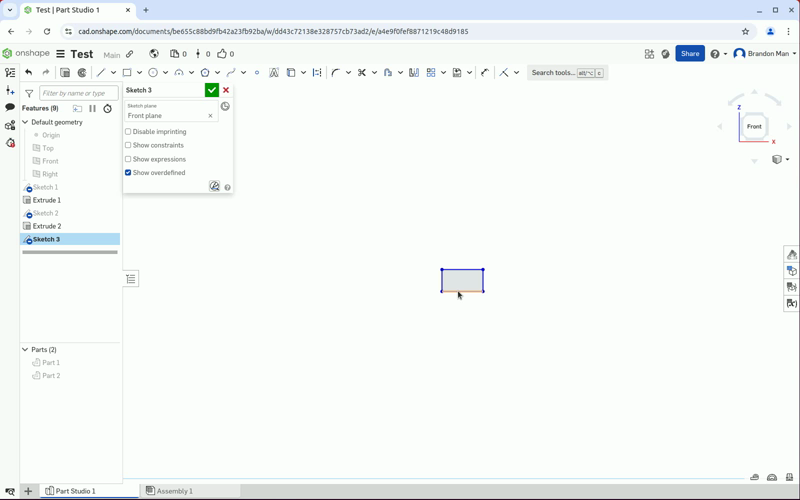
scroll(6)
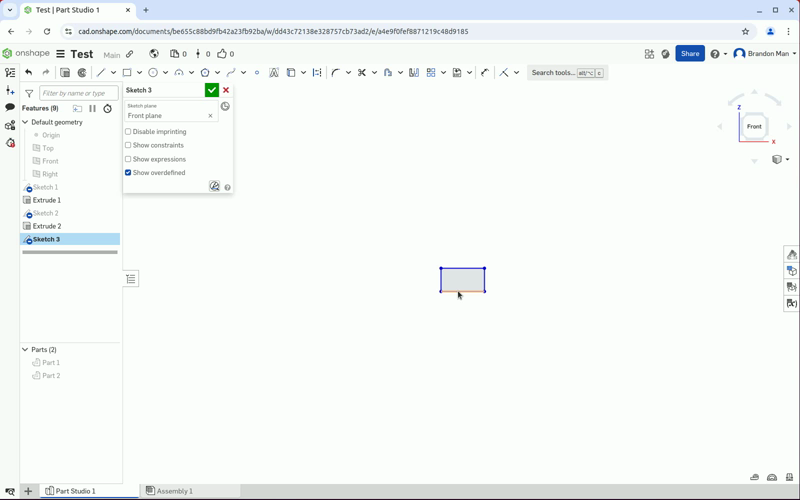
scroll(6)
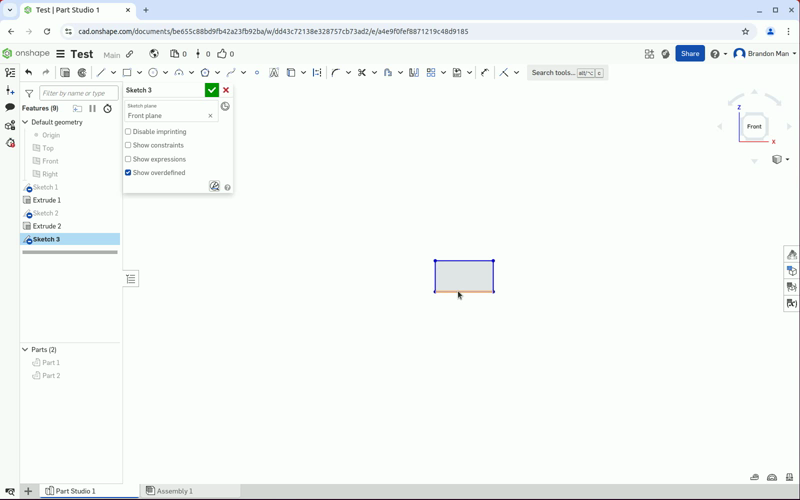
scroll(6)
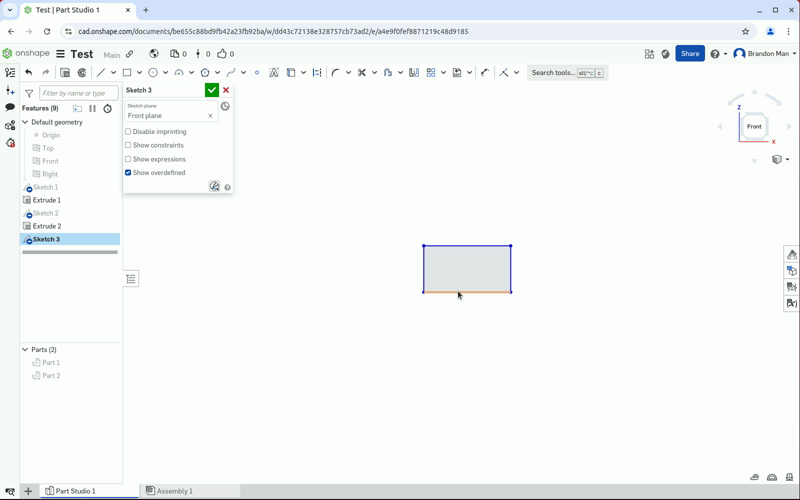
scroll(6)
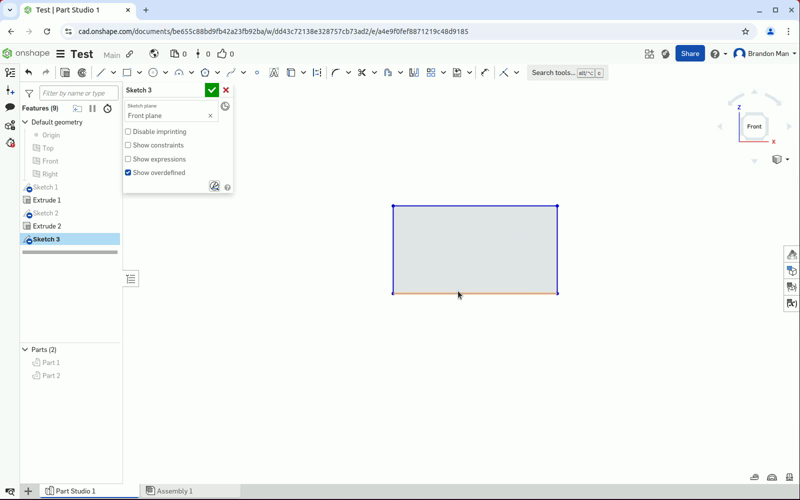
scroll(6)
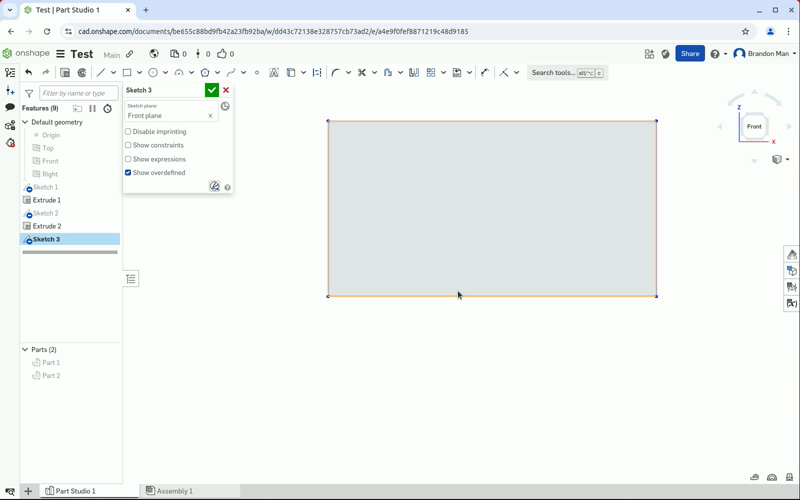
click(458, 290)
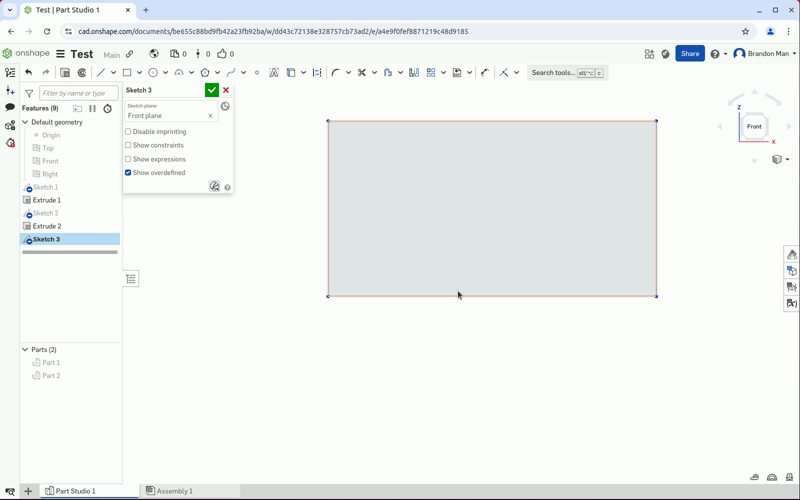
scroll(-6)
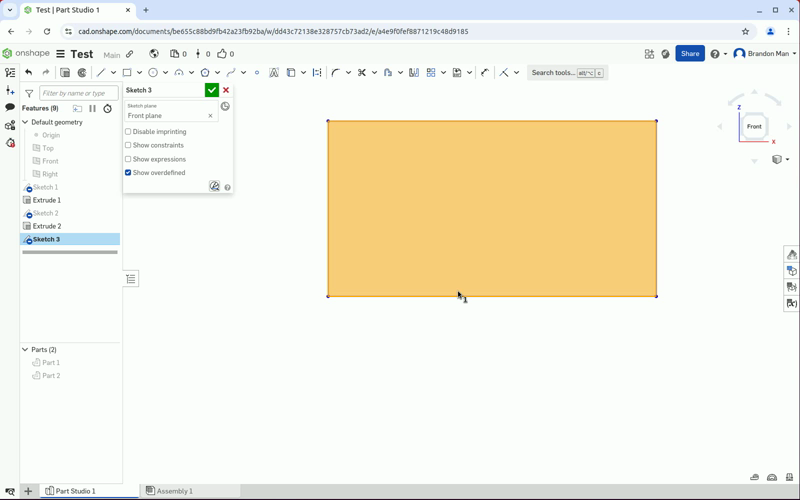
scroll(-6)
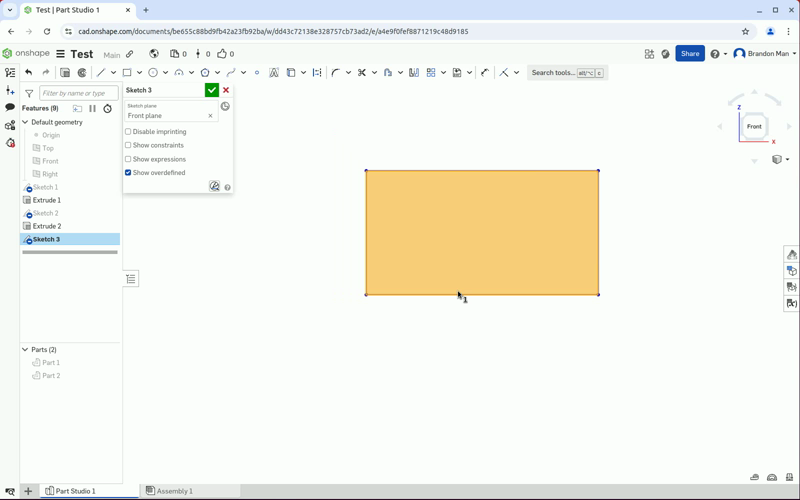
scroll(-6)
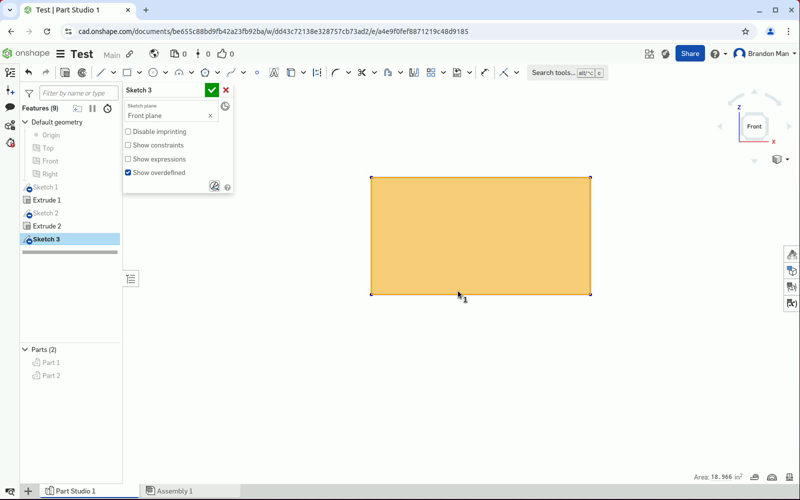
scroll(-6)
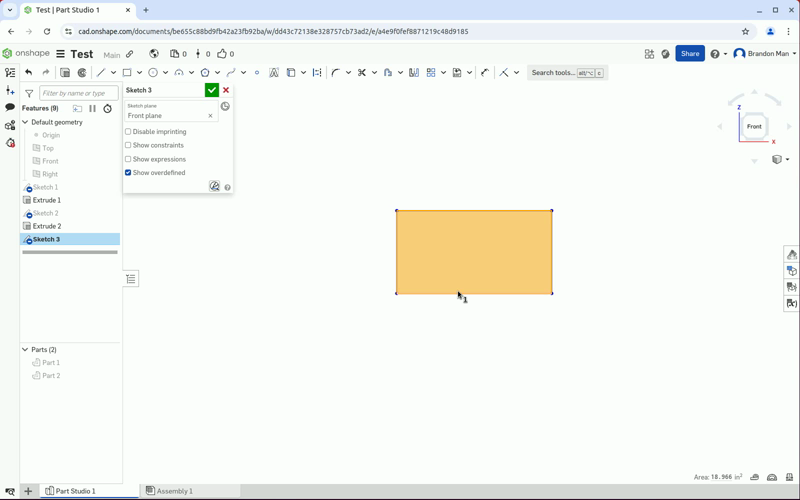
scroll(-6)
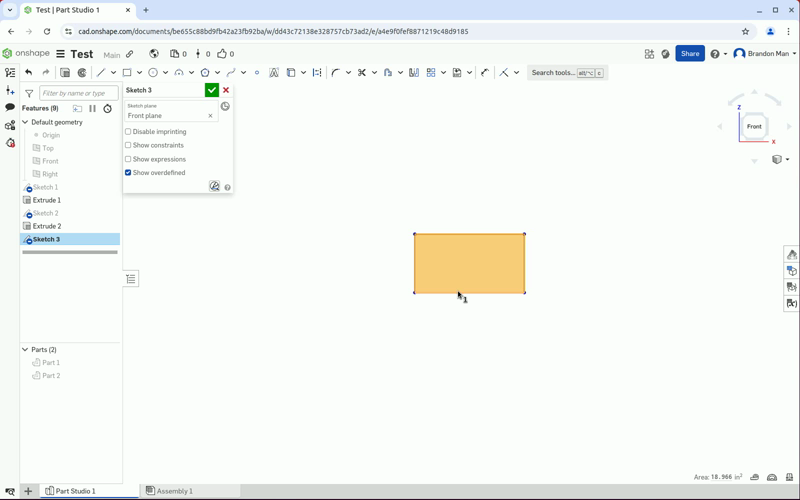
scroll(-6)
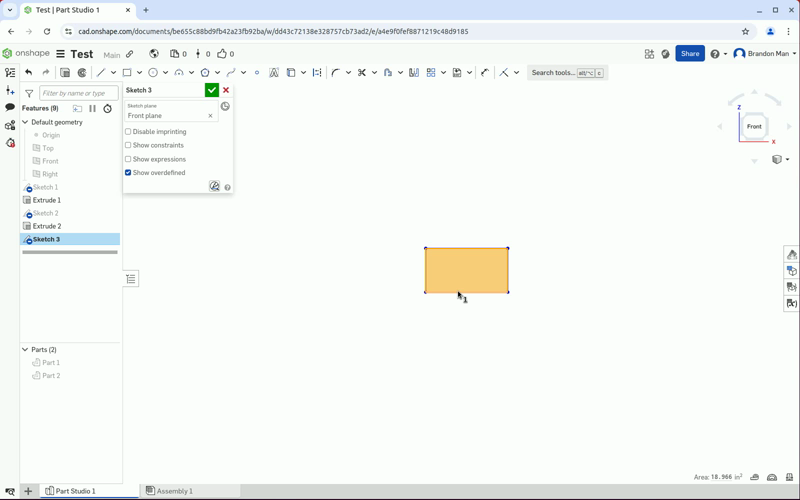
scroll(-6)
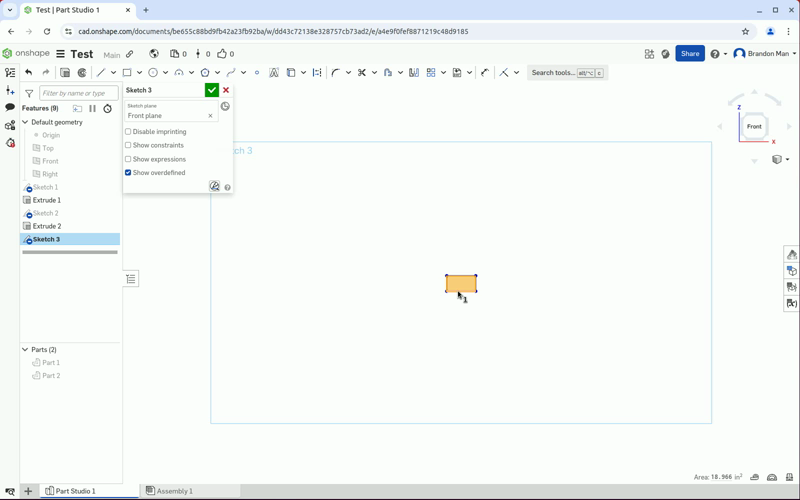
mouse_move(73, 352)
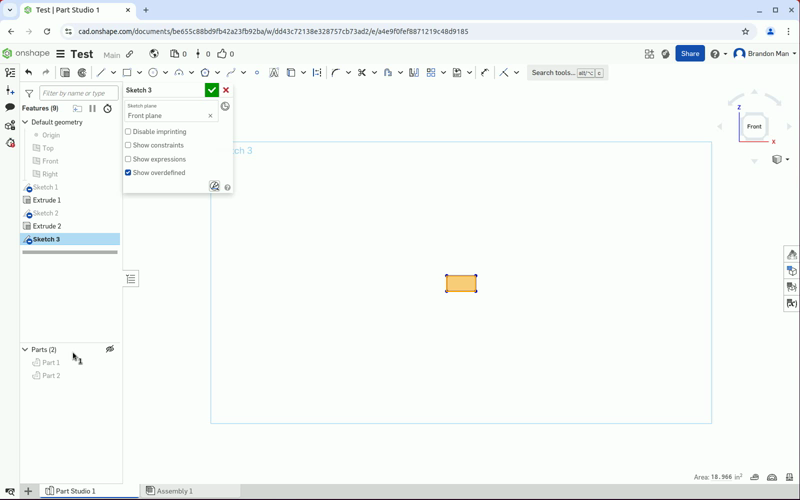
key(shift+y)
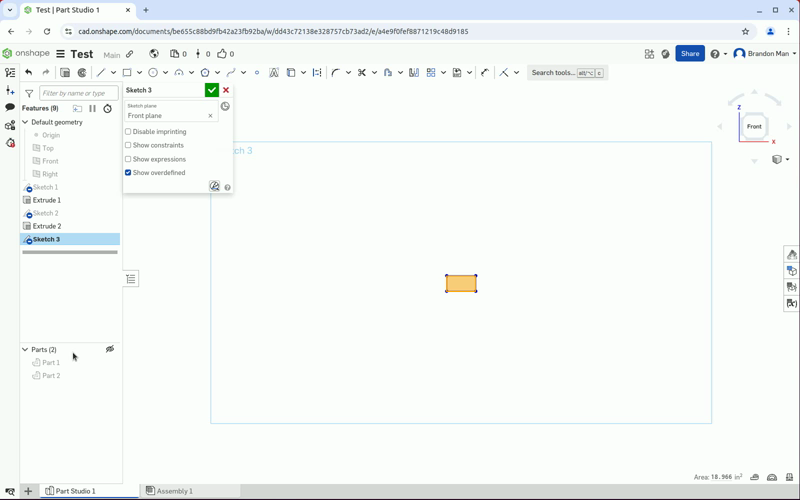
key(shift+e)
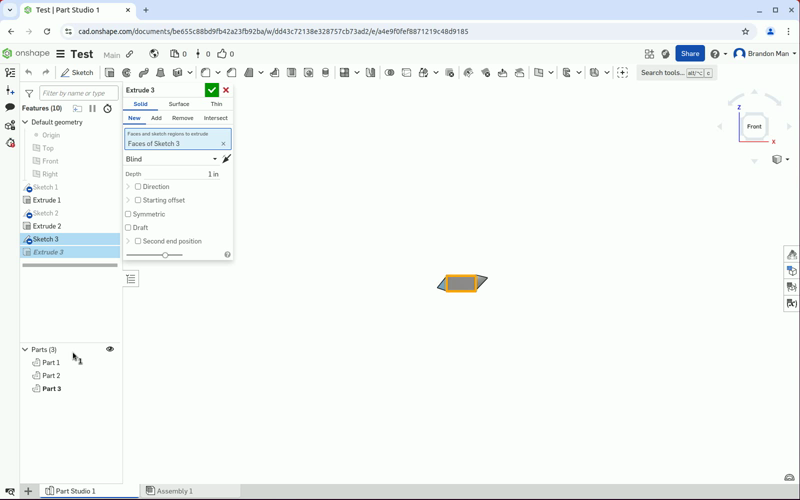
mouse_move(143, 106)
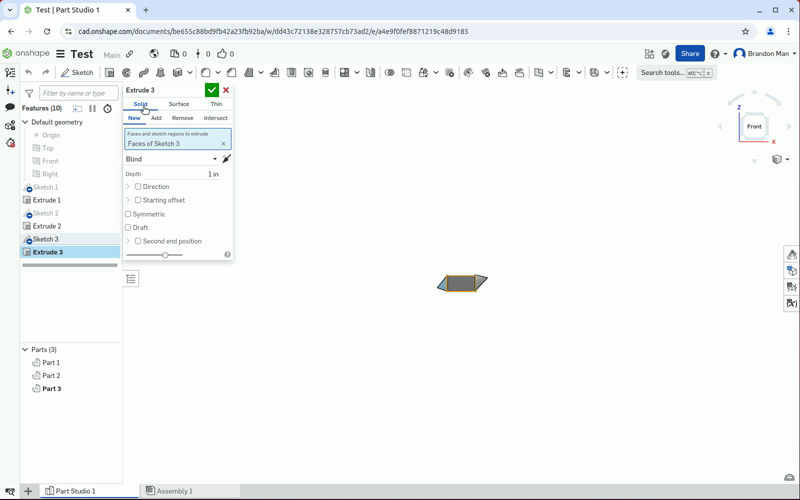
click(143, 106)
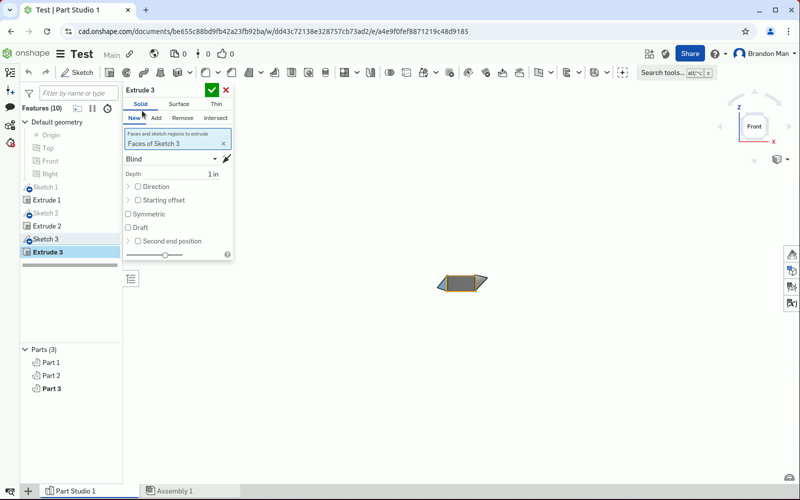
mouse_move(137, 120)
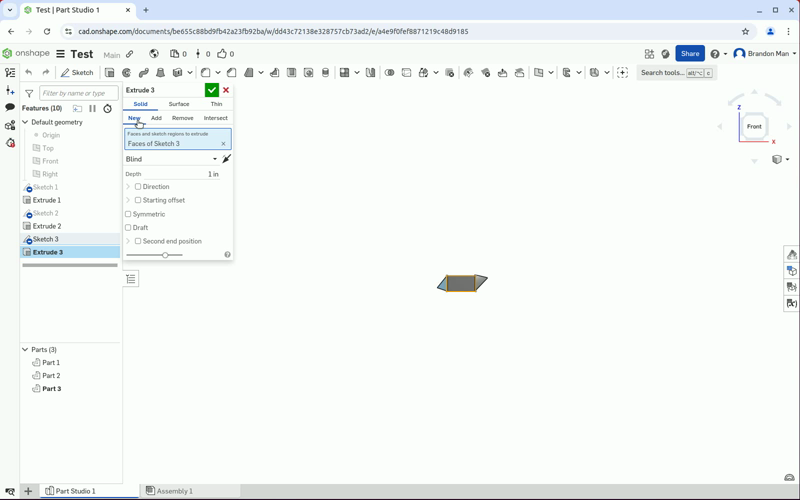
click(137, 120)
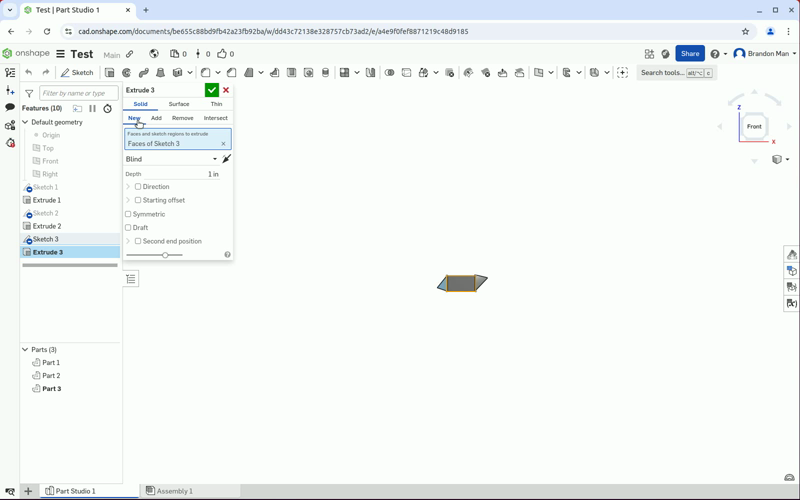
key(tab, 4)
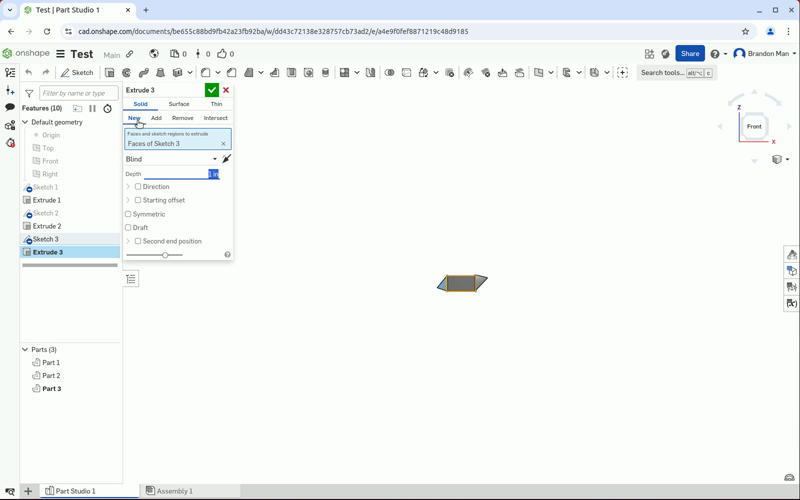
text(23.108)
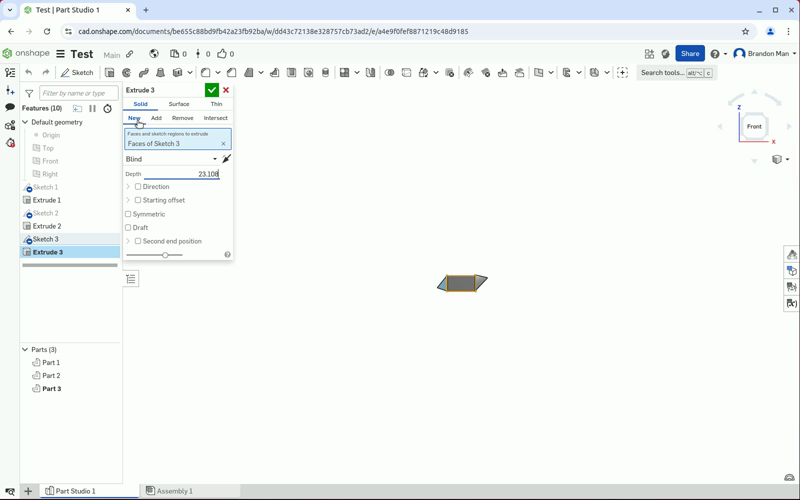
key(enter)
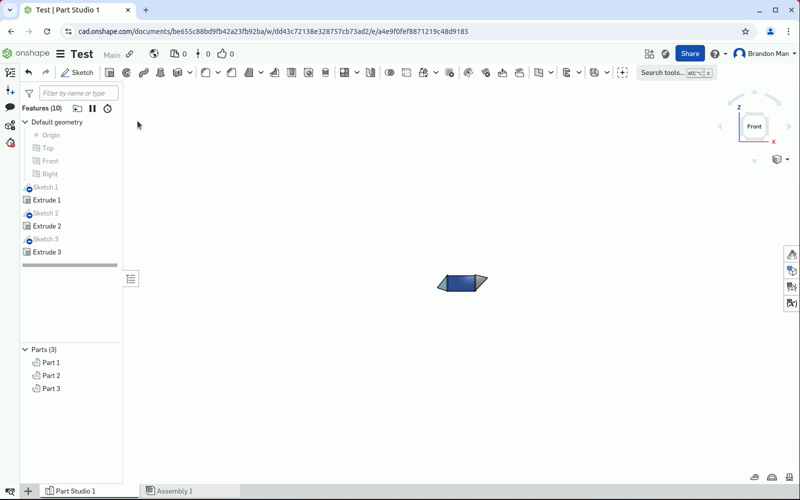
key(shift+h)
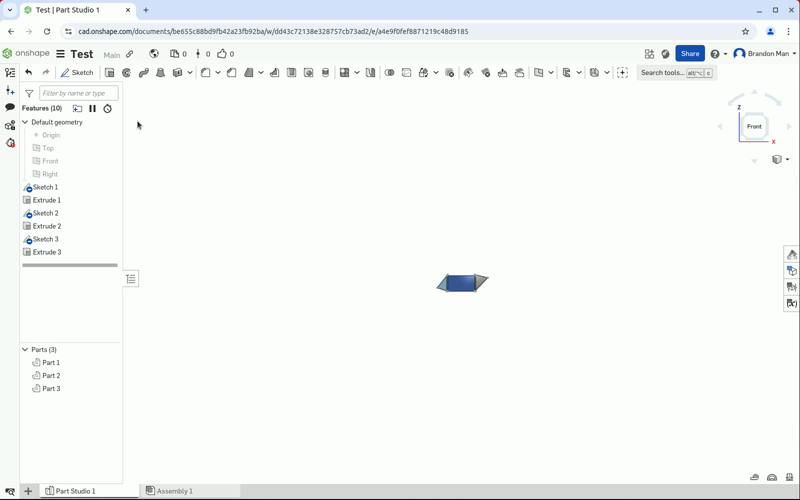
key(shift+h)
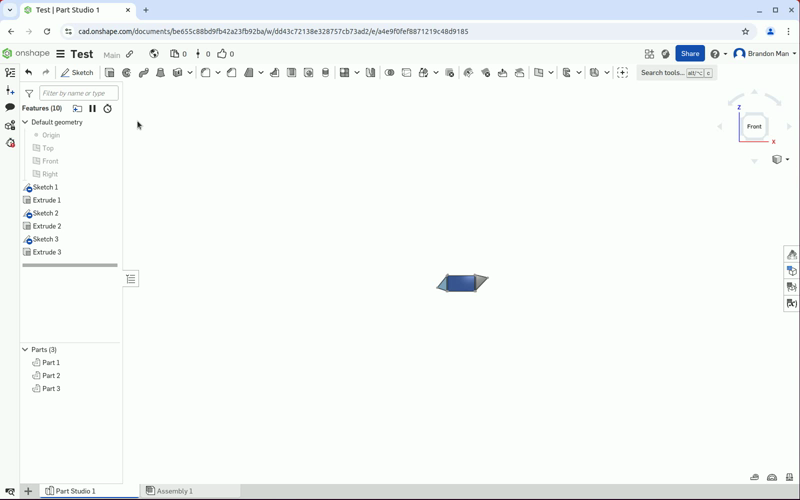
key(shift+7)
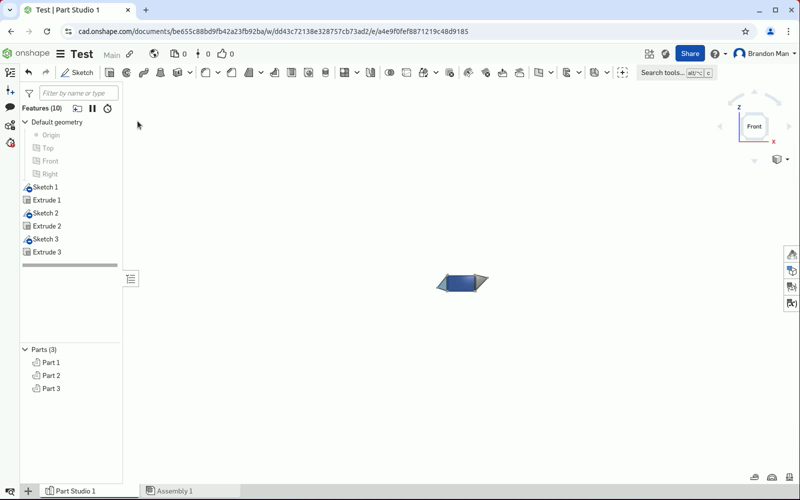
key(left, 2)
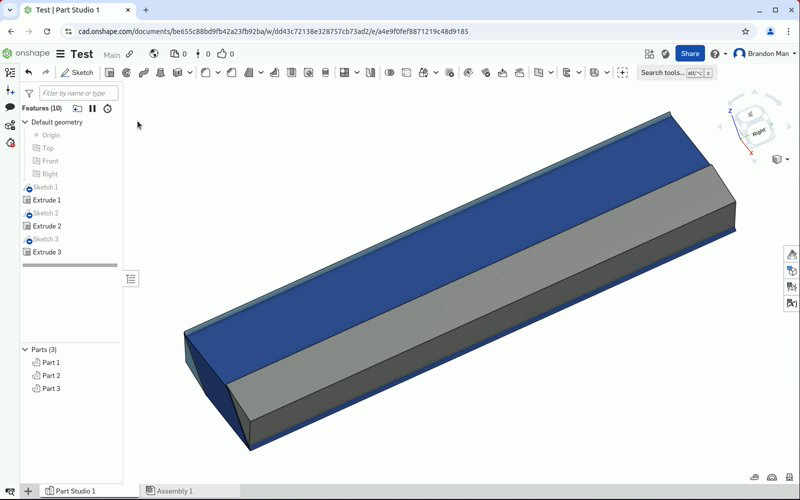
key(down, 2)
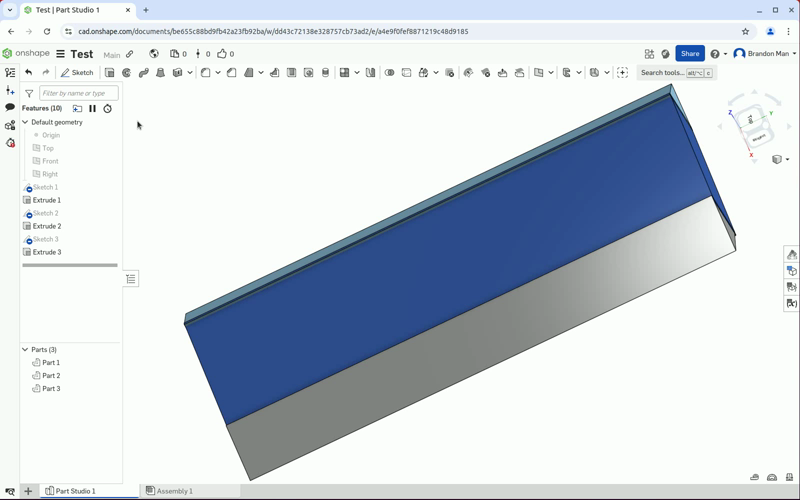
key(up, 2)
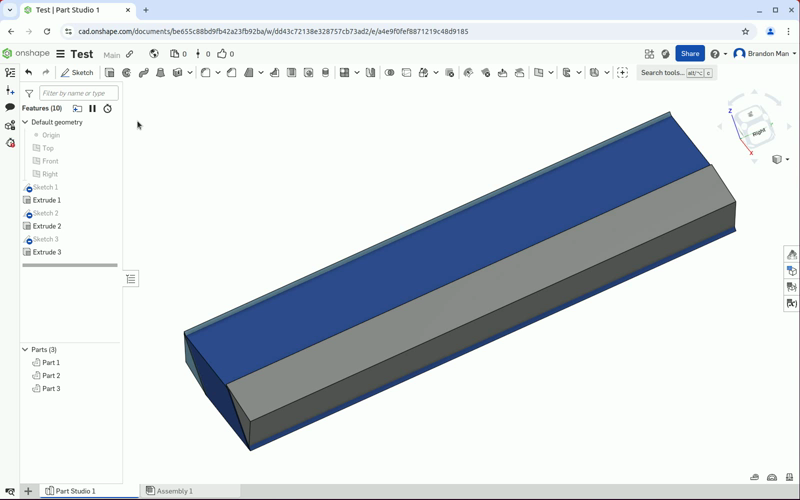
key(right, 2)
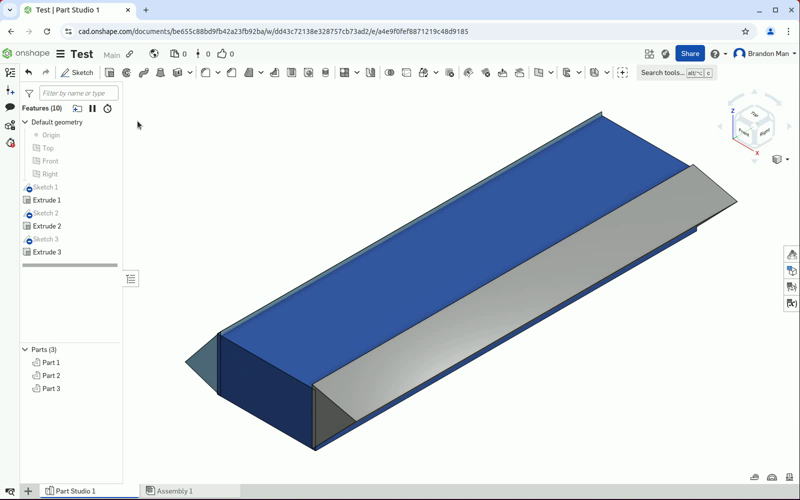
mouse_move(73, 189)
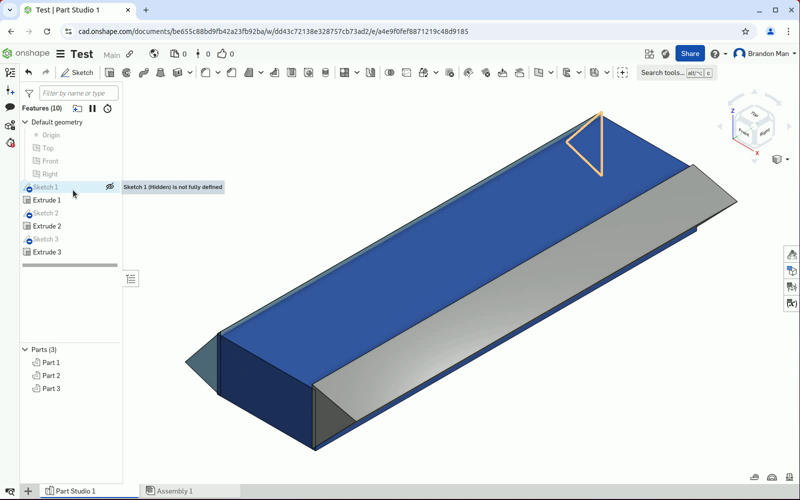
click(73, 189)